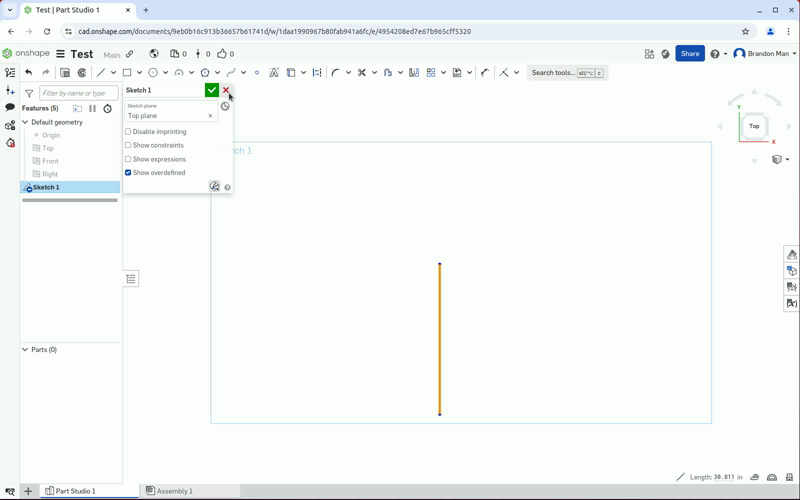
key(shift+h)
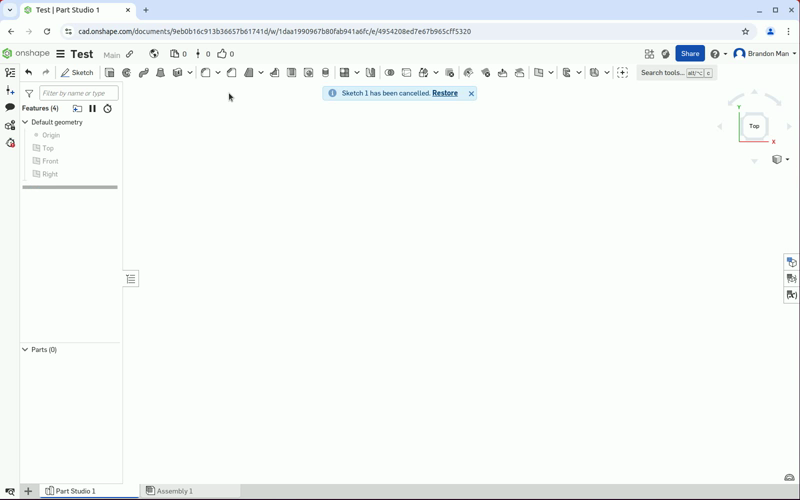
mouse_move(73, 352)
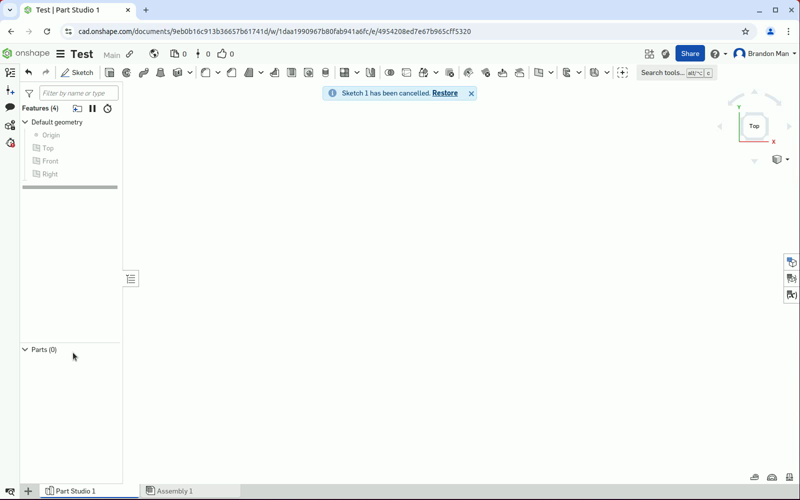
key(y)
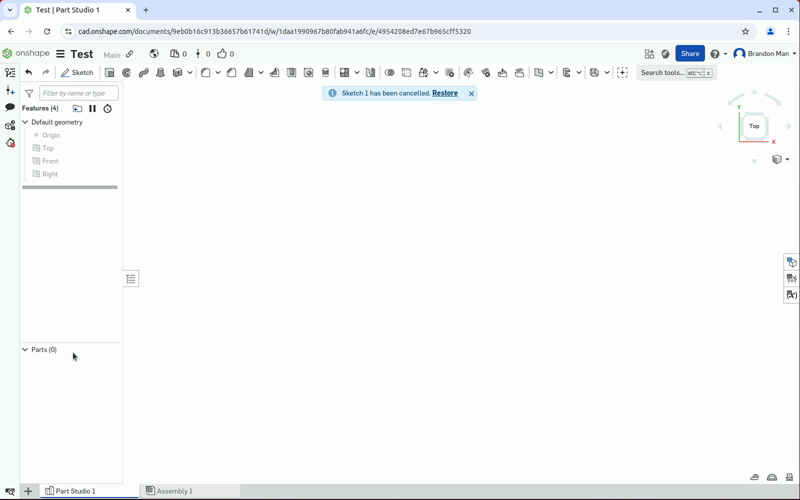
key(shift+p)
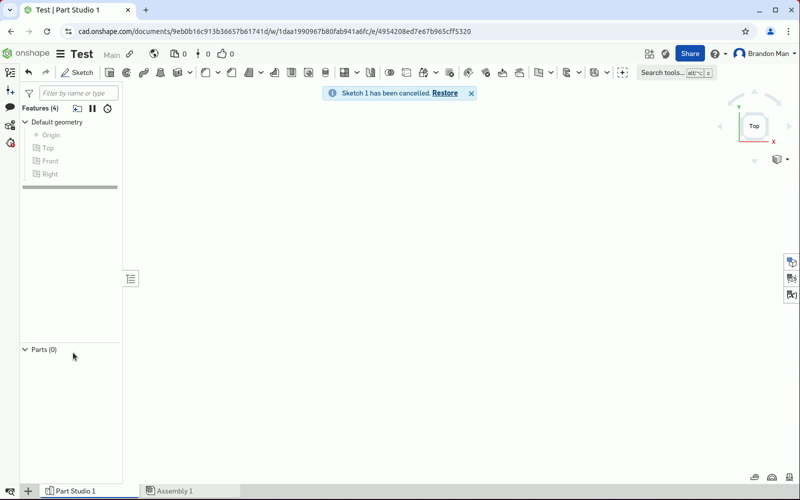
key(space)
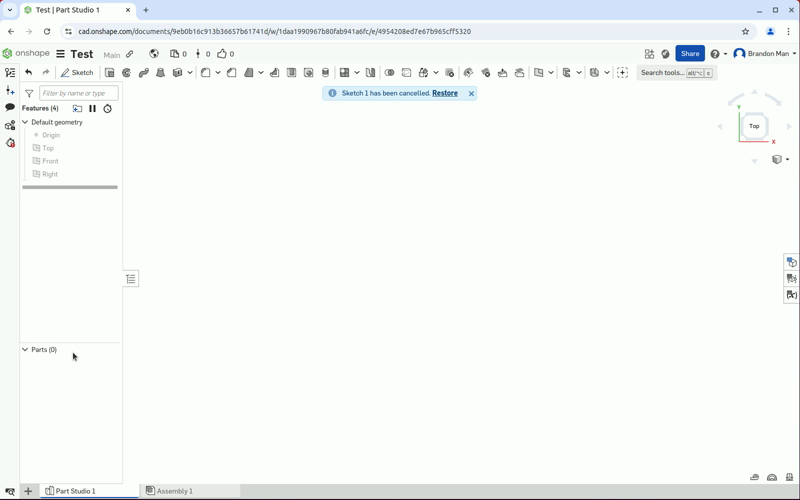
key_down(shift)
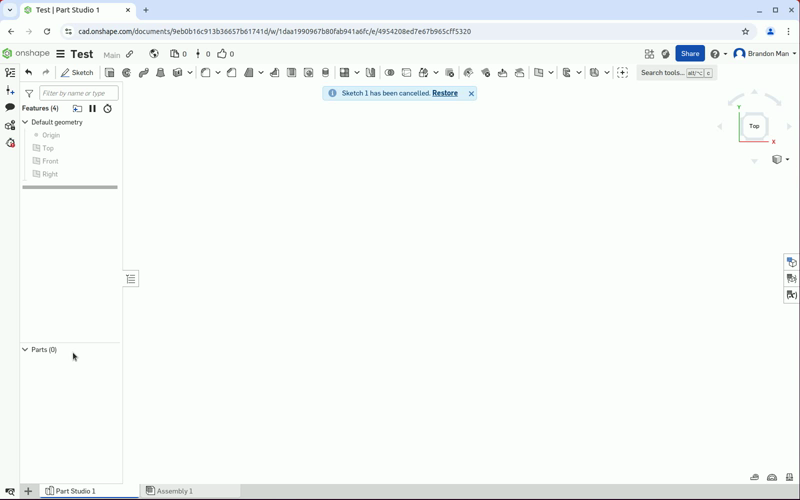
key(up)
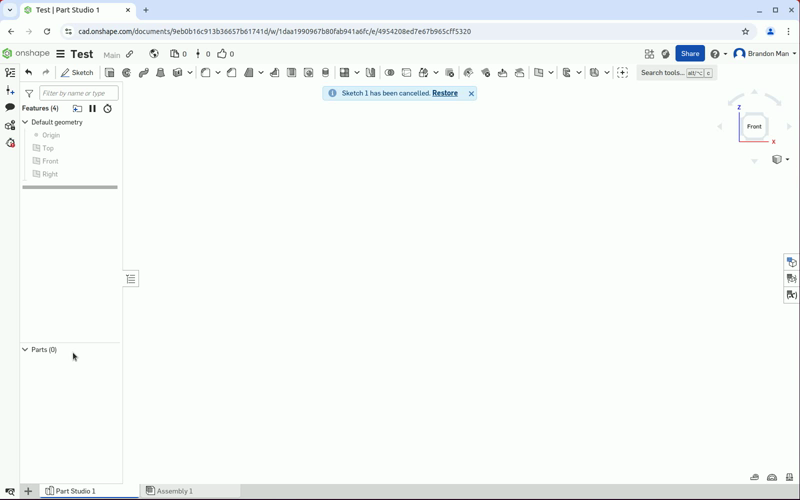
key_up(shift)
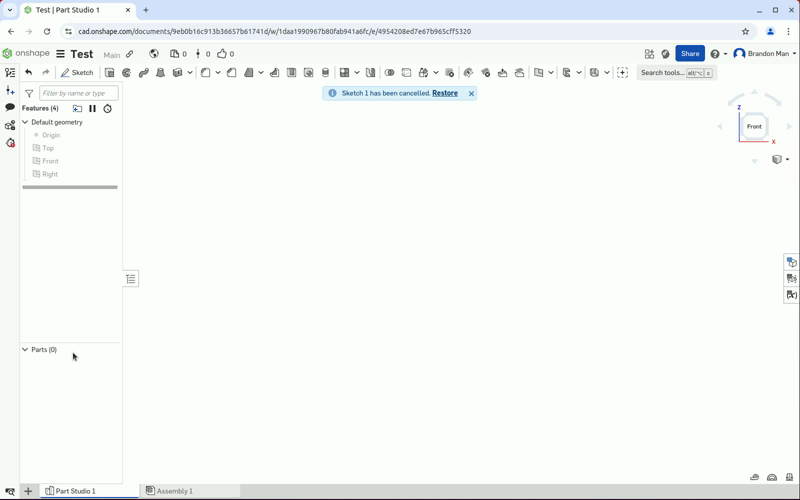
mouse_move(73, 352)
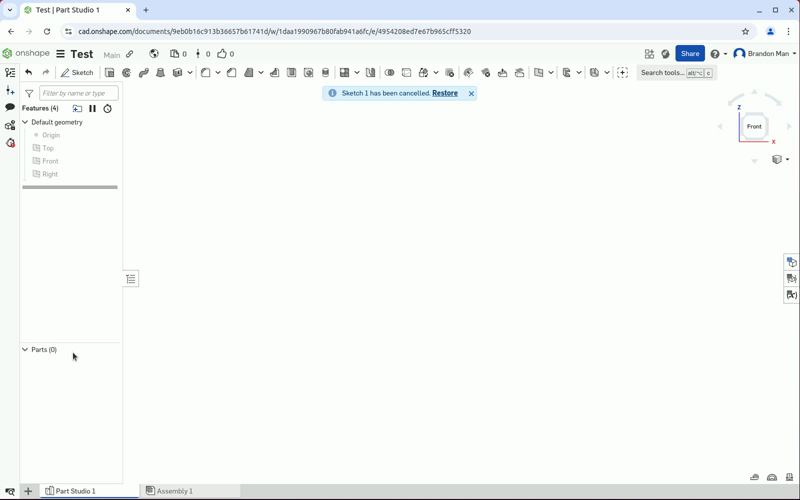
key(shift+y)
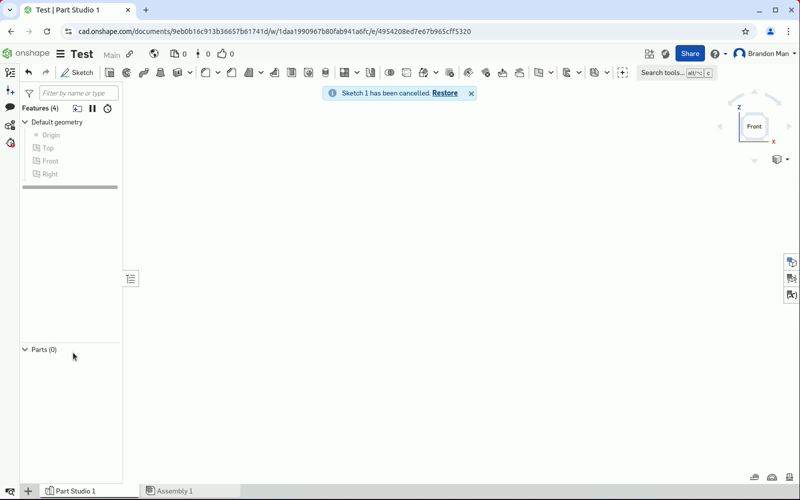
key(shift+s)
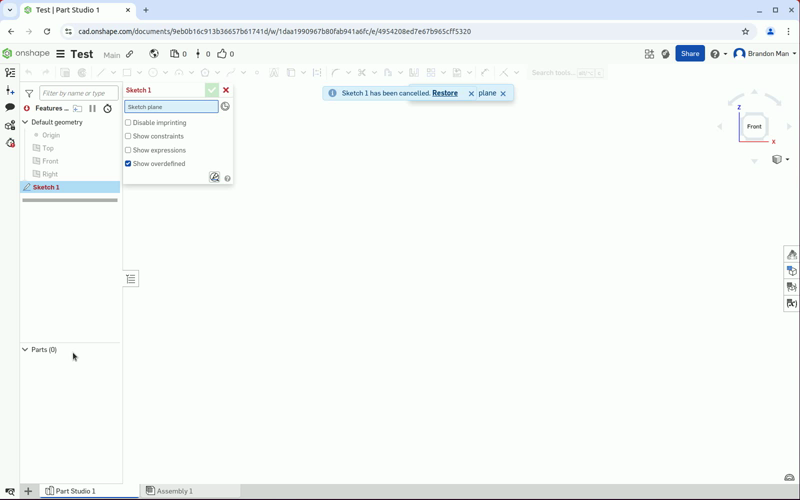
mouse_move(73, 163)
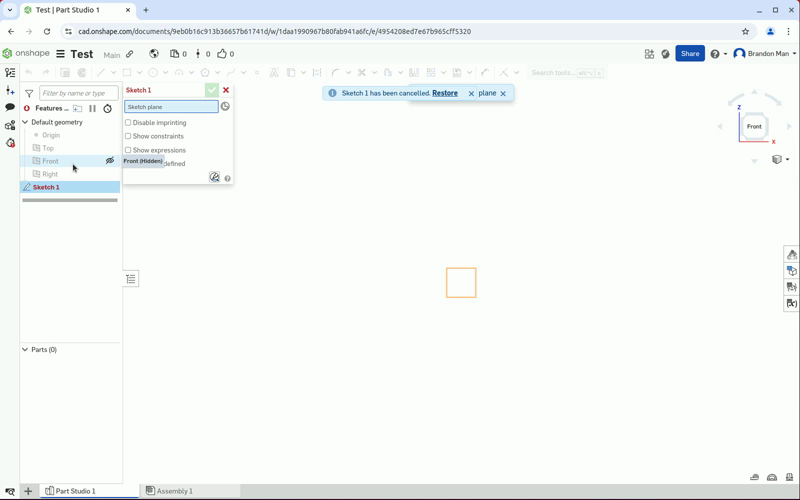
click(73, 163)
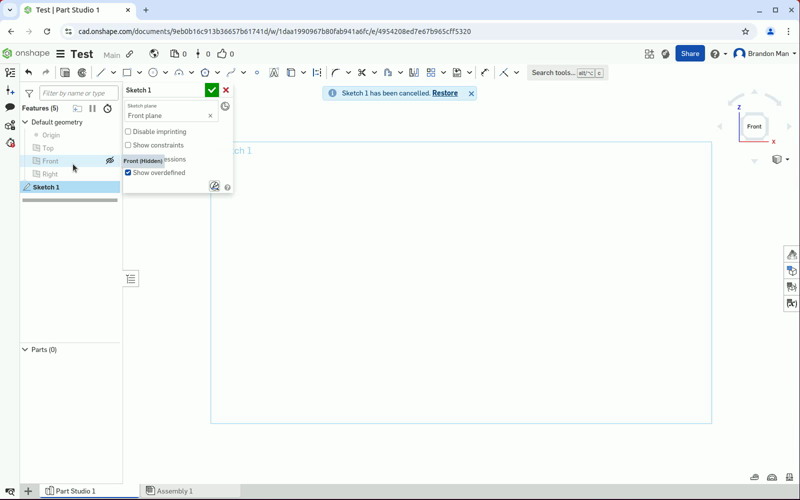
mouse_move(73, 352)
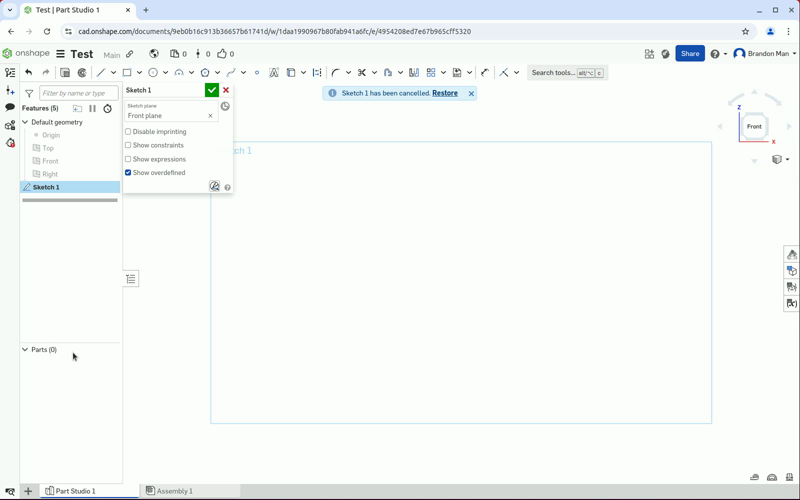
key(y)
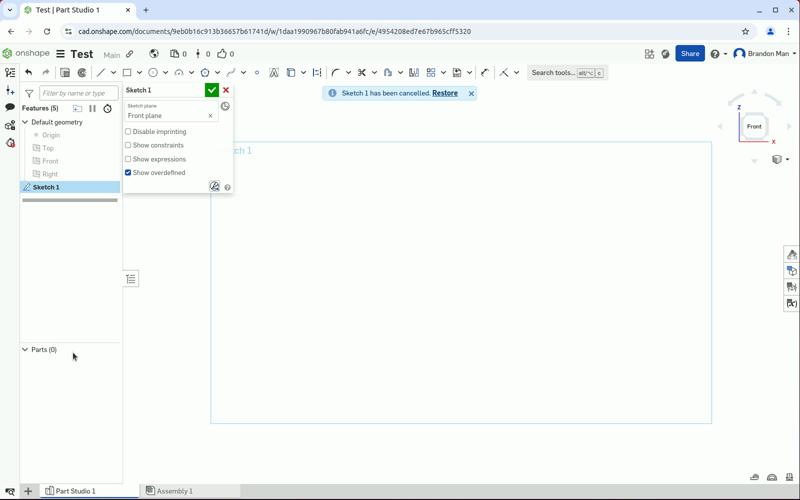
key(l)
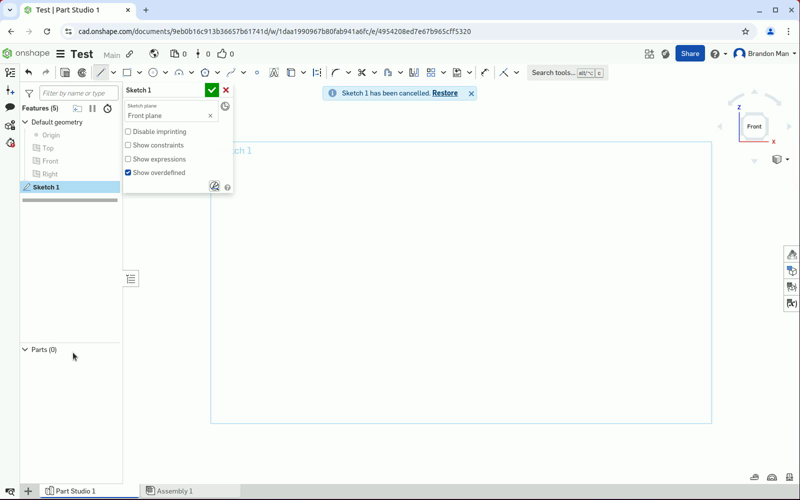
key_down(shift)
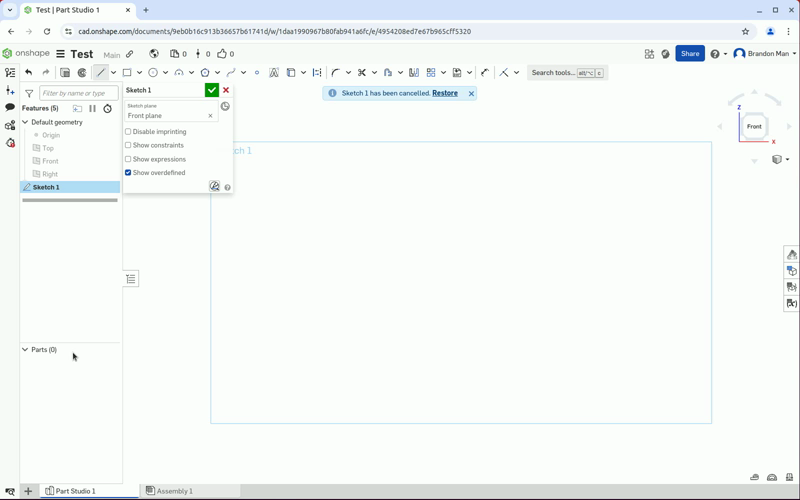
mouse_move(348, 334)
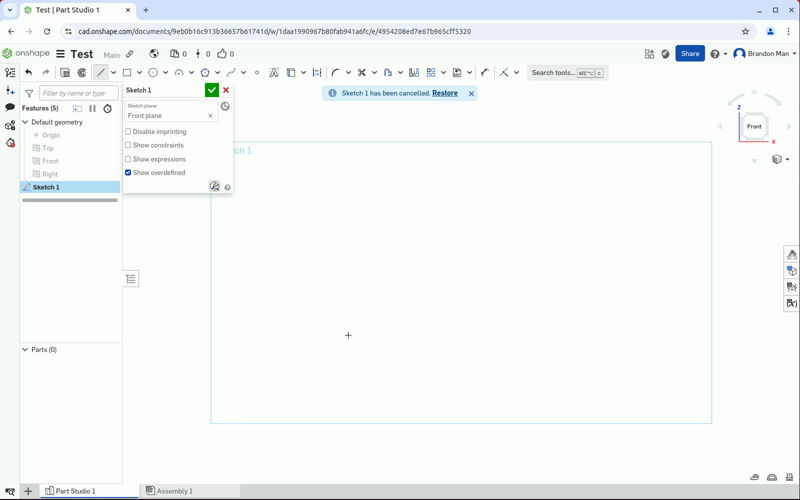
click(348, 334)
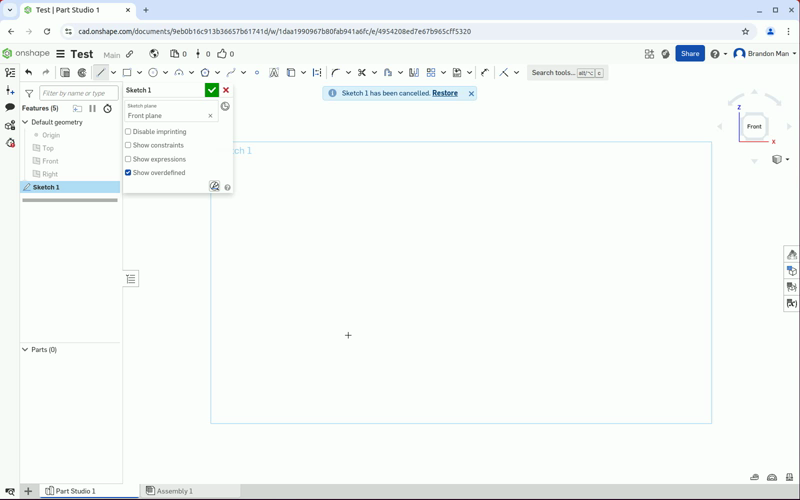
key_up(shift)
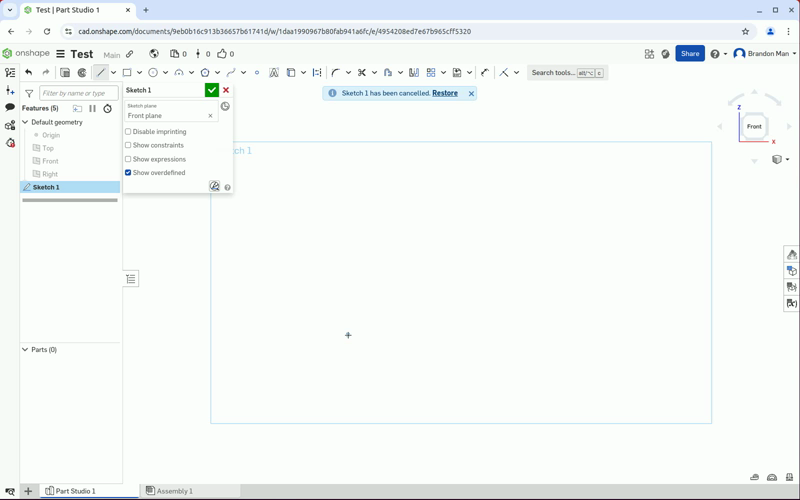
key_down(shift)
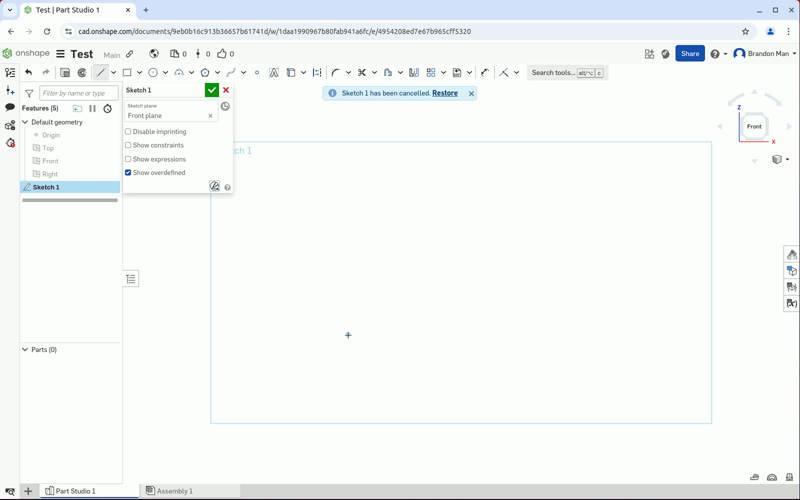
mouse_move(452, 334)
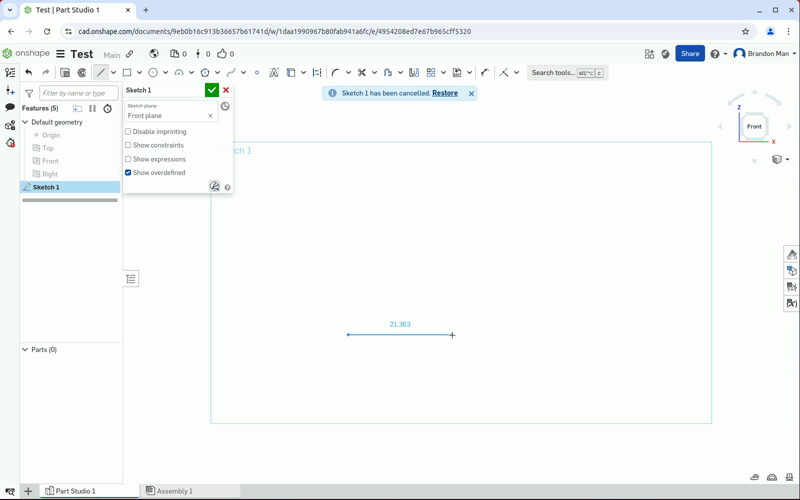
click(452, 334)
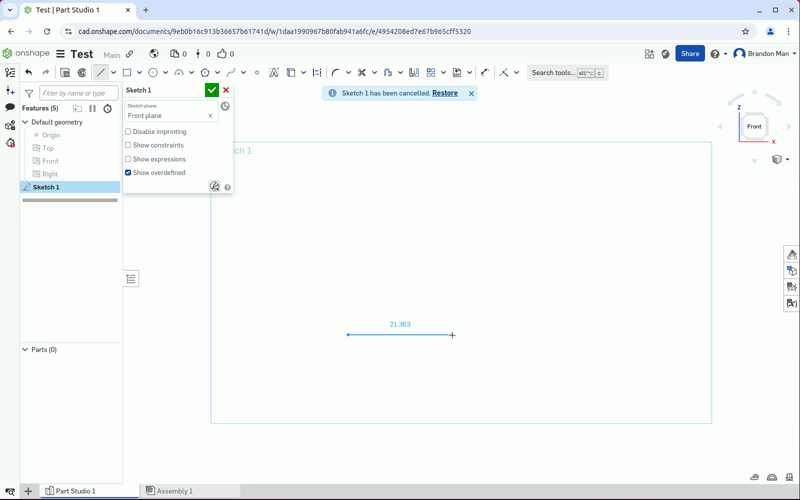
key_up(shift)
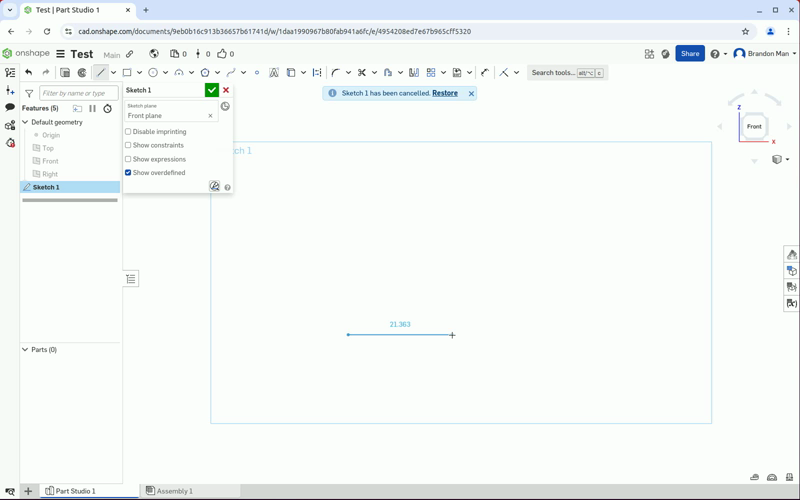
key_down(shift)
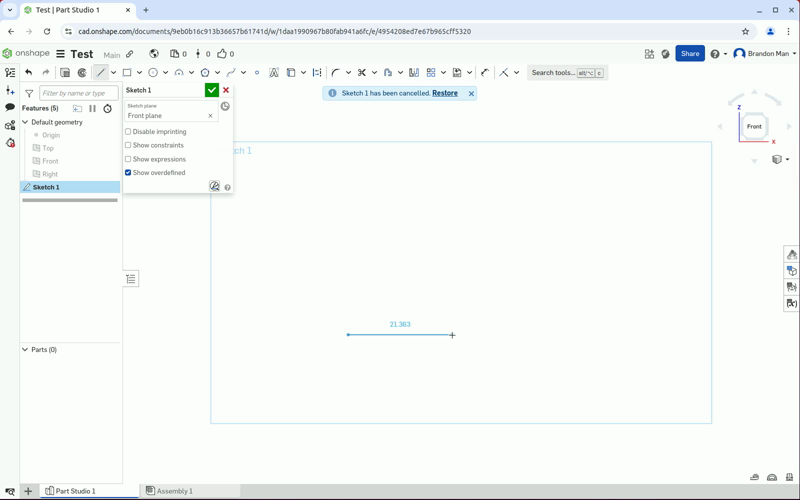
mouse_move(452, 273)
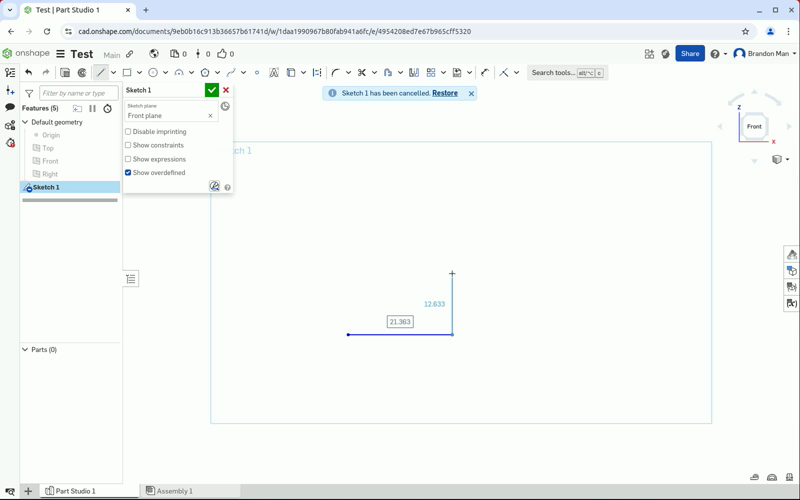
click(452, 273)
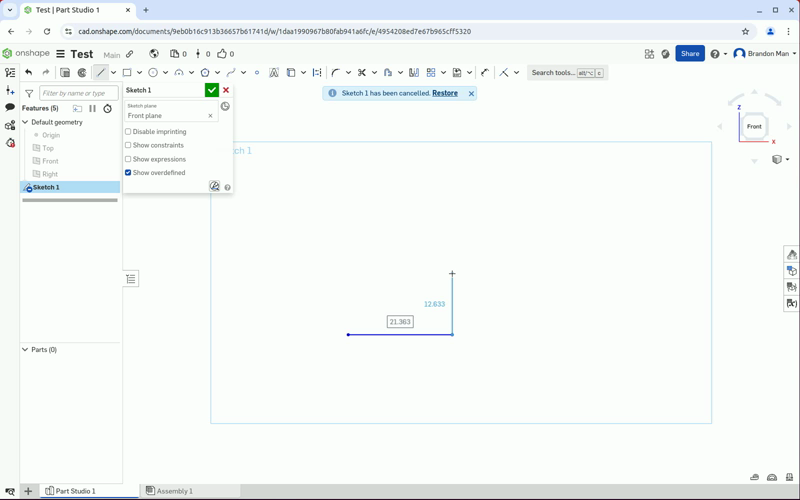
key_up(shift)
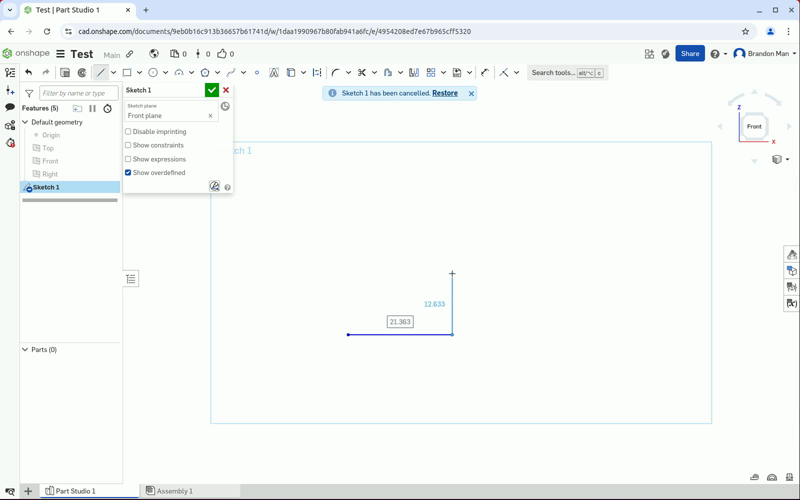
key(esc)
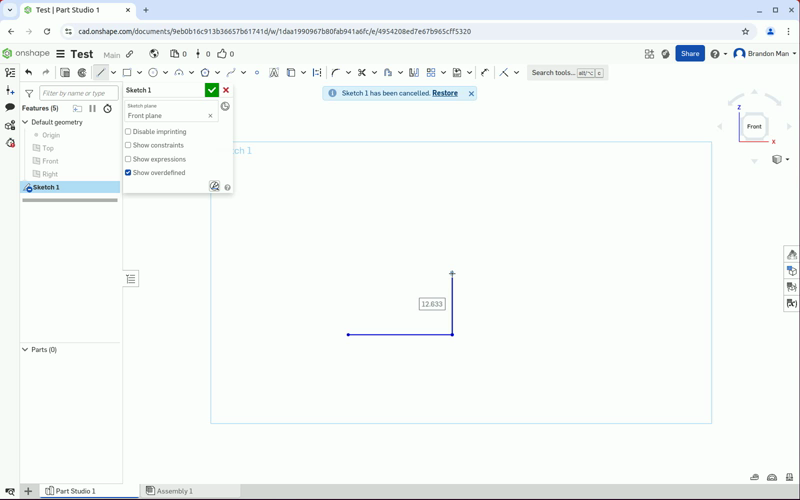
key(a)
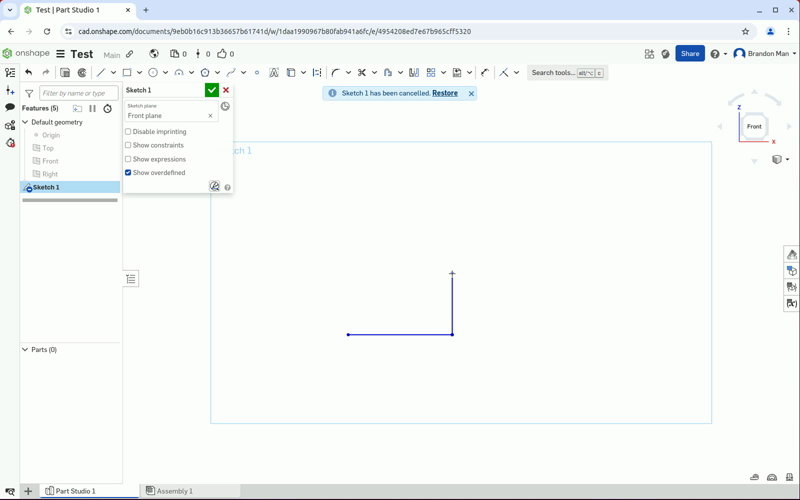
mouse_move(452, 273)
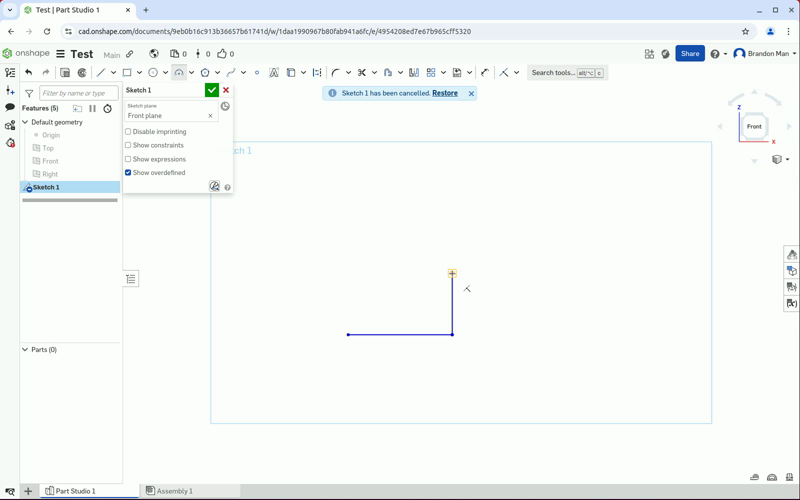
click(452, 273)
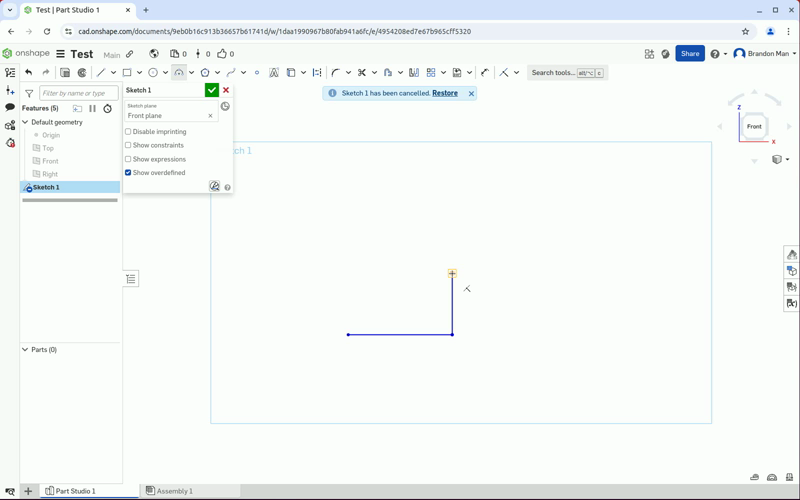
key_down(shift)
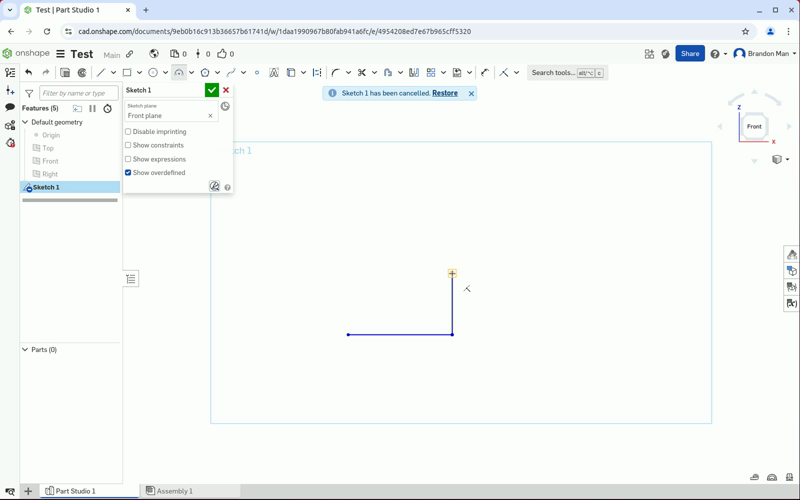
mouse_move(468, 273)
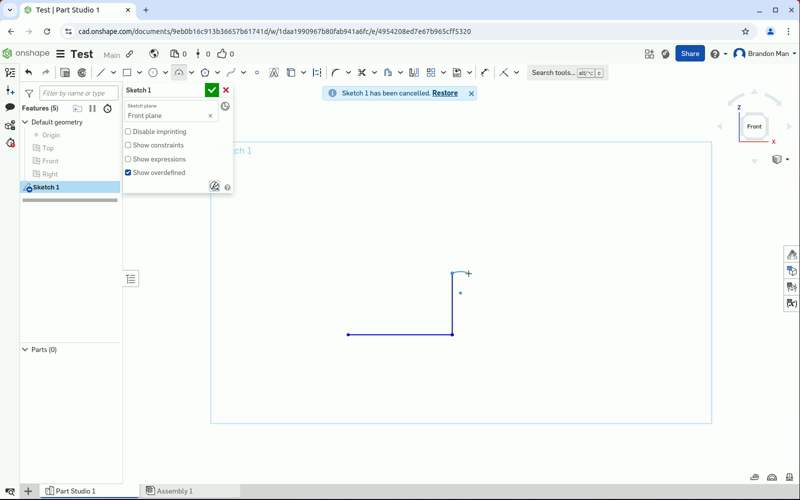
click(468, 273)
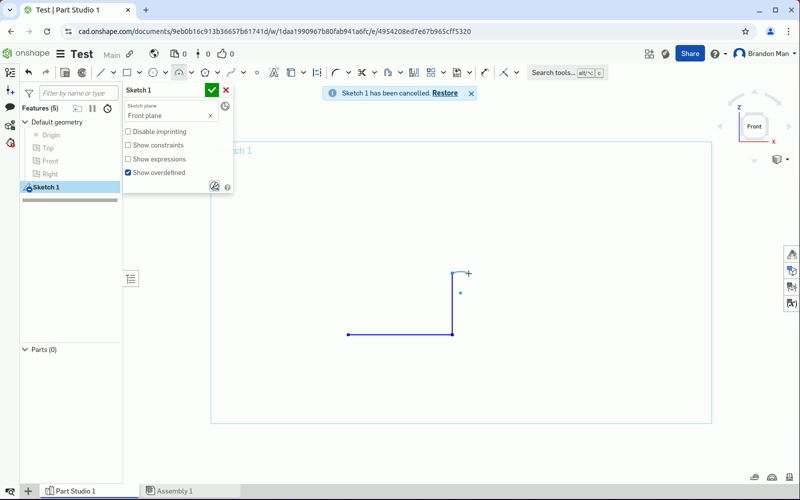
mouse_move(460, 242)
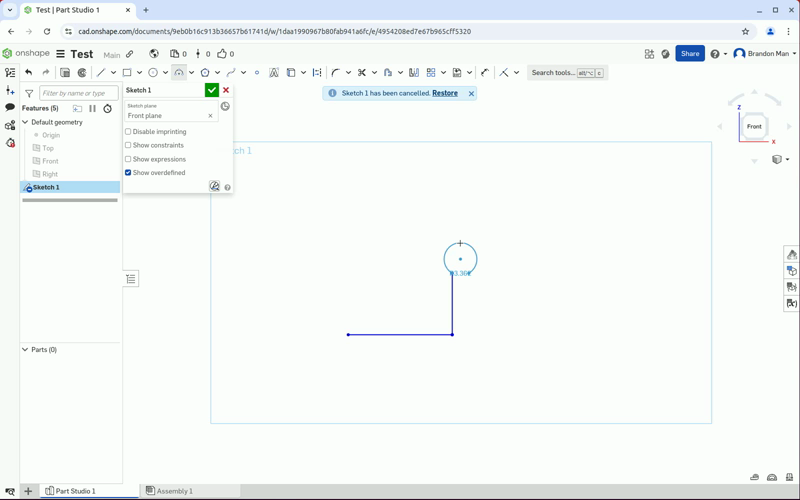
click(460, 242)
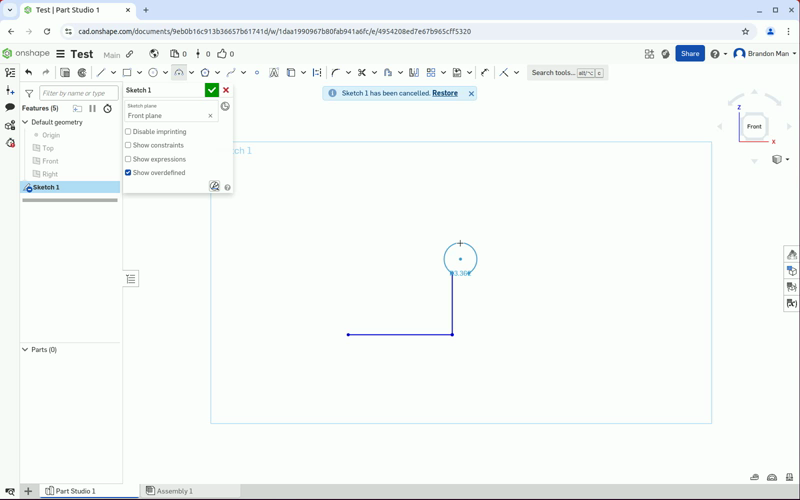
key_up(shift)
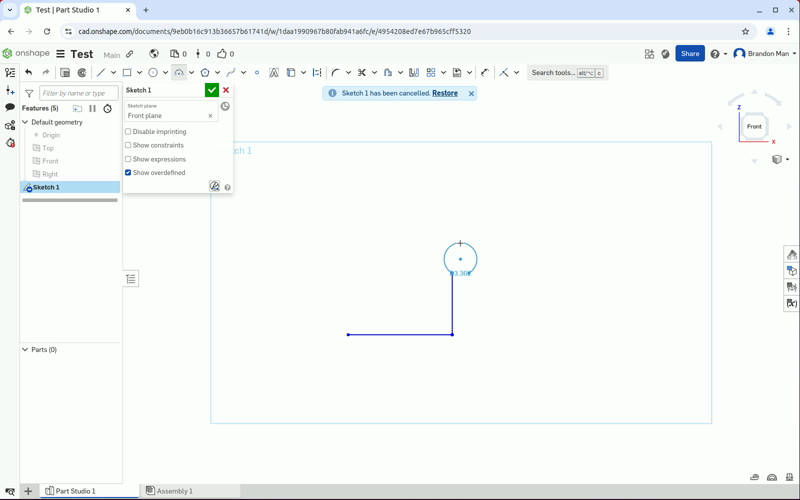
key(esc)
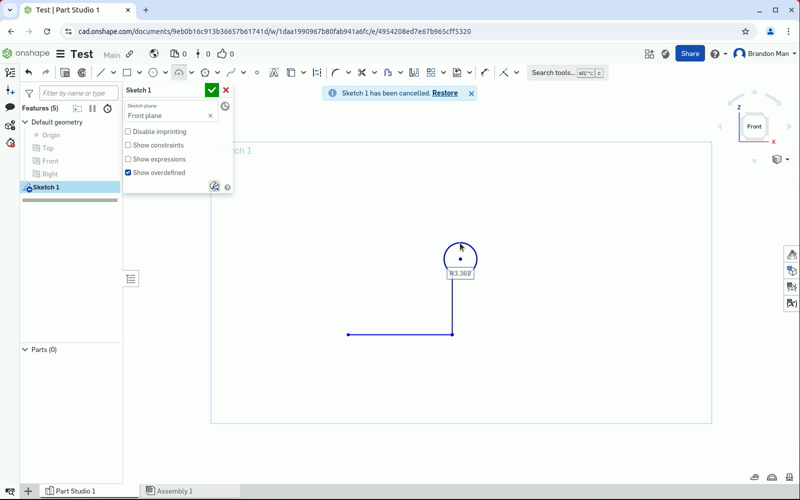
key(l)
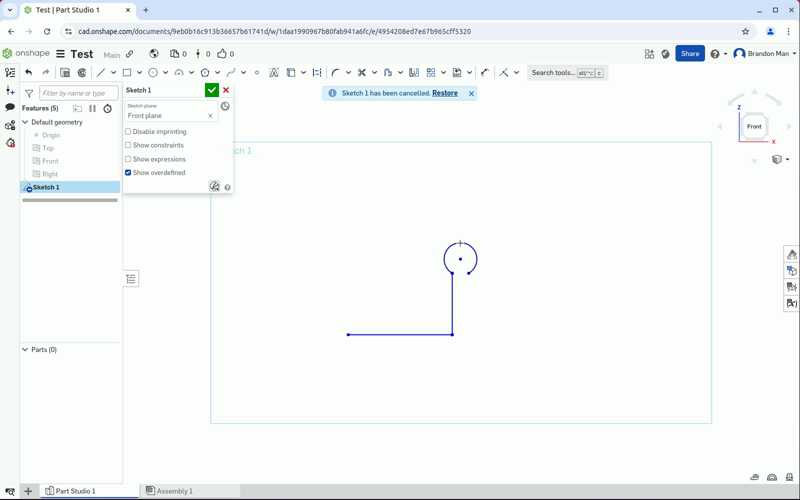
mouse_move(468, 273)
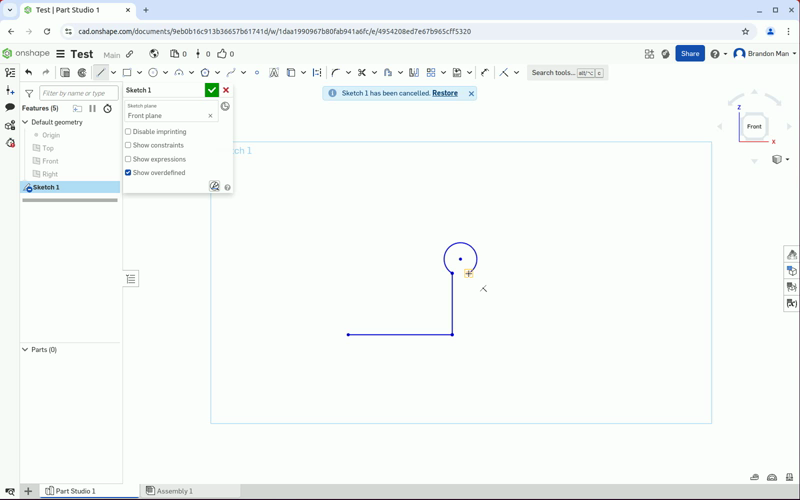
click(468, 273)
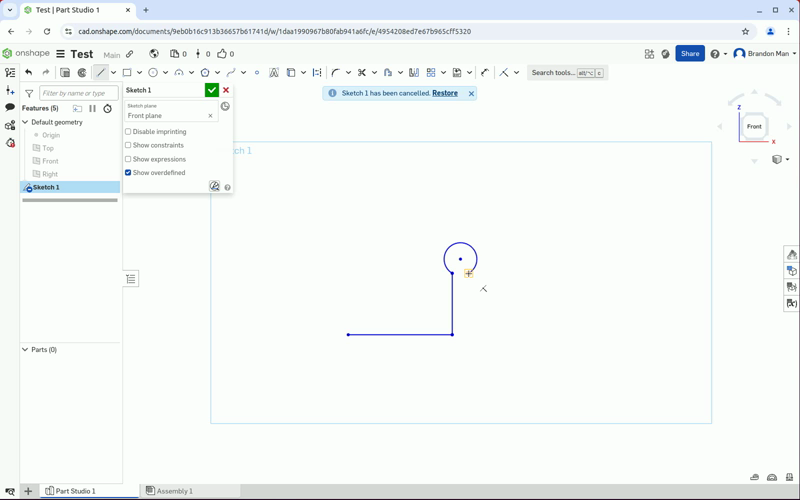
key_down(shift)
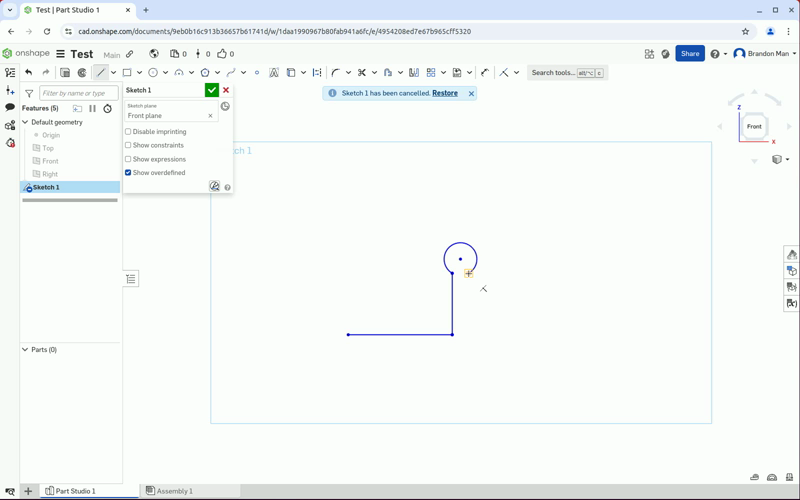
mouse_move(468, 334)
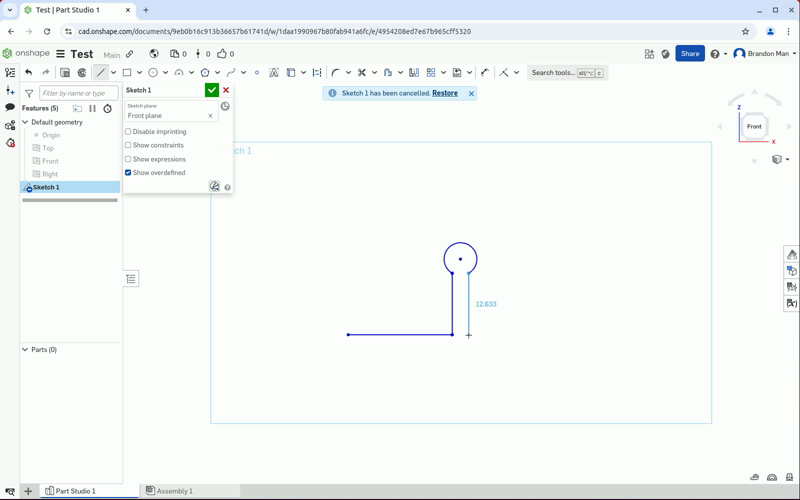
click(468, 334)
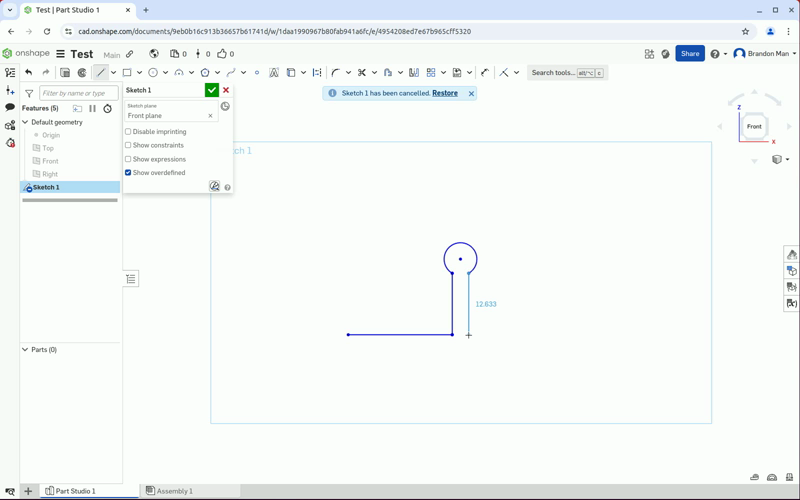
key_up(shift)
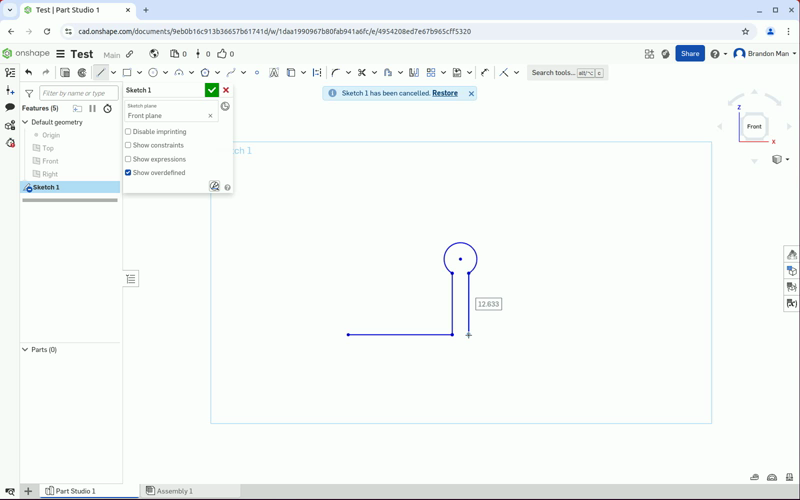
key_down(shift)
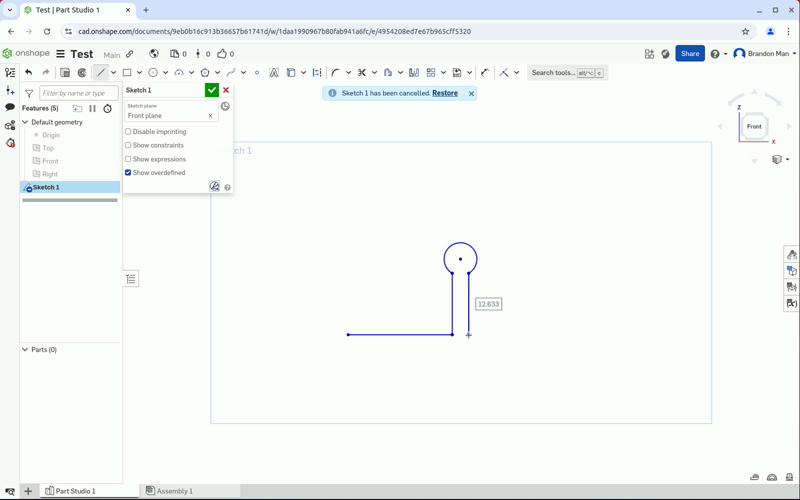
mouse_move(572, 334)
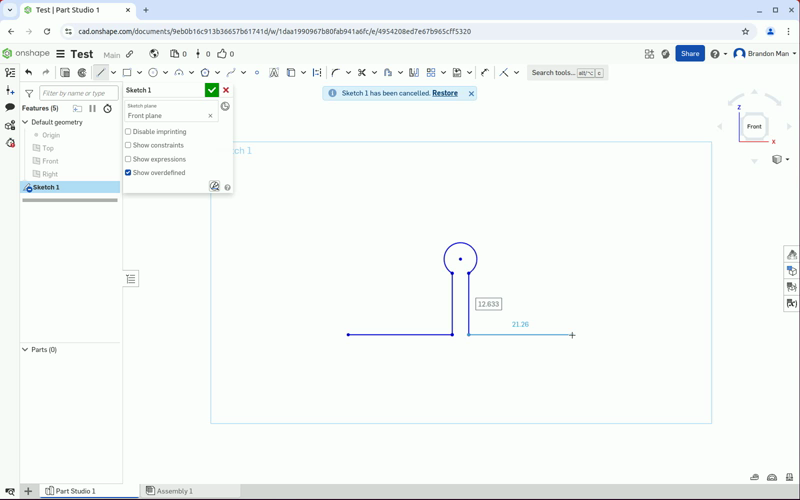
click(572, 334)
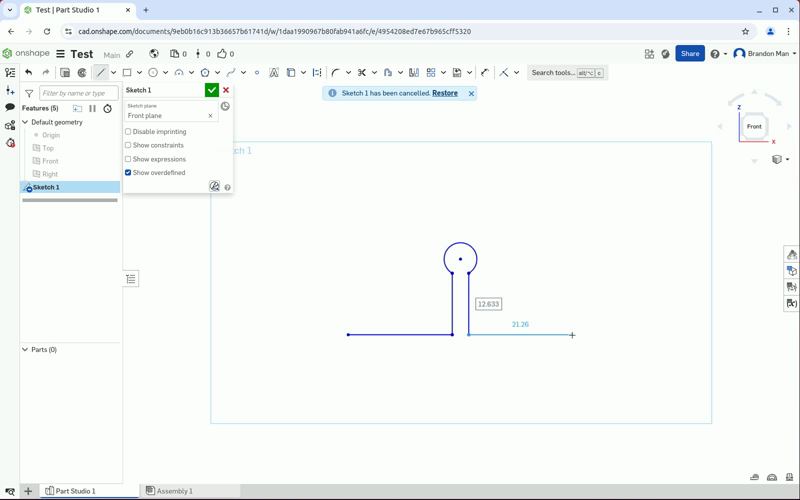
key_up(shift)
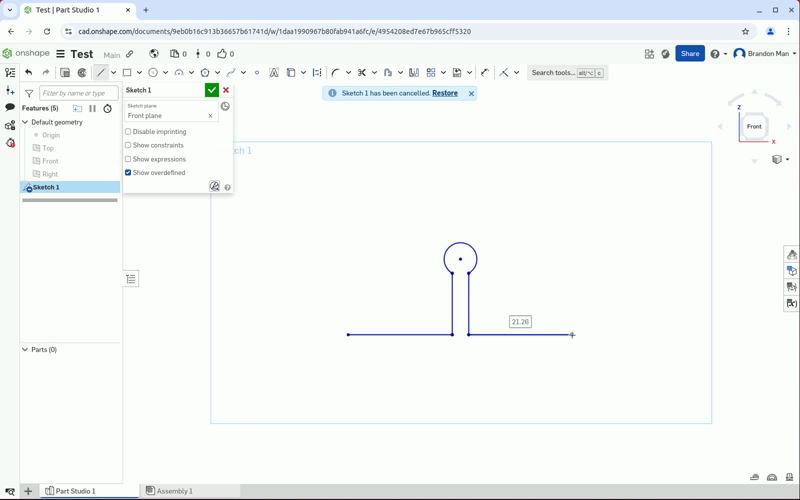
key_down(shift)
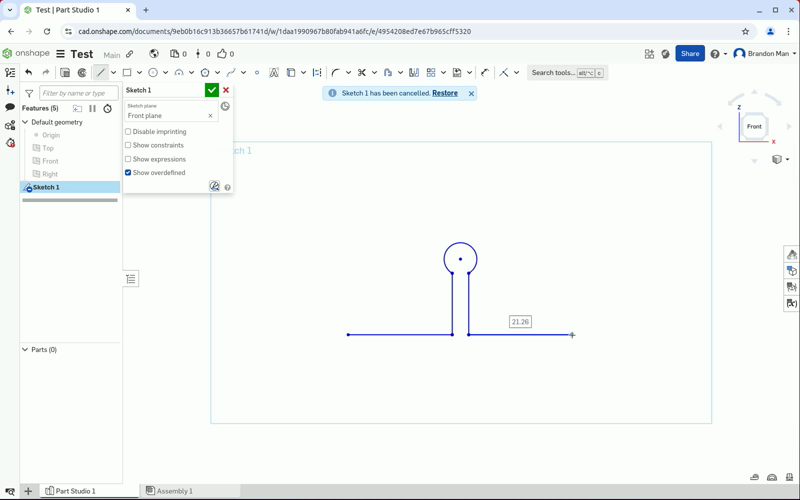
mouse_move(589, 334)
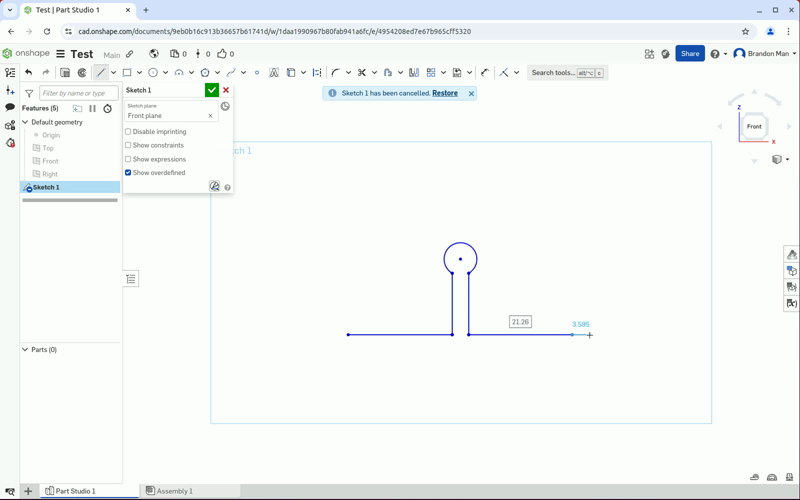
mouse_move(572, 287)
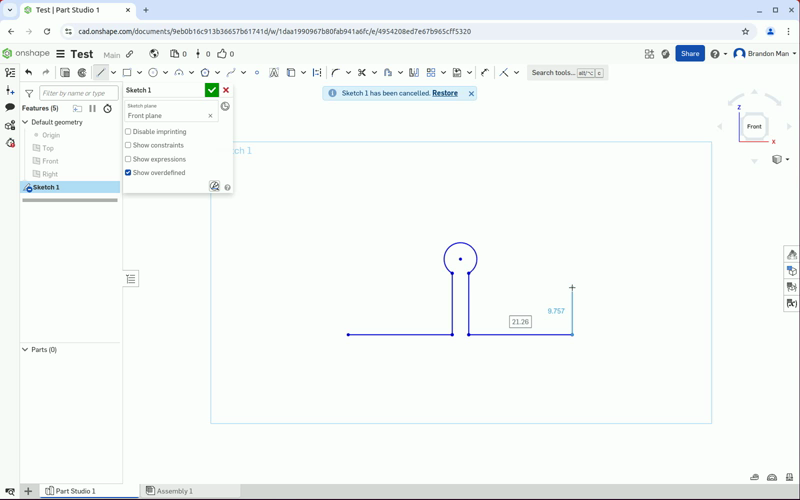
click(572, 287)
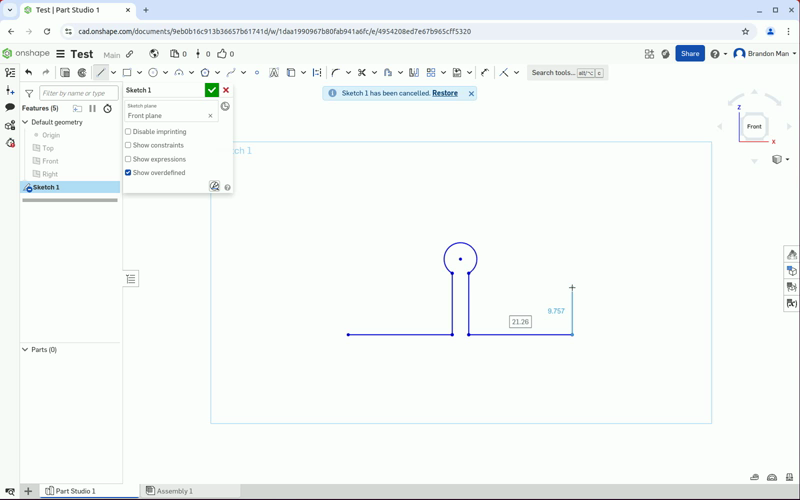
key_up(shift)
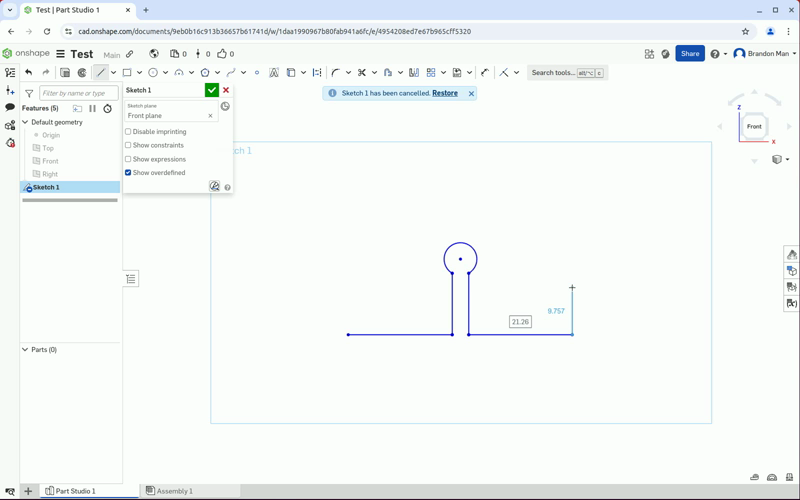
key_down(shift)
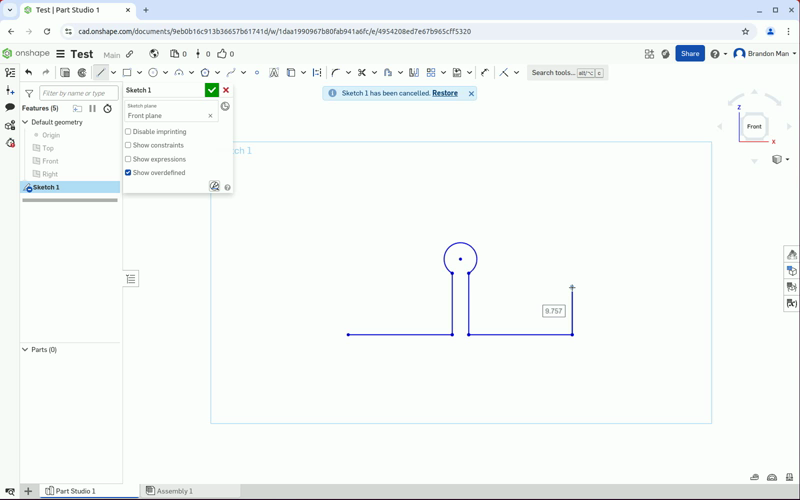
mouse_move(589, 287)
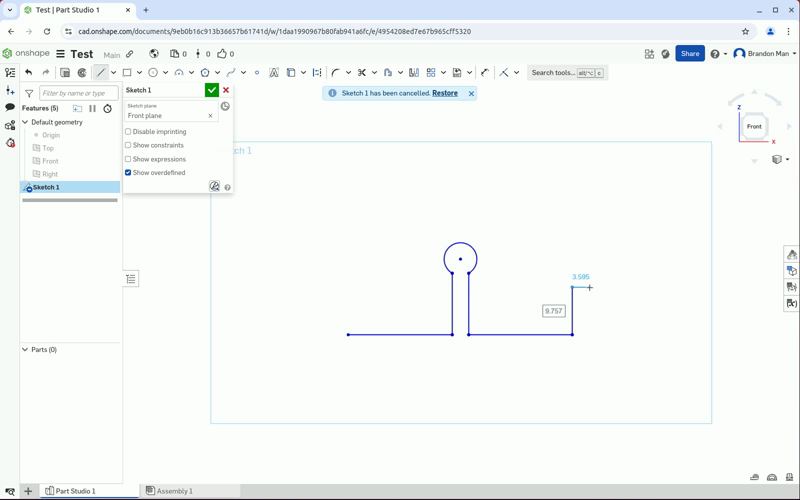
mouse_move(515, 287)
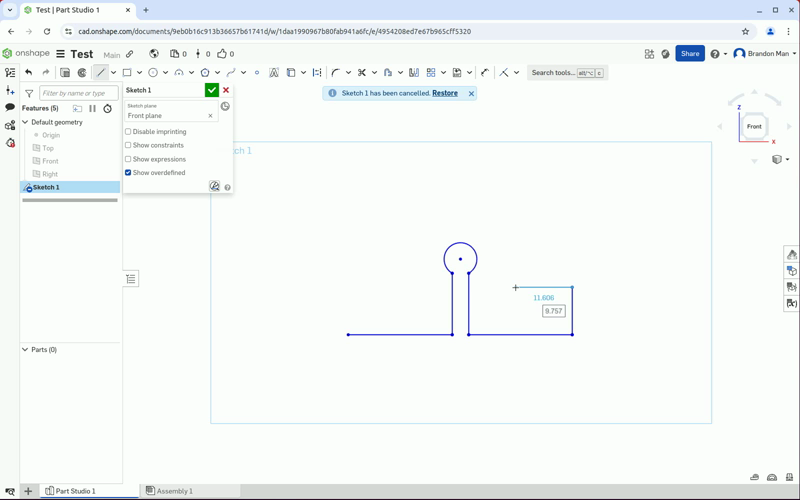
click(515, 287)
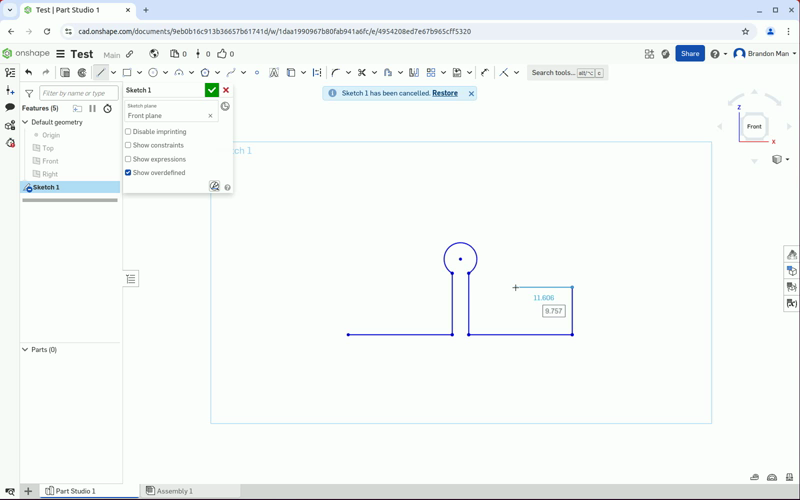
key_up(shift)
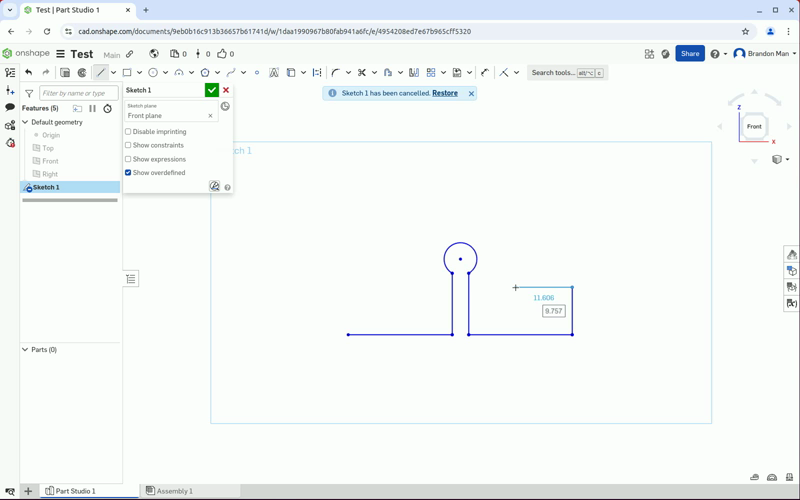
key_down(shift)
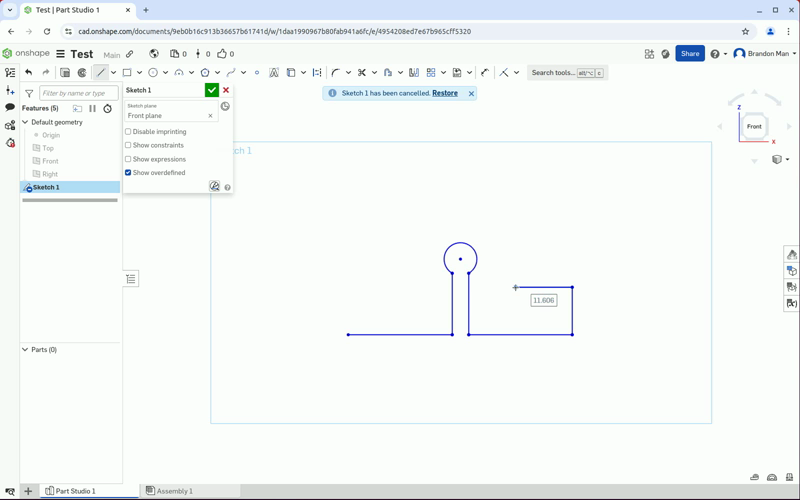
mouse_move(545, 287)
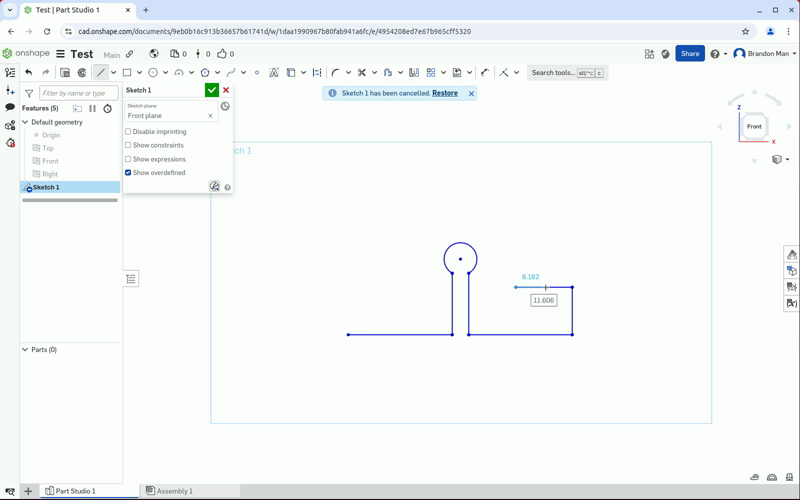
mouse_move(515, 230)
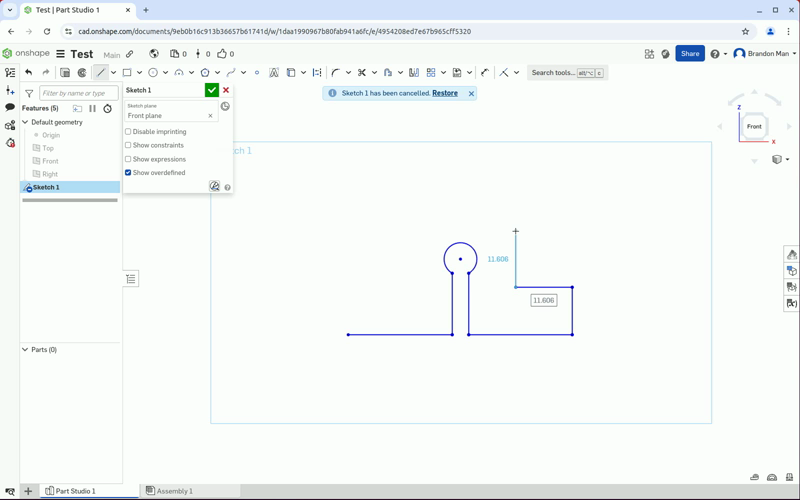
click(515, 230)
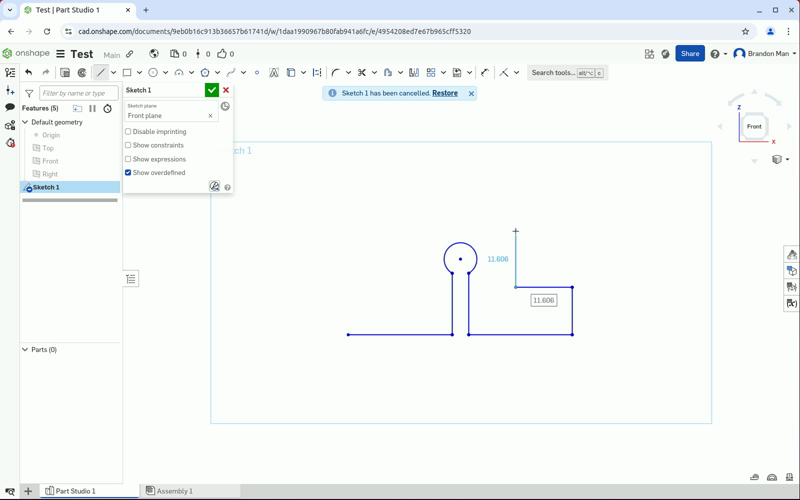
key_up(shift)
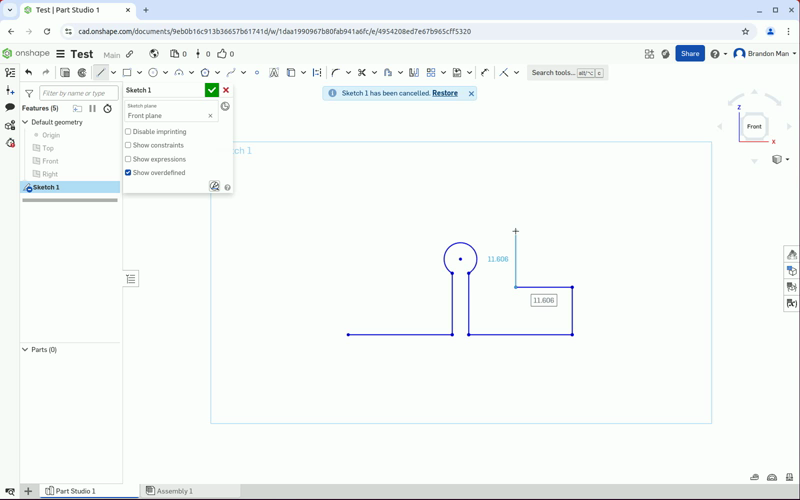
key_down(shift)
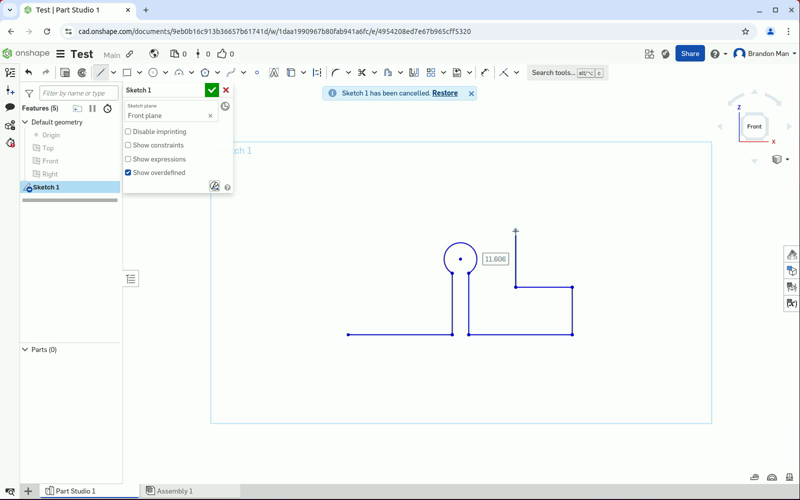
mouse_move(404, 230)
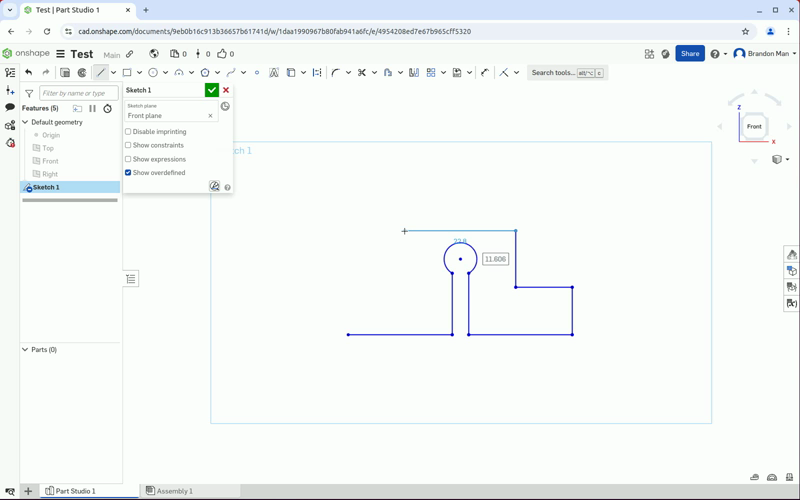
click(404, 230)
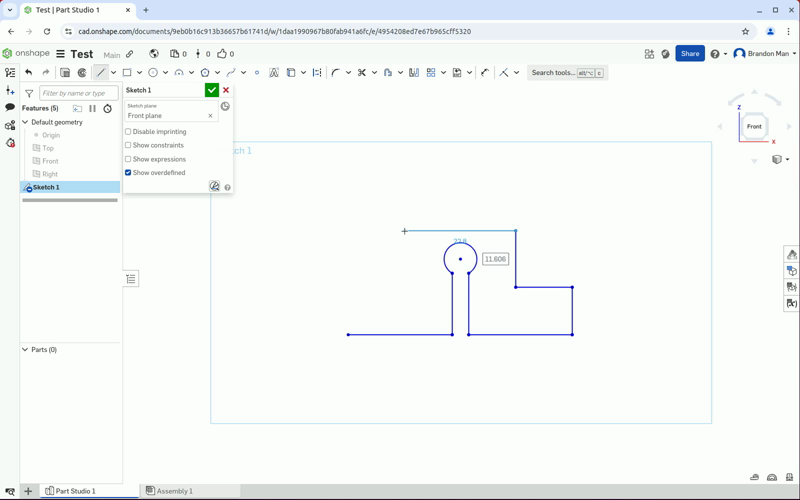
key_up(shift)
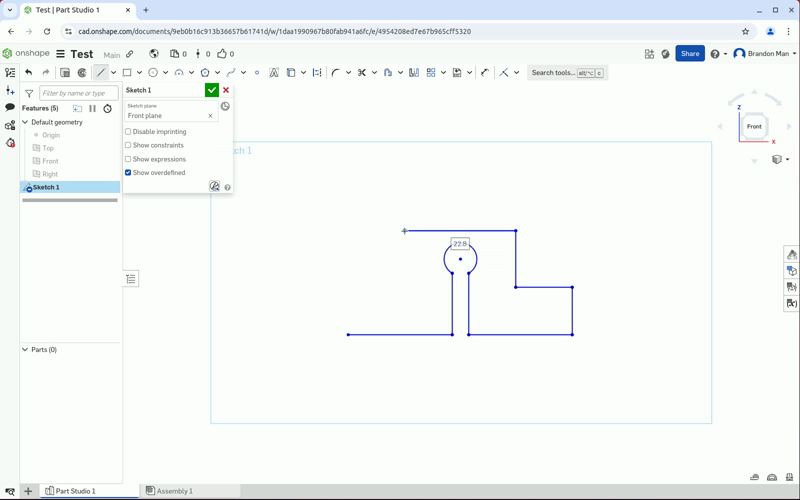
key_down(shift)
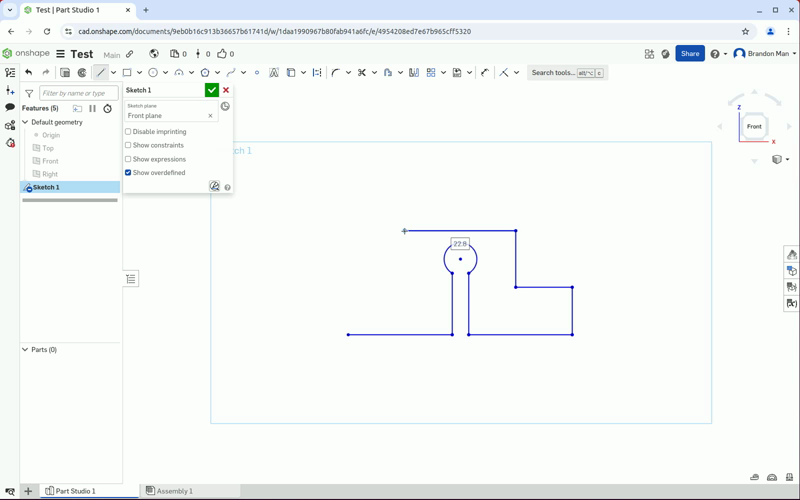
mouse_move(434, 230)
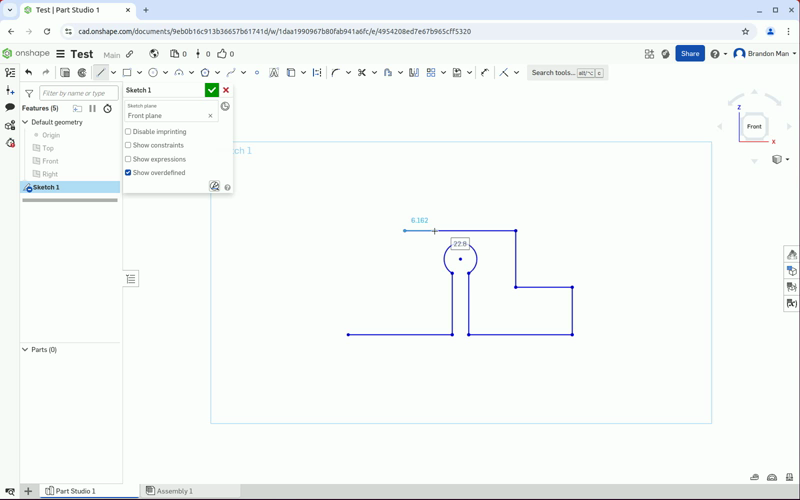
mouse_move(404, 287)
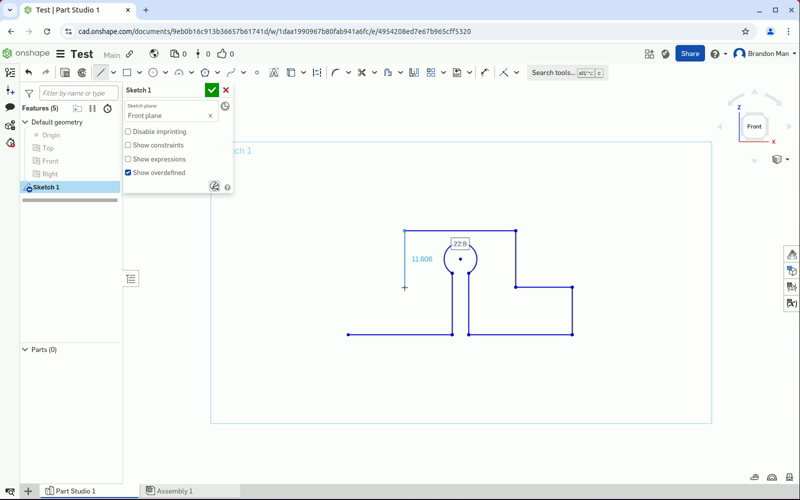
click(404, 287)
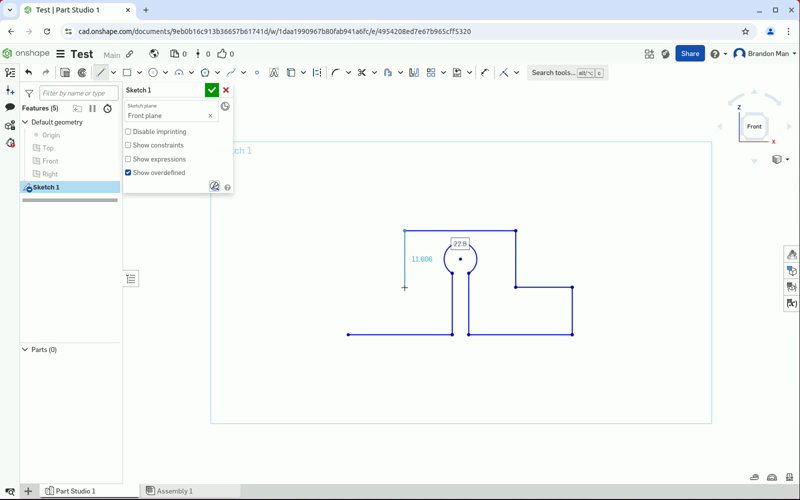
key_up(shift)
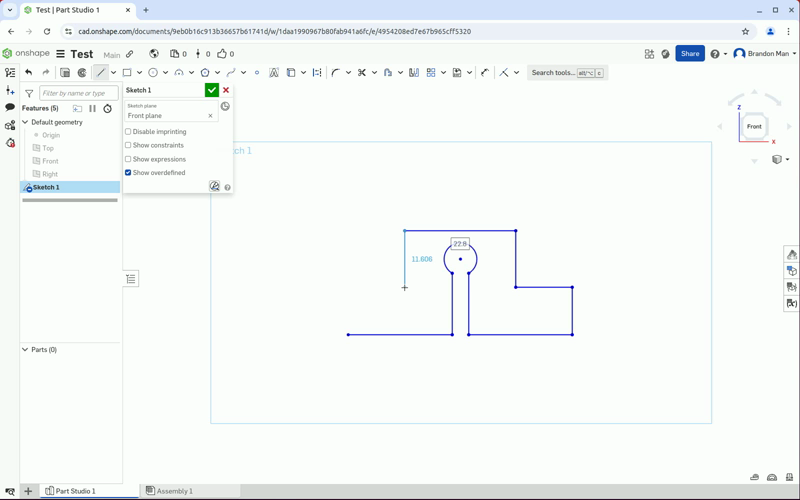
key_down(shift)
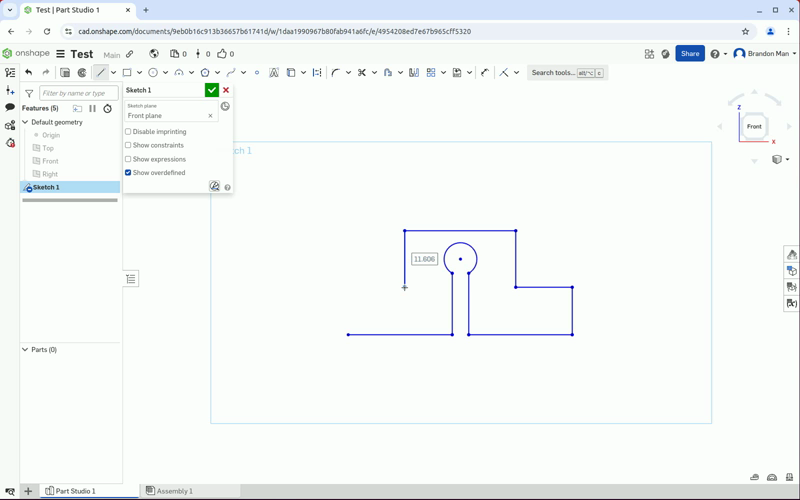
mouse_move(434, 287)
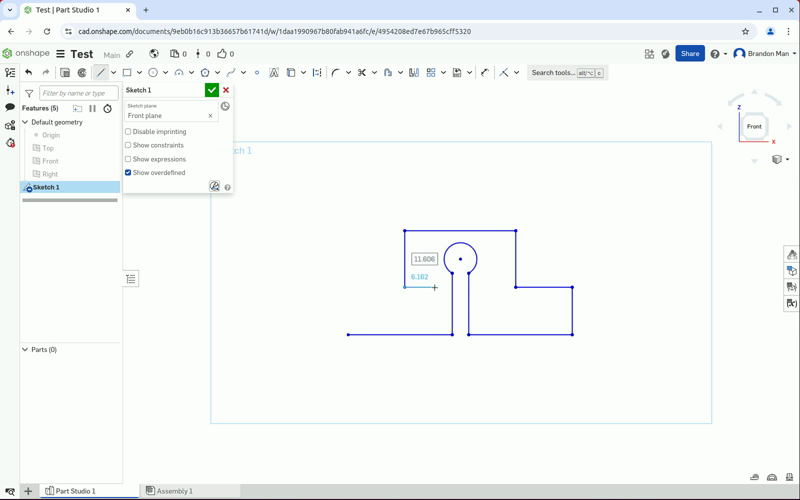
mouse_move(348, 287)
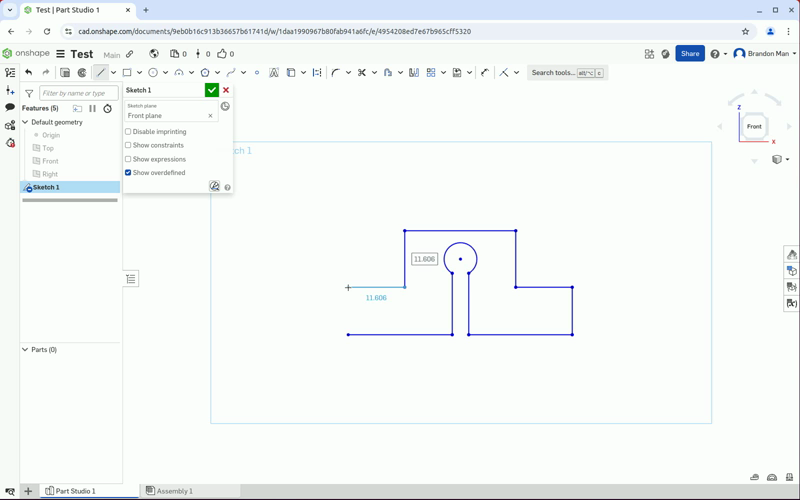
click(348, 287)
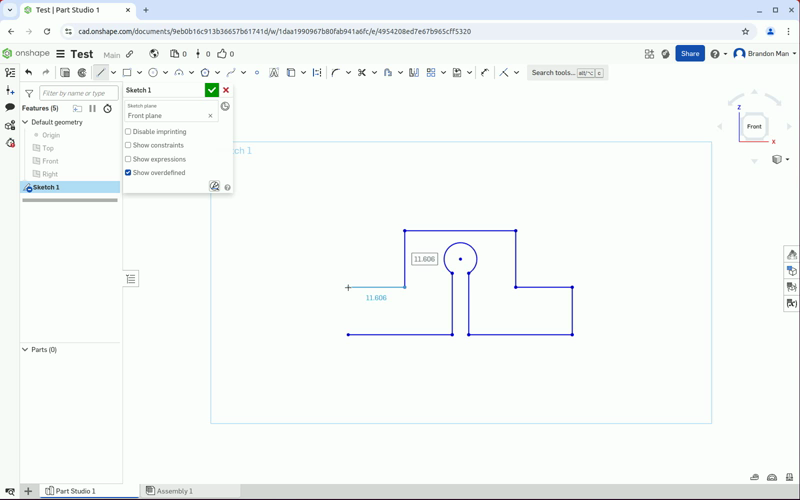
key_up(shift)
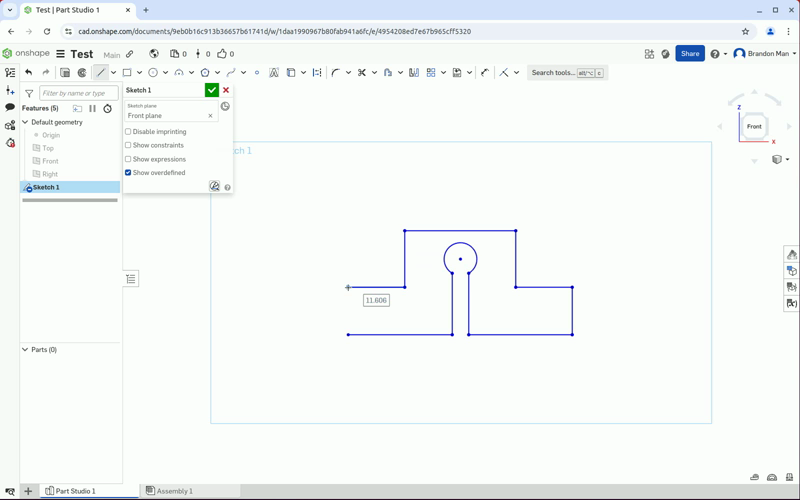
mouse_move(378, 287)
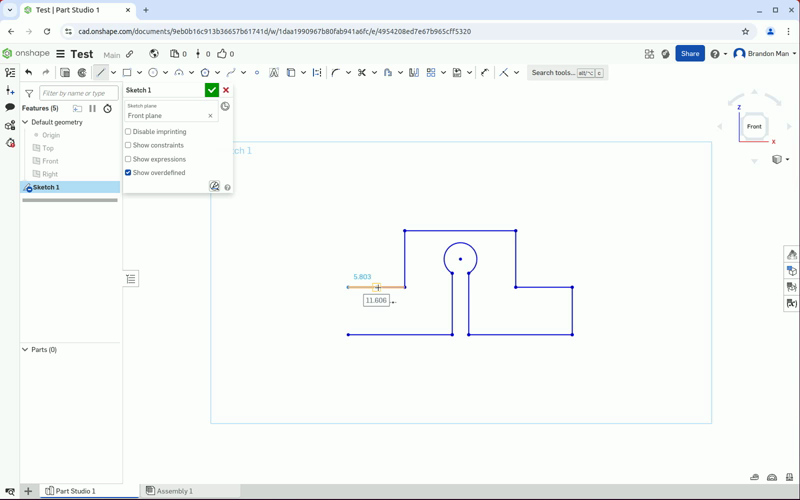
key_down(shift)
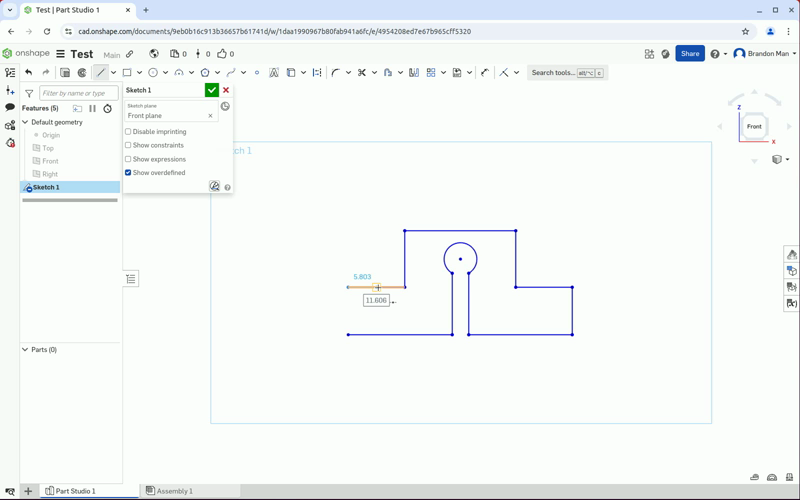
mouse_move(348, 334)
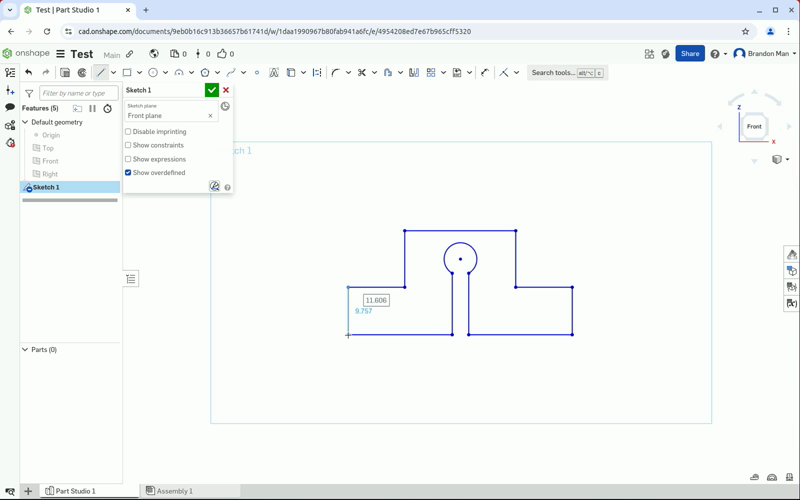
key_up(shift)
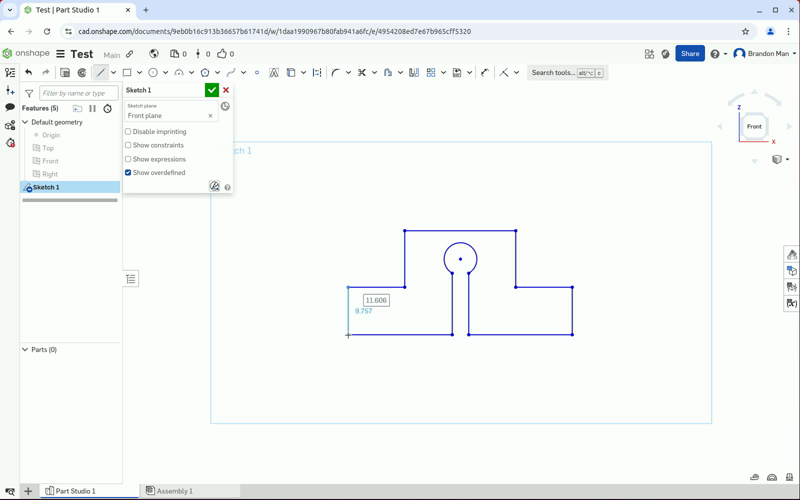
click(348, 334)
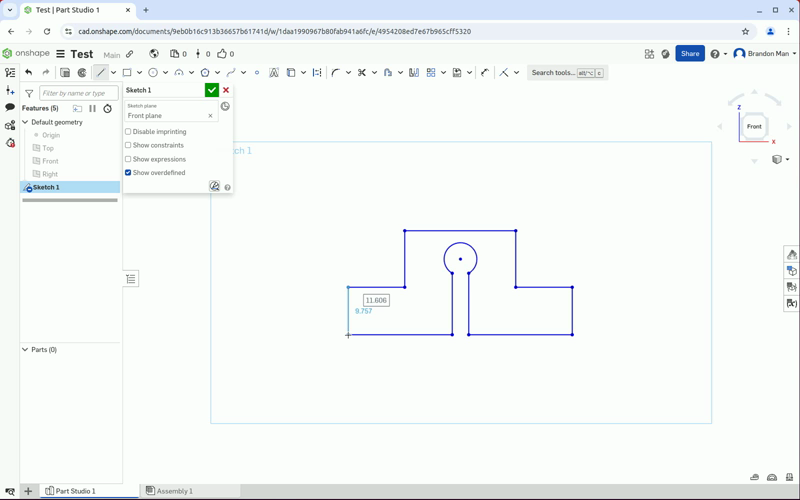
key(esc)
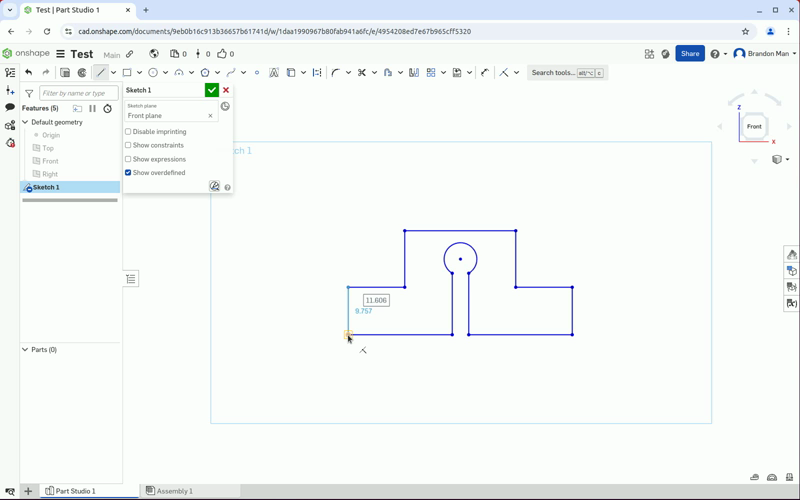
mouse_move(364, 311)
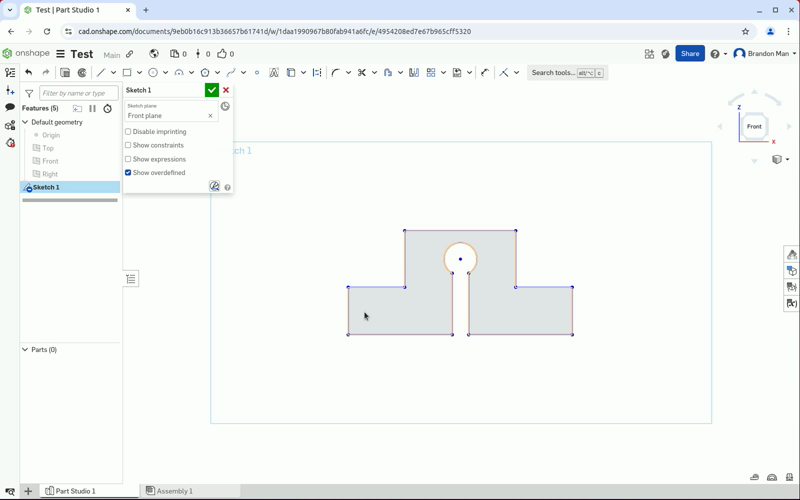
click(364, 311)
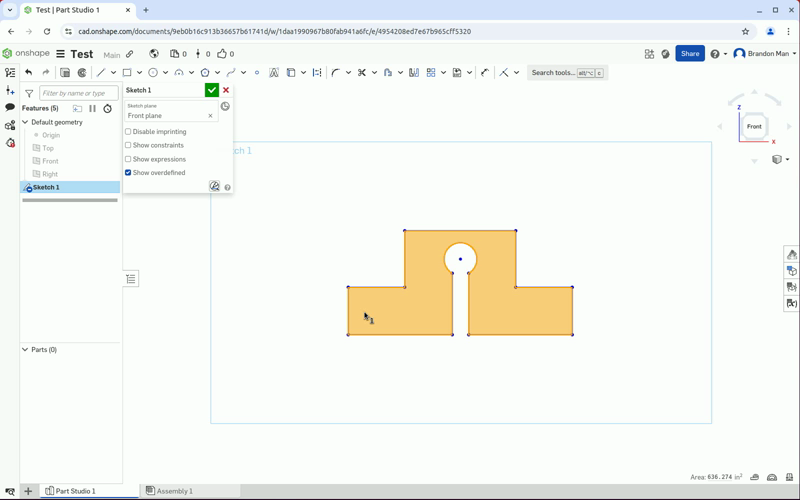
mouse_move(73, 352)
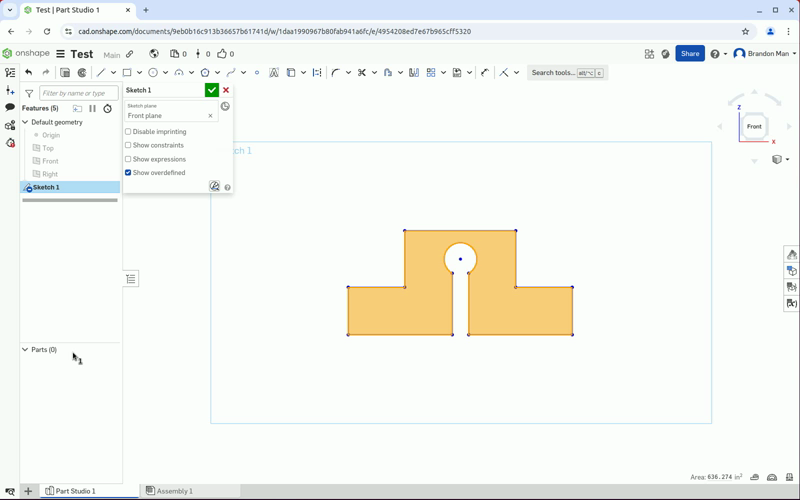
key(shift+y)
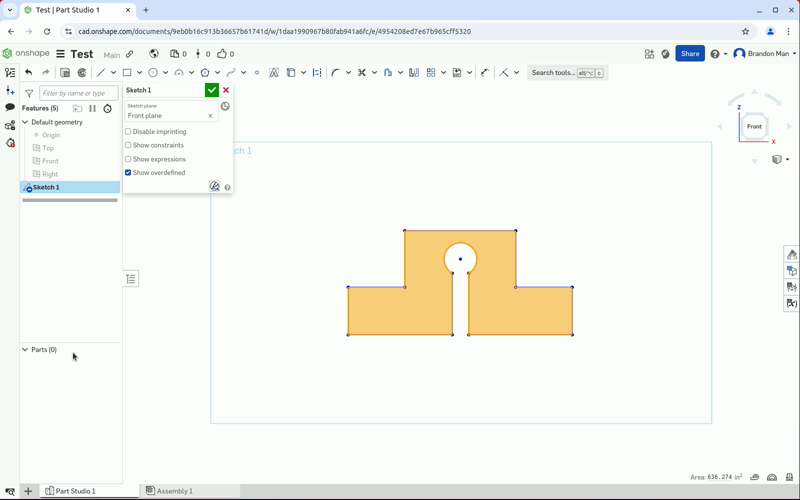
key(shift+e)
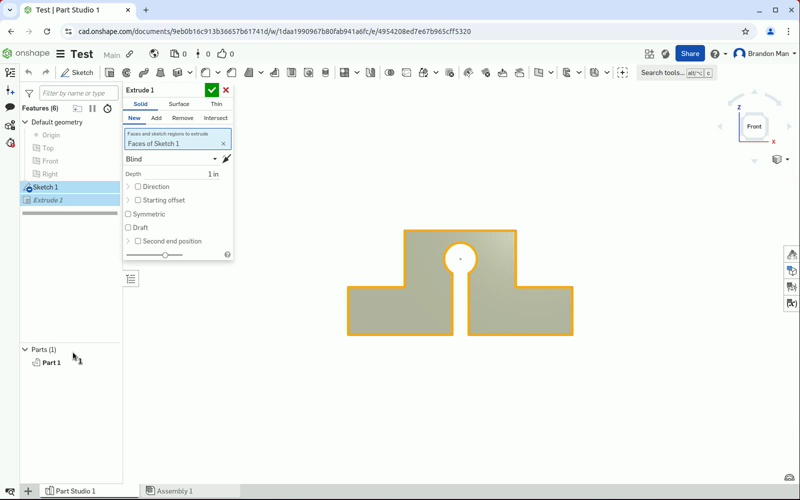
mouse_move(143, 106)
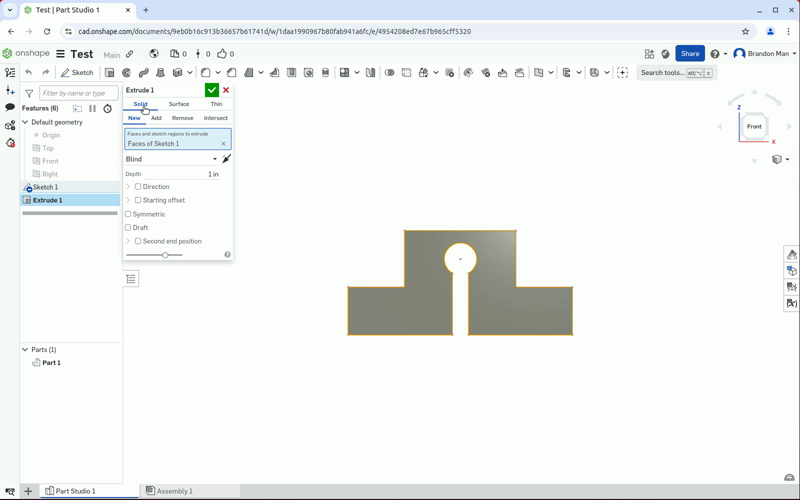
click(143, 106)
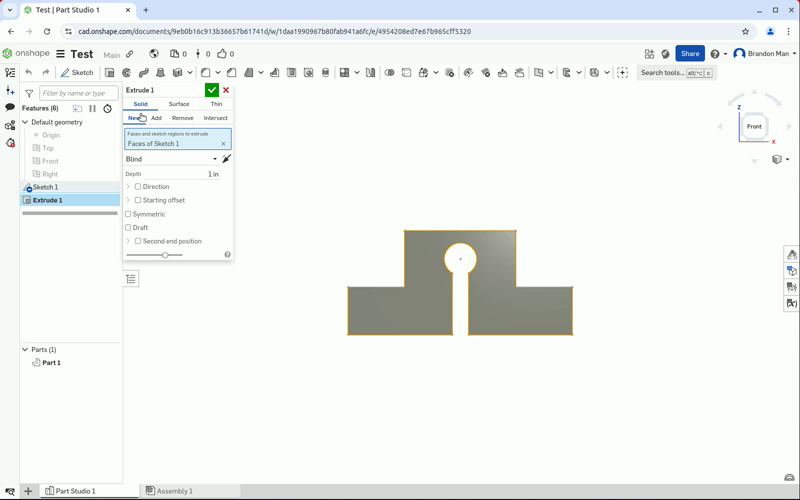
mouse_move(137, 120)
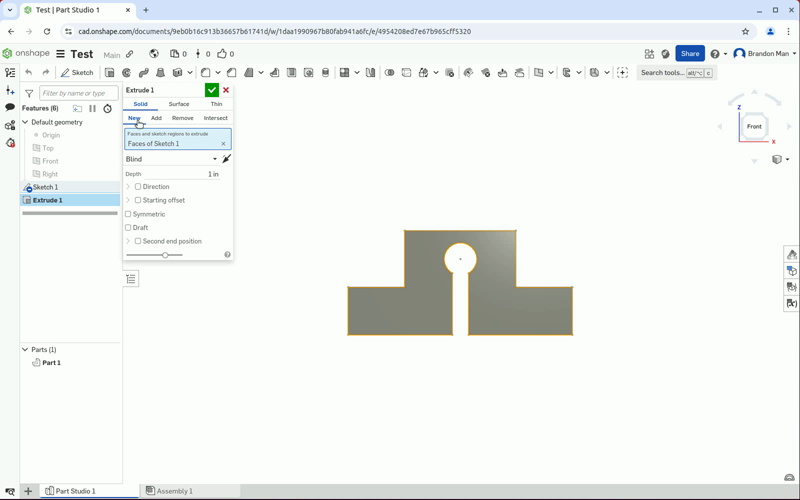
click(137, 120)
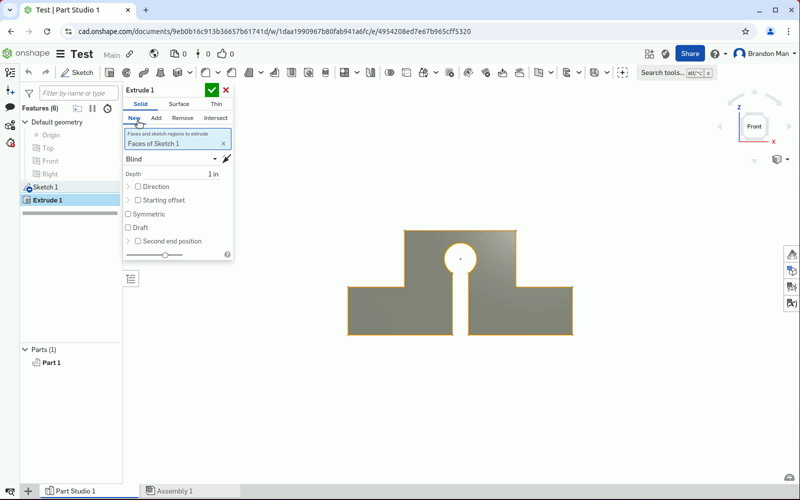
key(tab, 4)
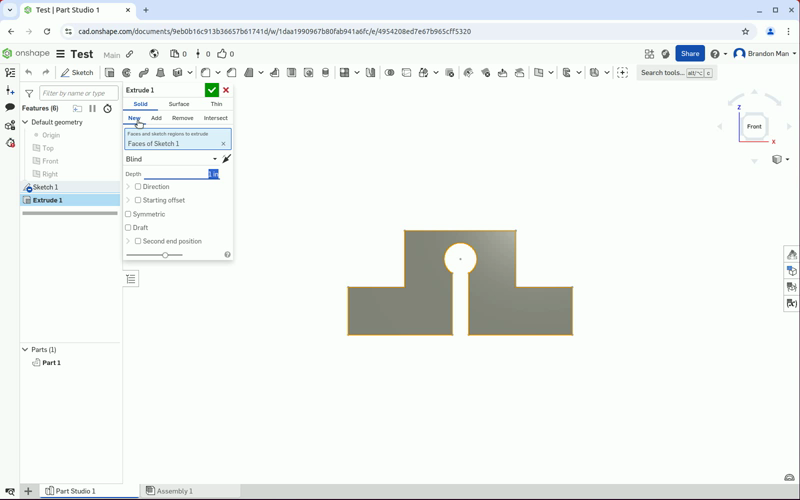
text(23.108)
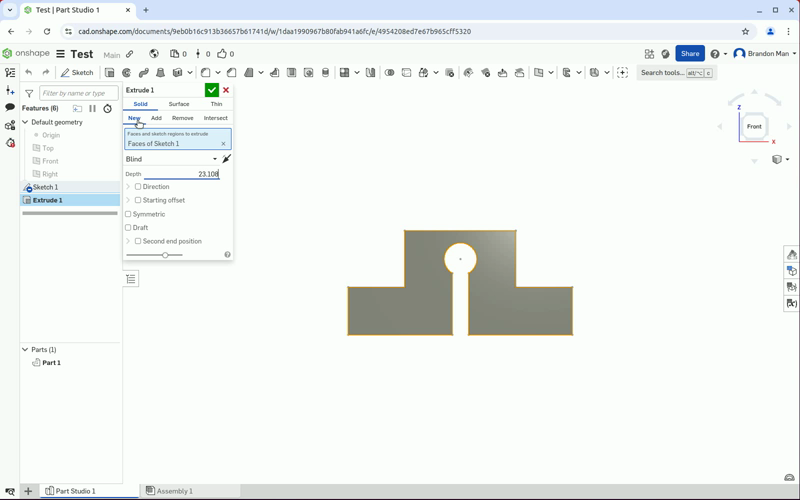
key(enter)
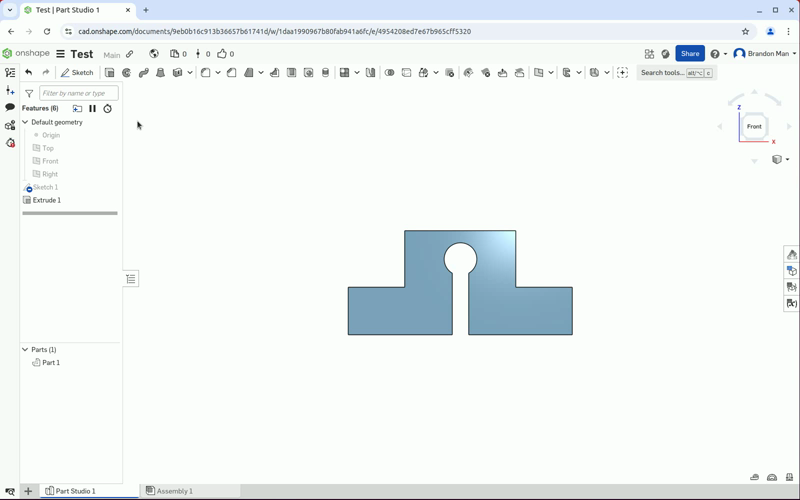
key(shift+h)
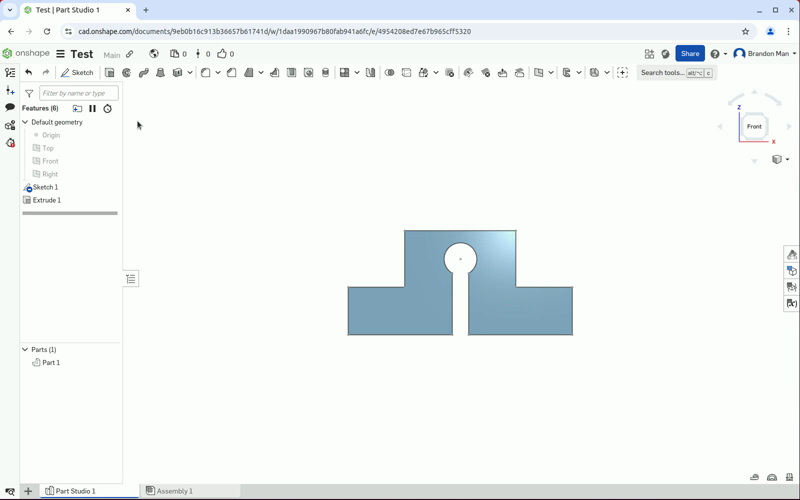
key(shift+h)
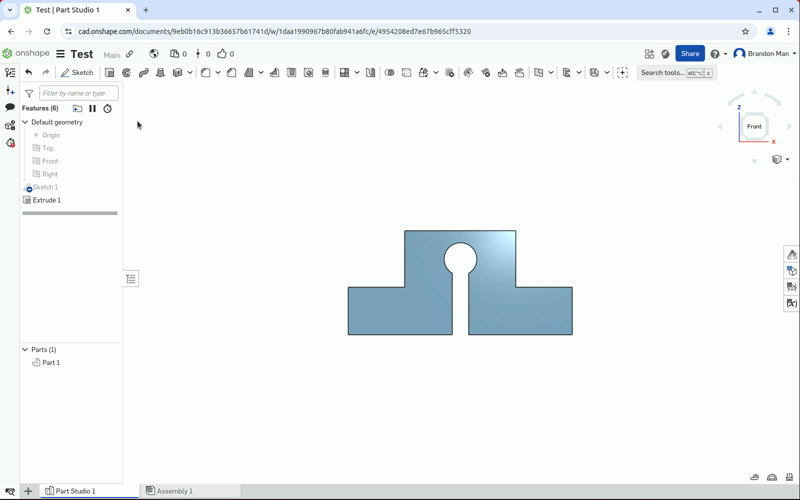
mouse_move(73, 189)
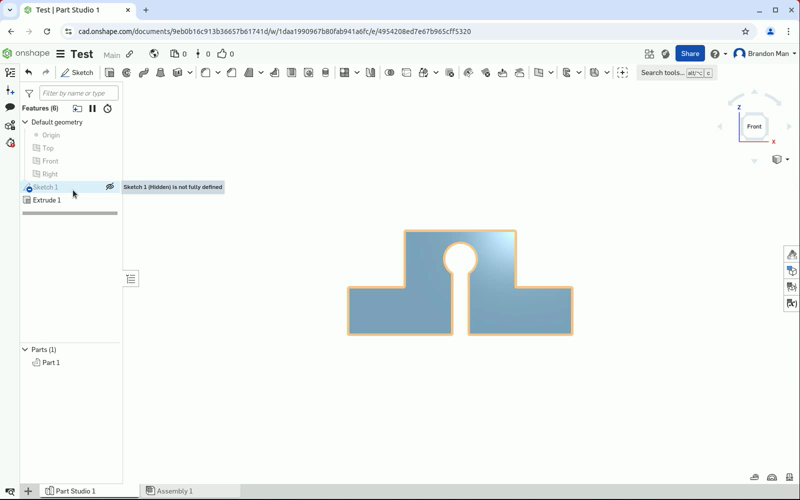
click(73, 189)
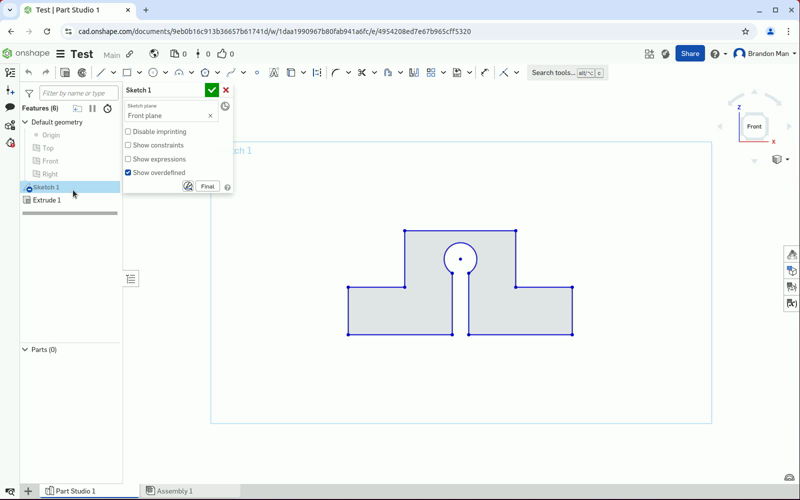
mouse_move(229, 92)
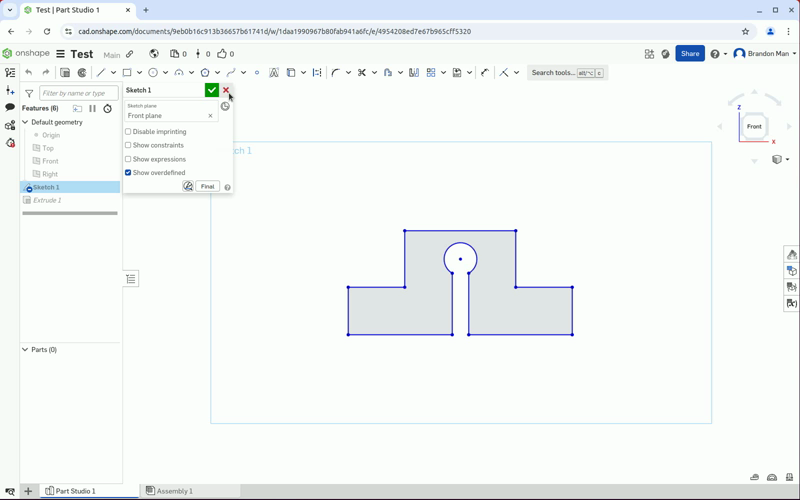
click(229, 92)
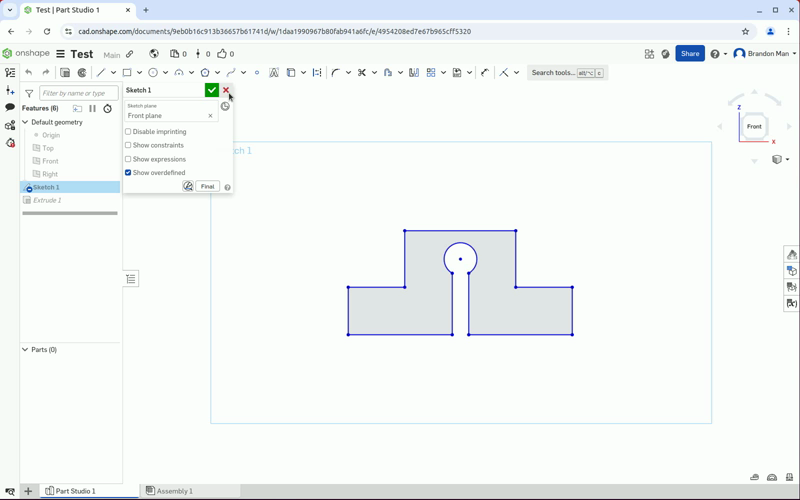
key(shift+s)
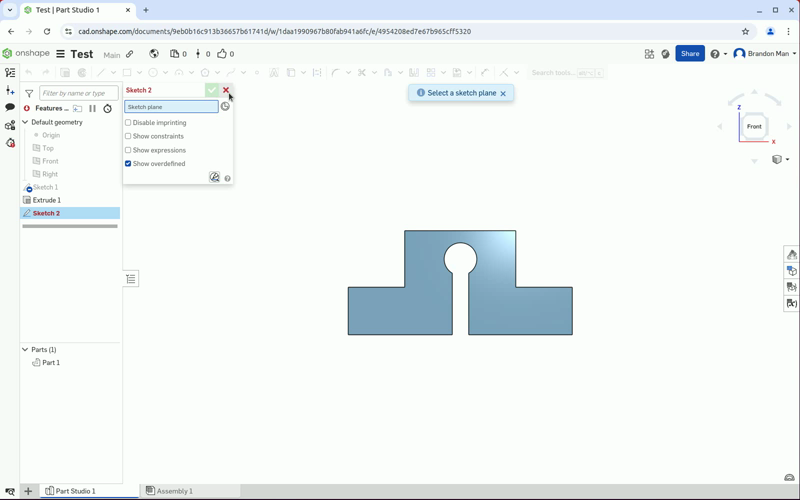
mouse_move(73, 163)
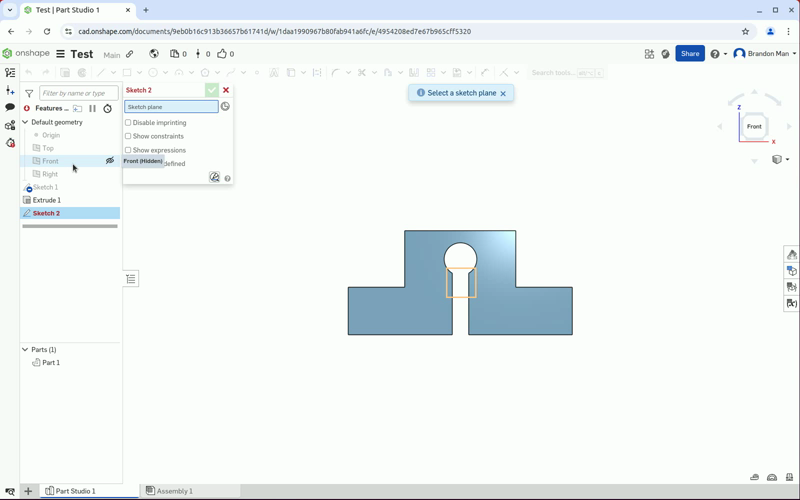
click(73, 163)
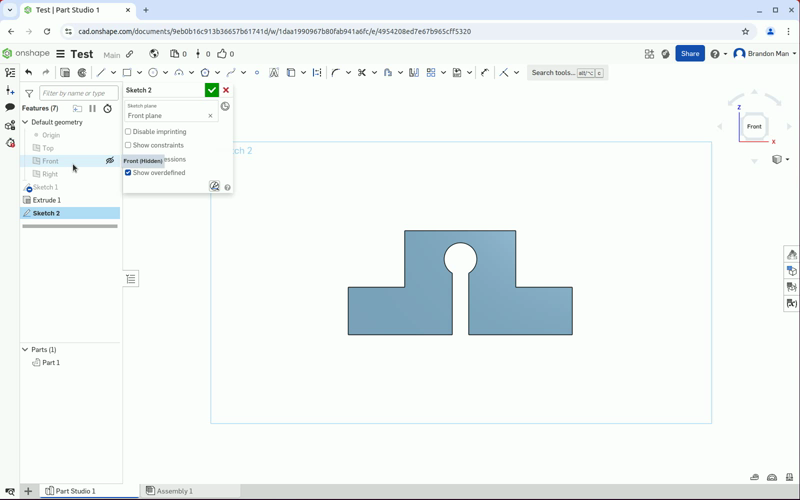
mouse_move(73, 352)
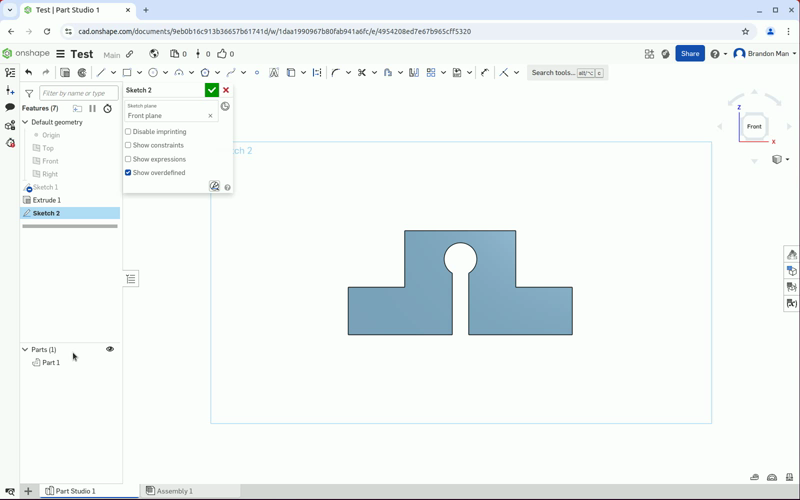
key(y)
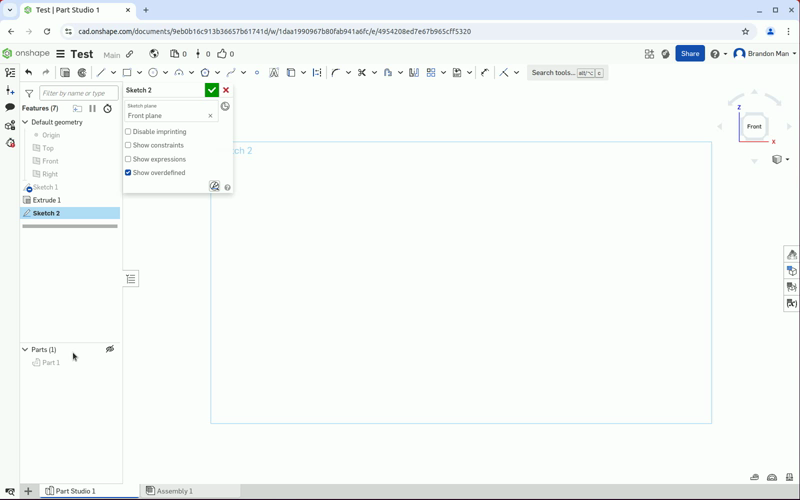
key(l)
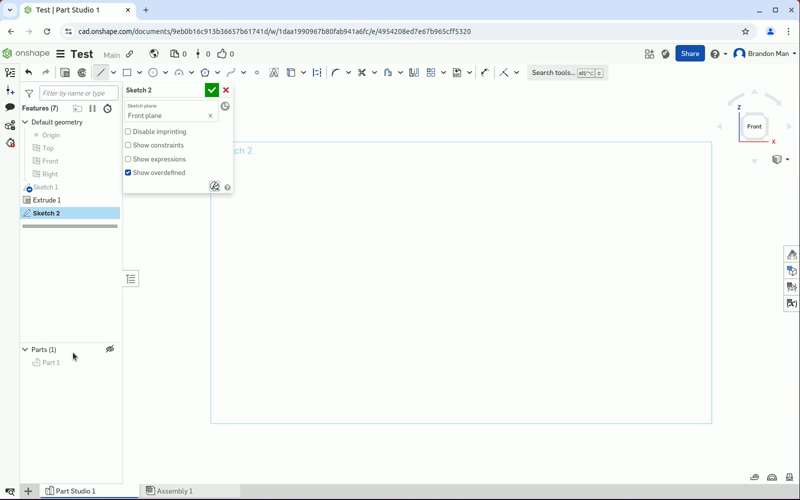
key_down(shift)
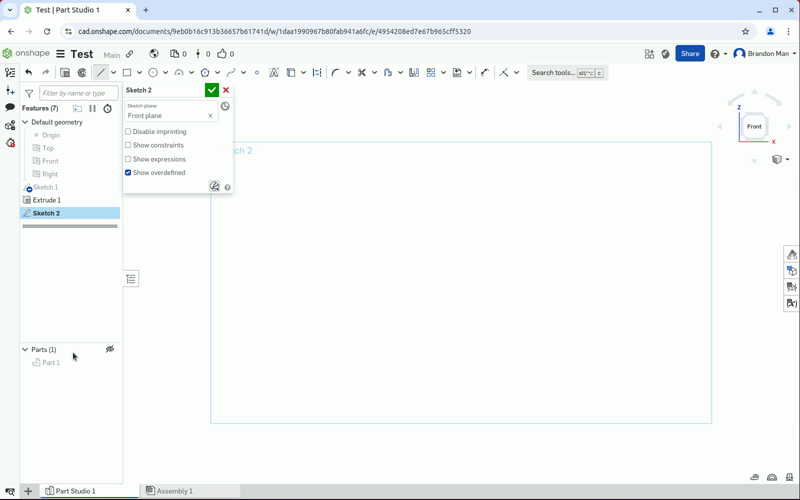
mouse_move(348, 287)
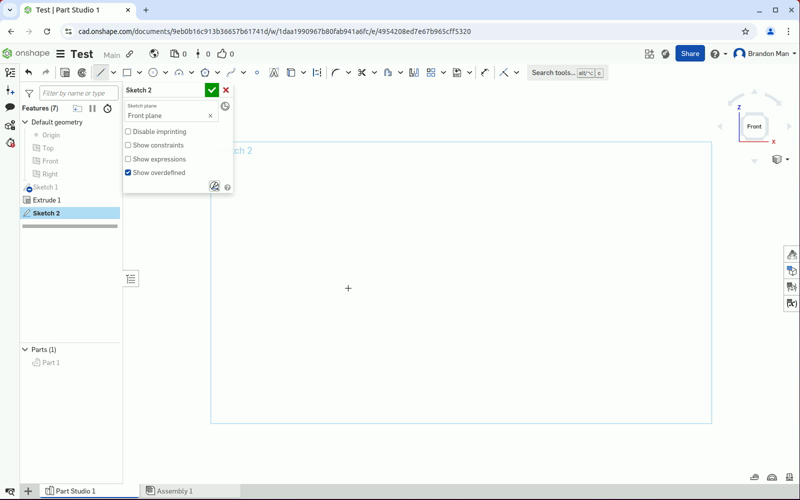
click(348, 287)
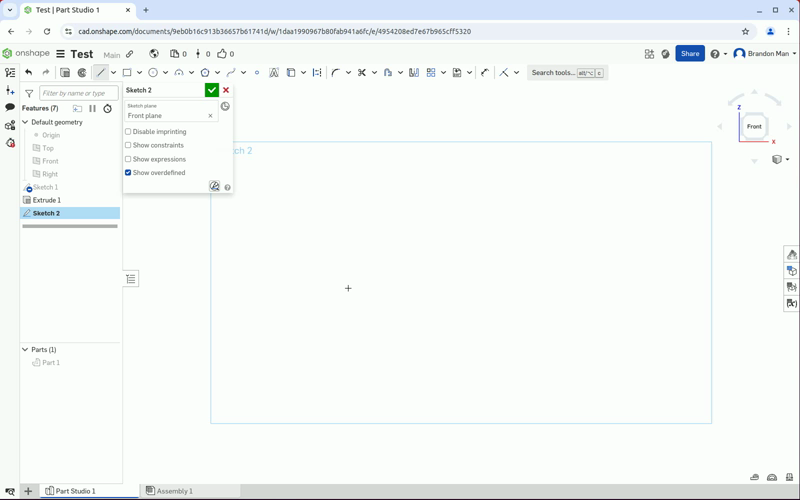
key_up(shift)
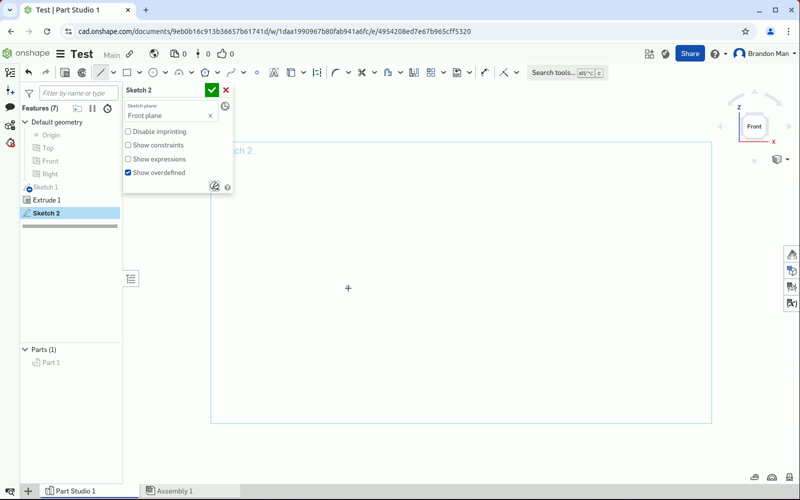
key_down(shift)
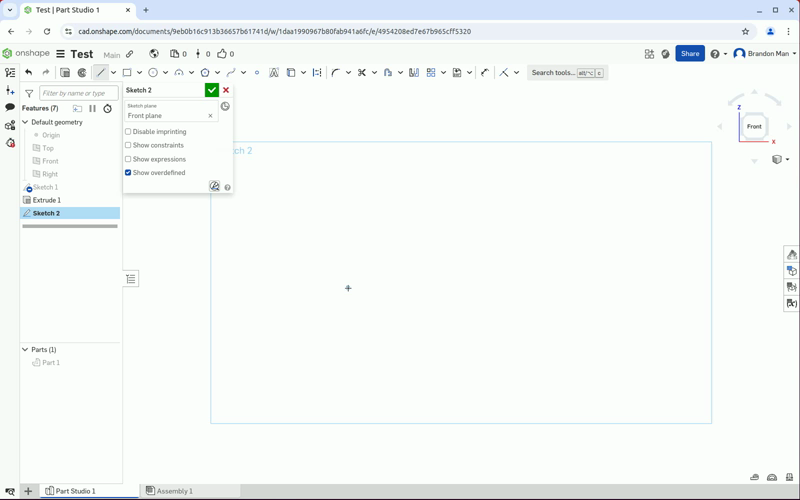
mouse_move(378, 287)
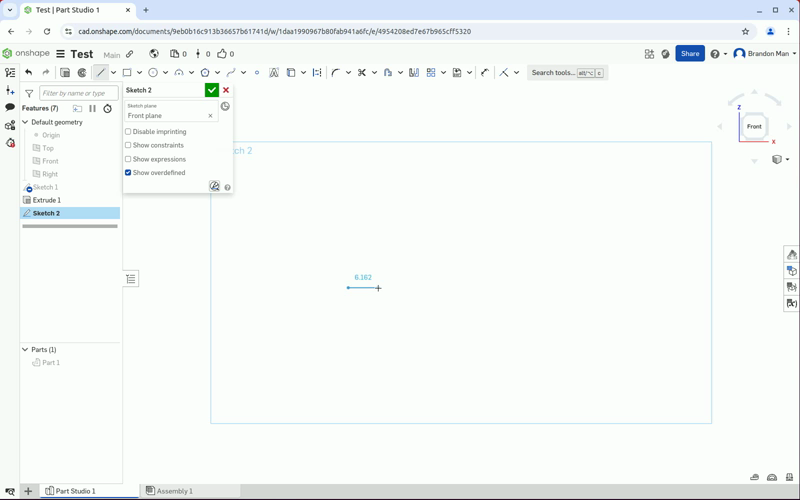
mouse_move(404, 287)
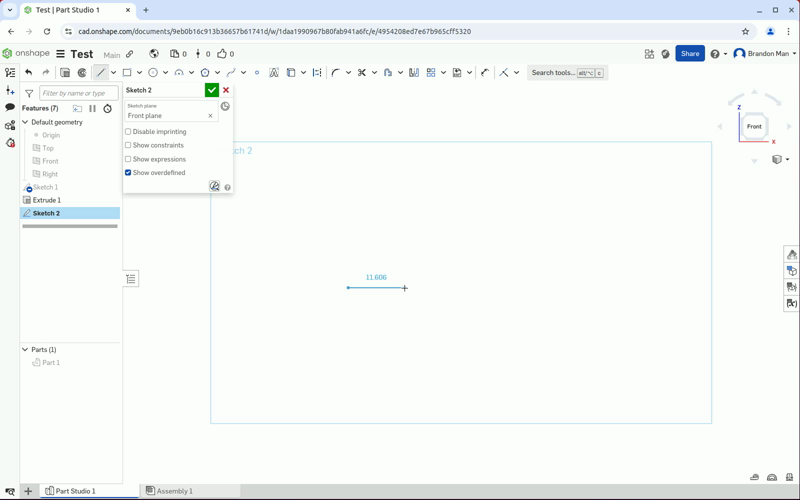
click(404, 287)
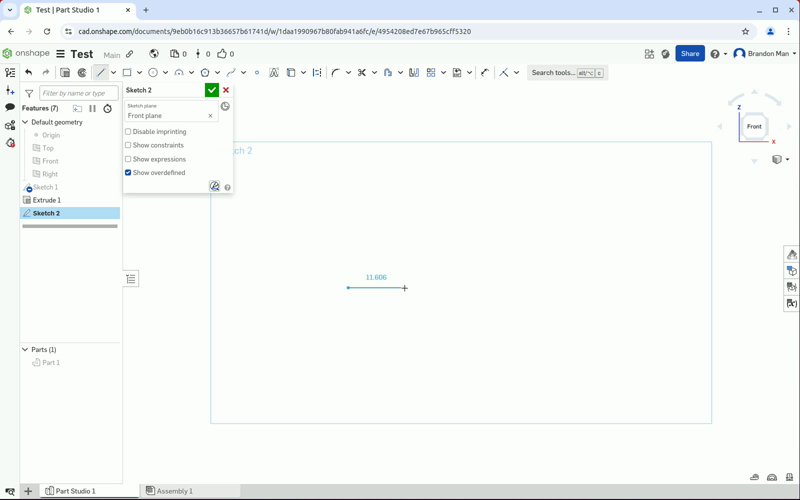
key_up(shift)
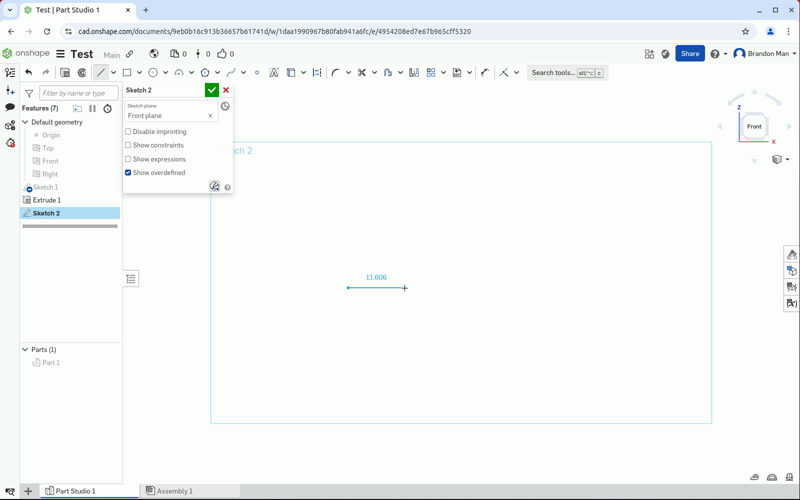
key_down(shift)
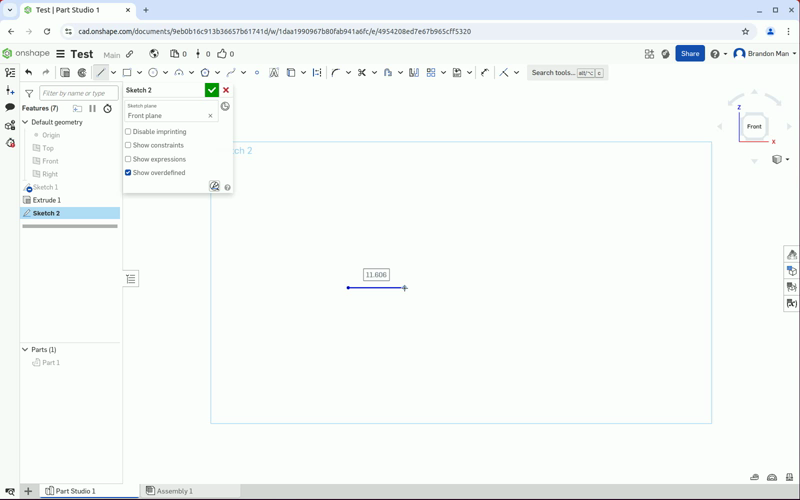
mouse_move(434, 287)
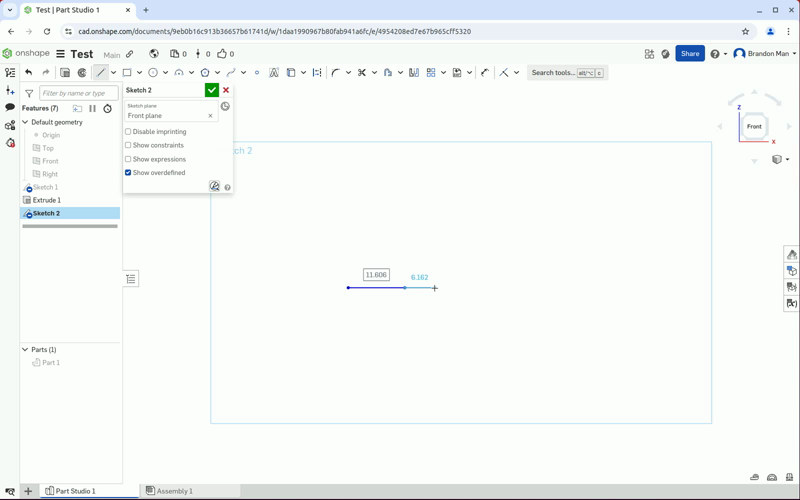
mouse_move(404, 230)
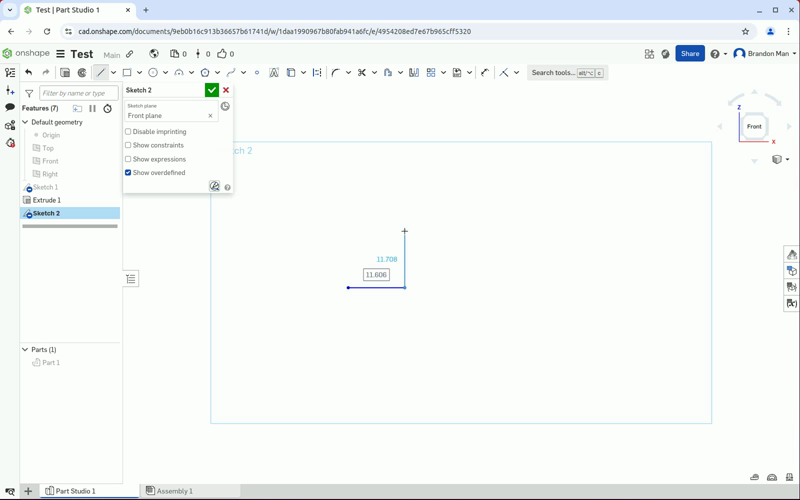
click(404, 230)
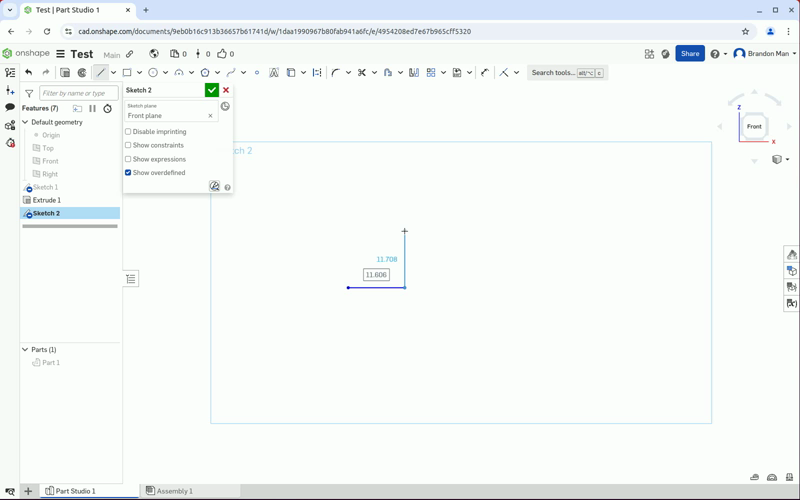
key_up(shift)
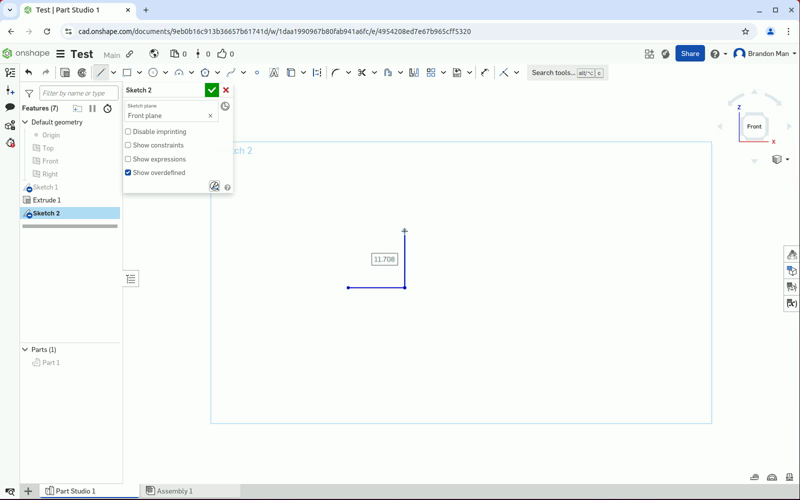
key_down(shift)
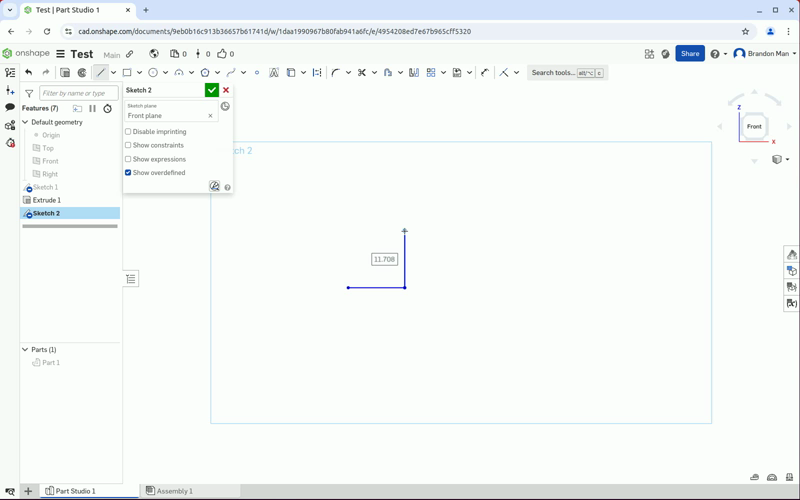
mouse_move(348, 287)
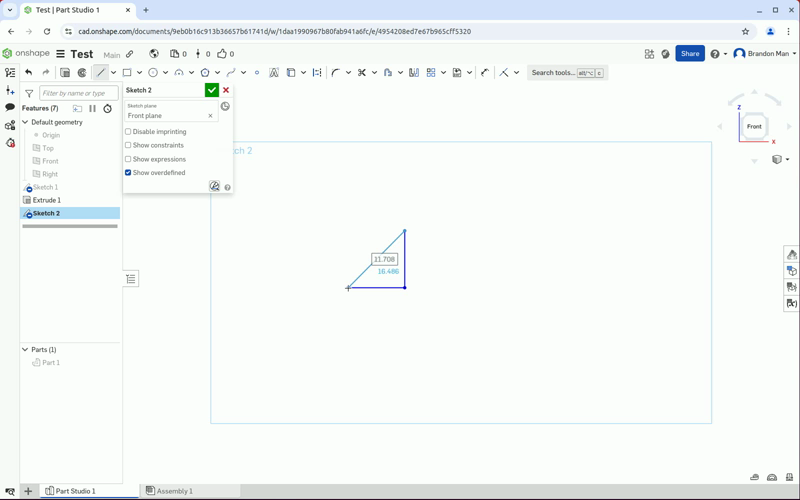
key_up(shift)
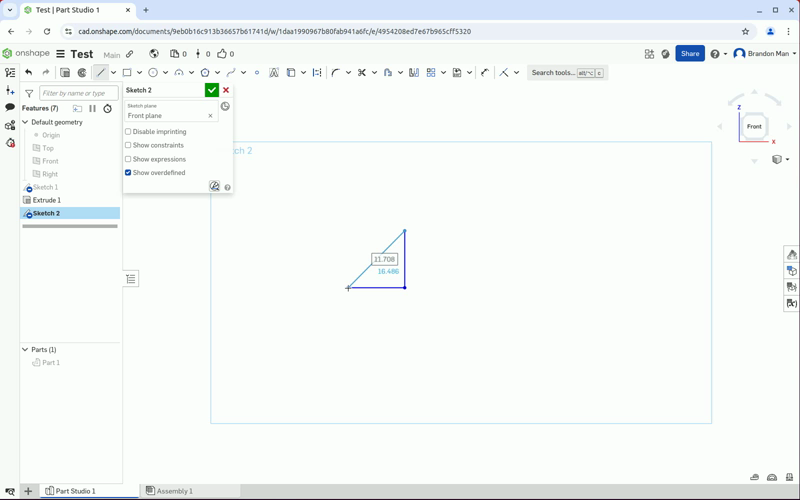
click(348, 287)
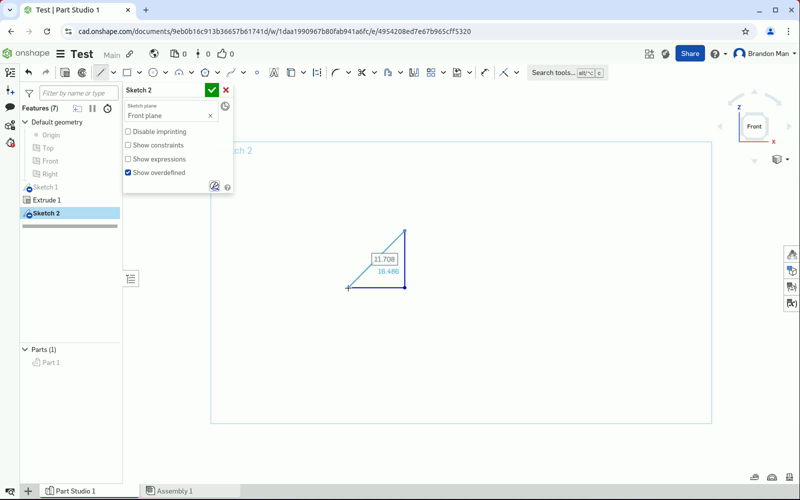
key(esc)
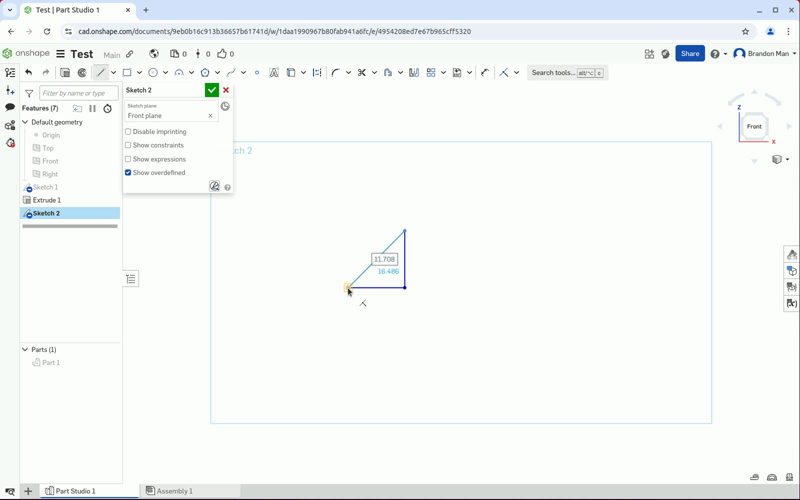
mouse_move(403, 250)
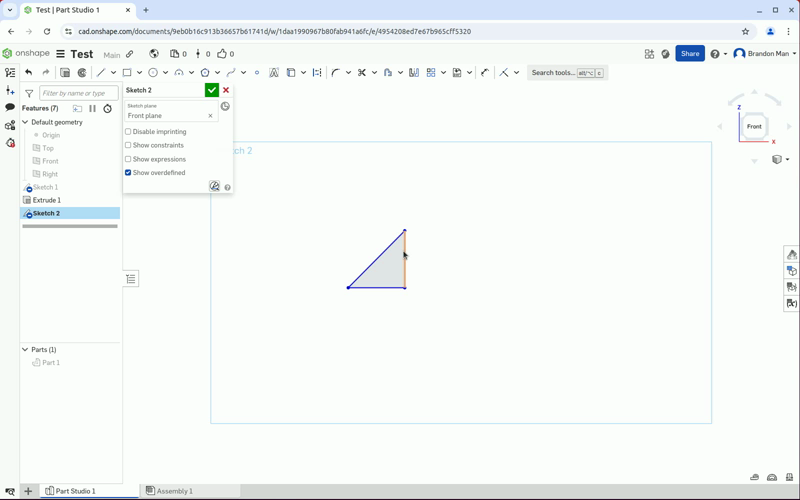
scroll(6)
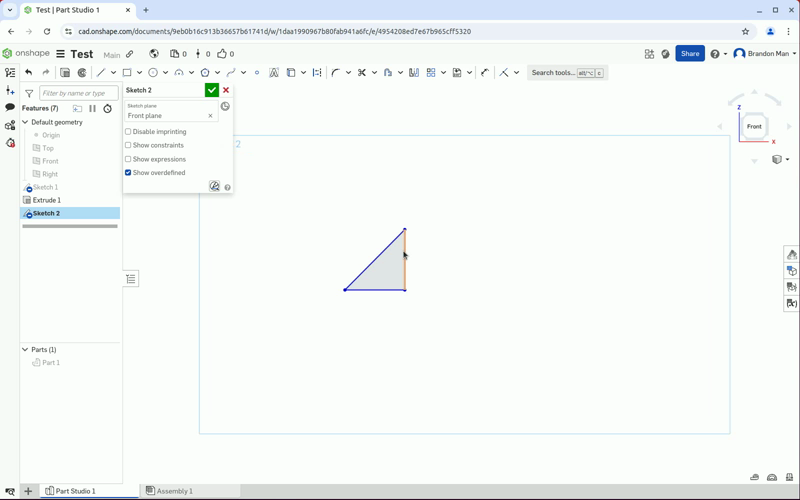
scroll(6)
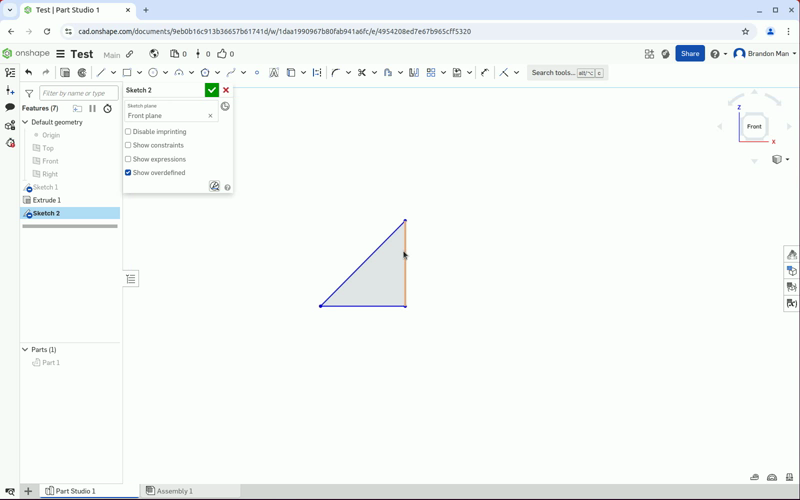
scroll(6)
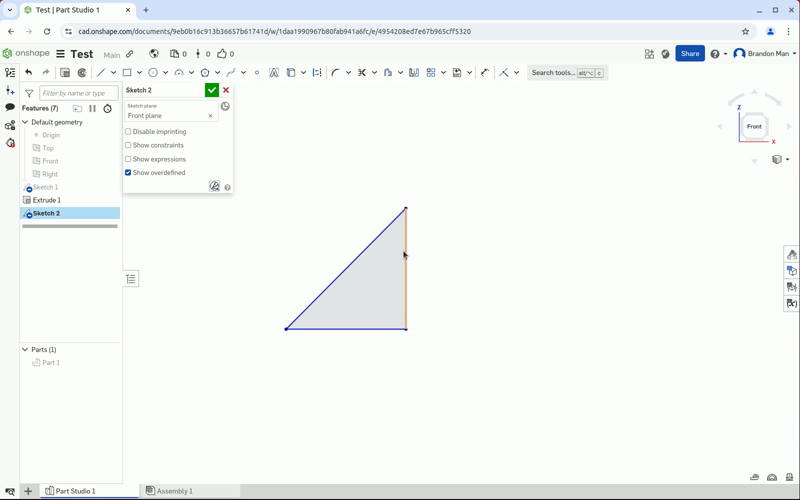
scroll(6)
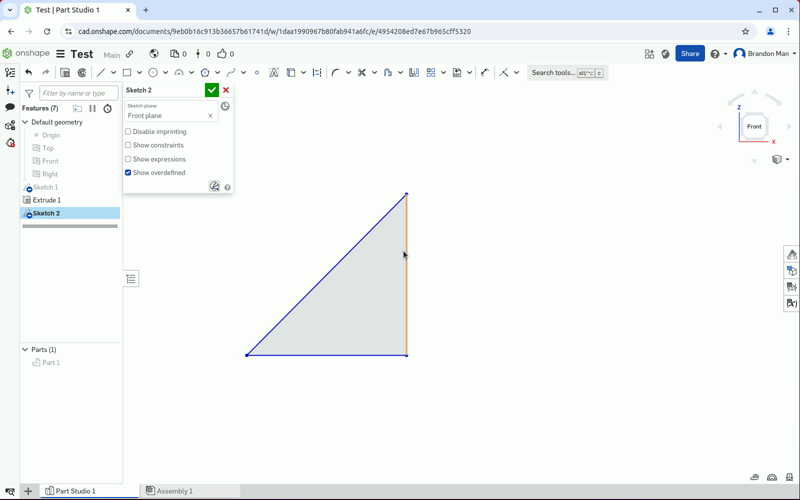
scroll(6)
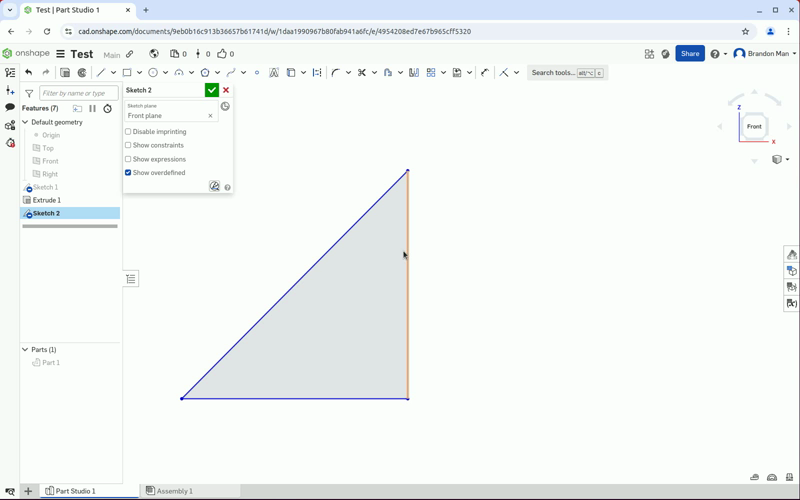
scroll(6)
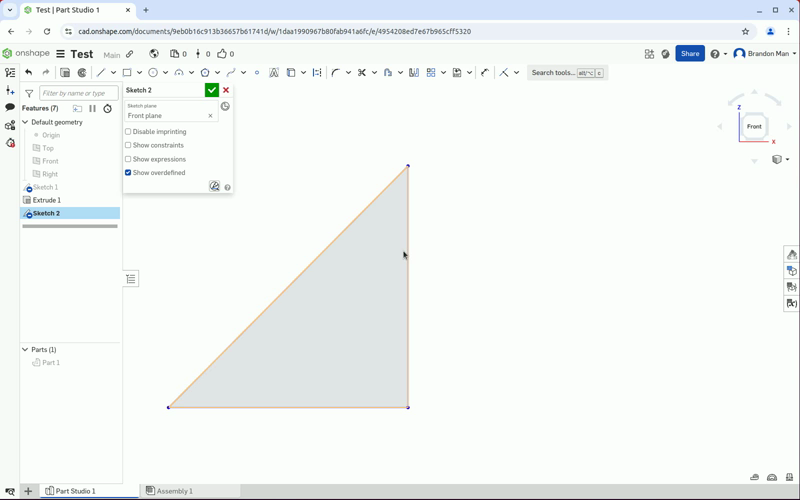
scroll(6)
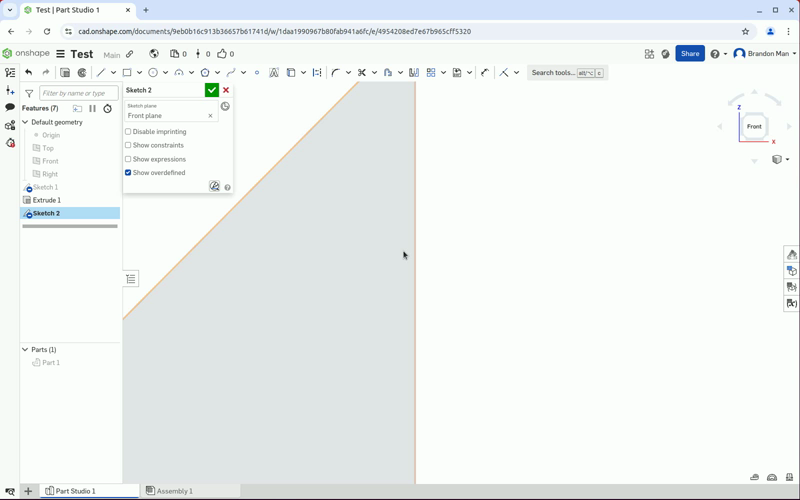
click(403, 250)
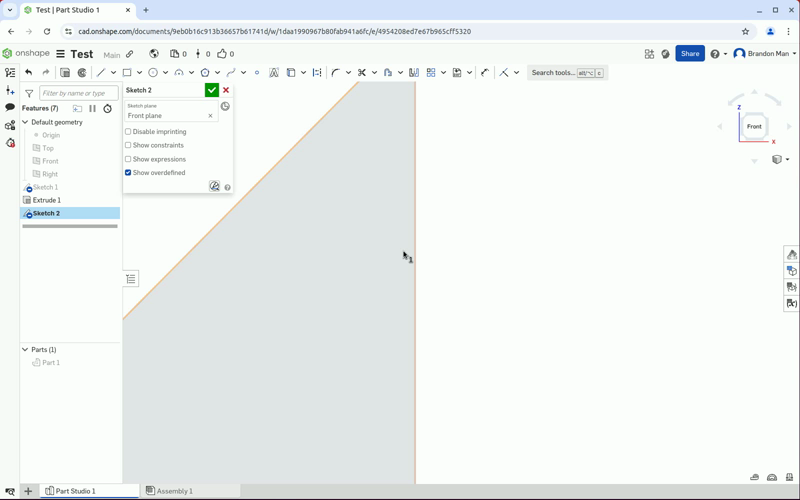
scroll(-6)
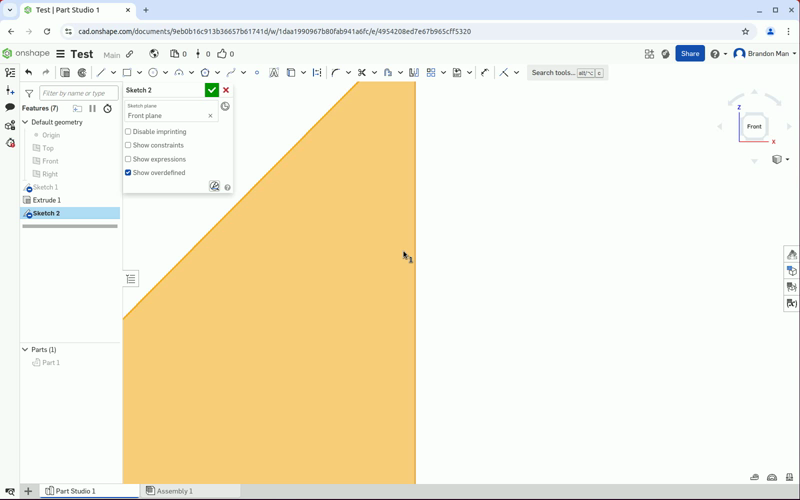
scroll(-6)
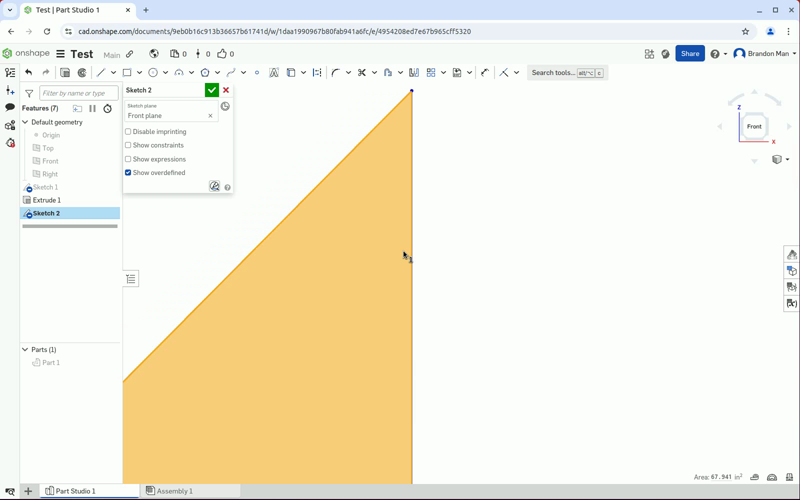
scroll(-6)
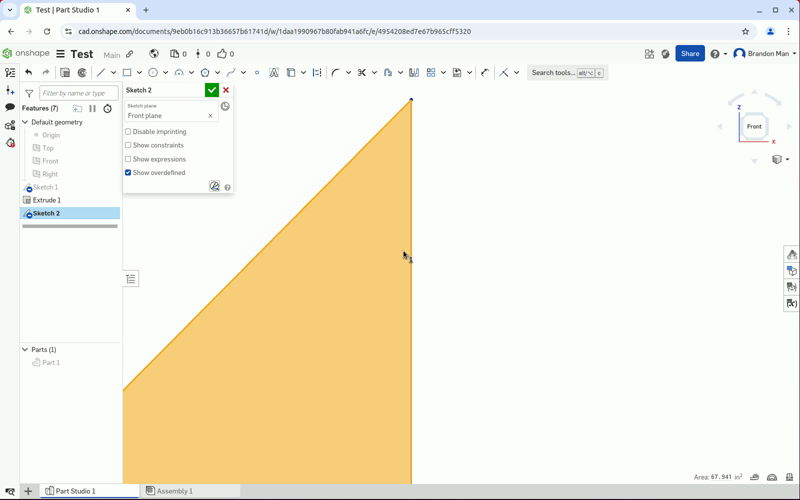
scroll(-6)
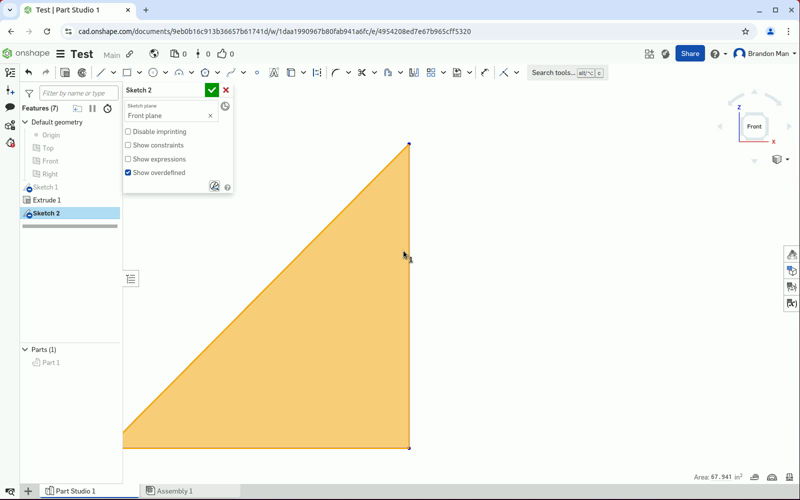
scroll(-6)
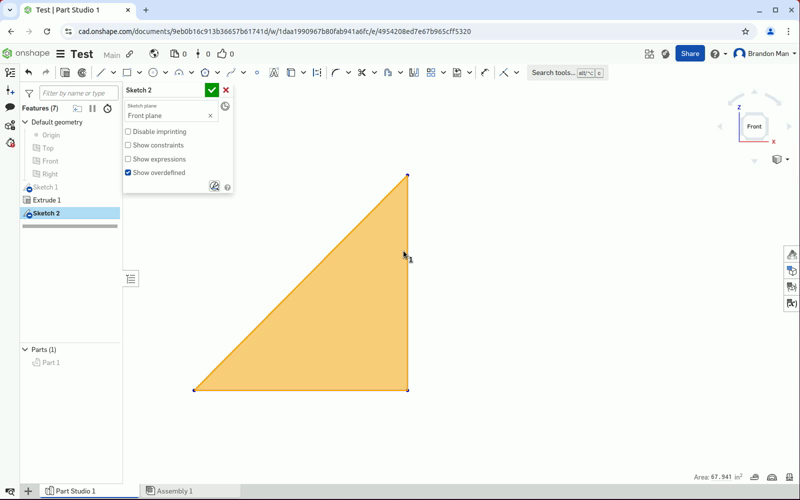
scroll(-6)
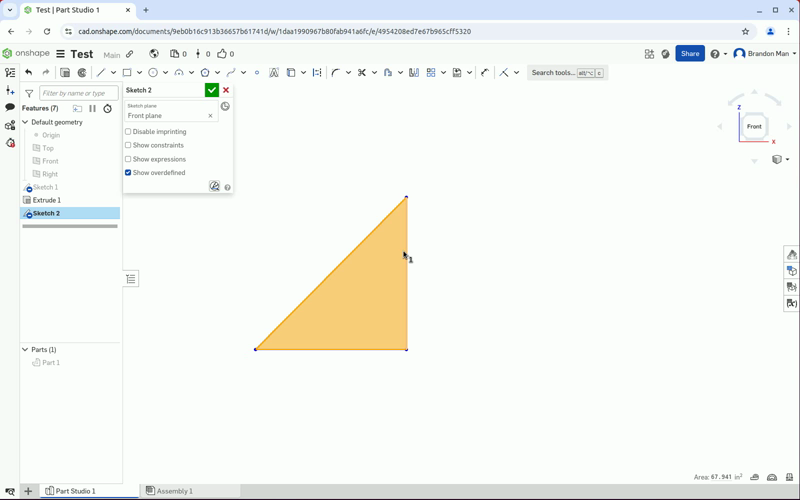
scroll(-6)
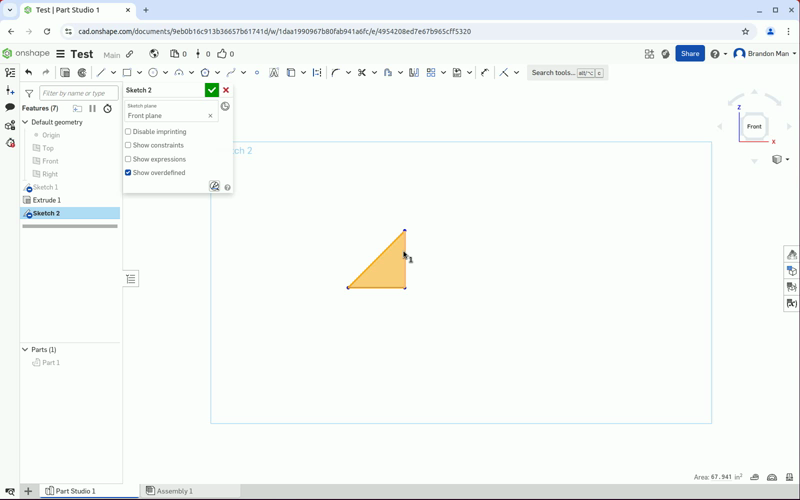
mouse_move(73, 352)
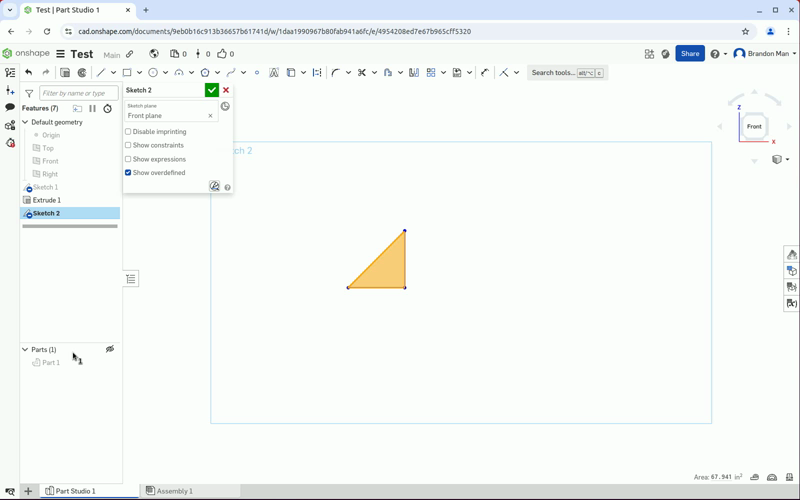
key(shift+y)
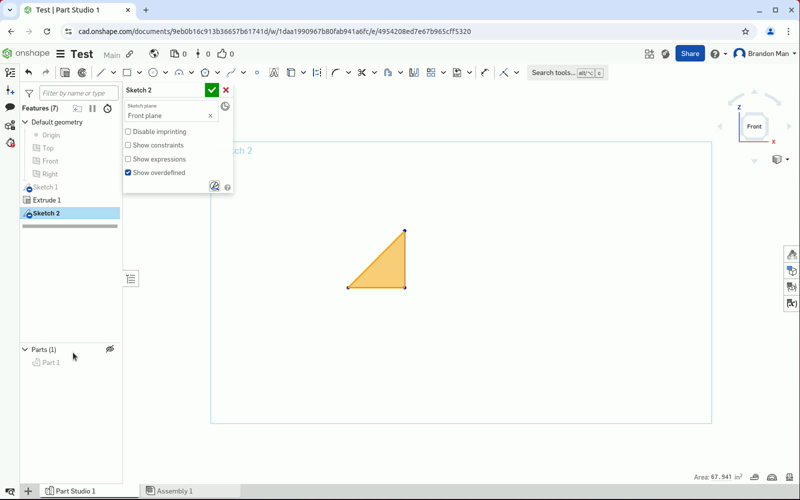
key(shift+e)
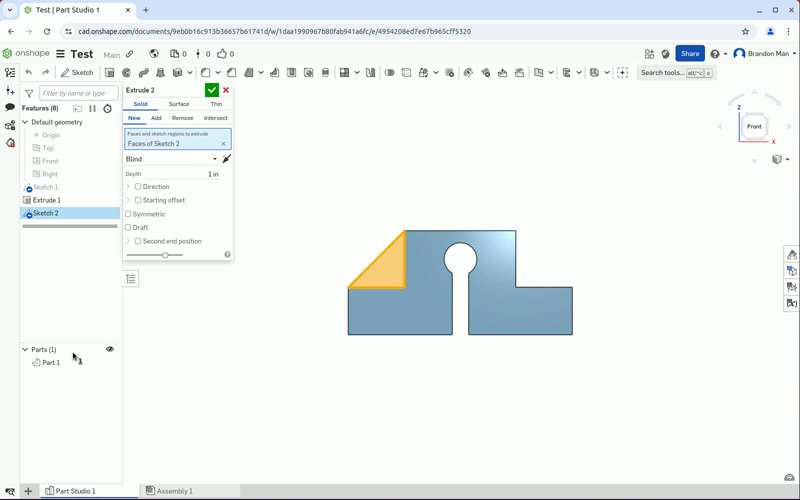
mouse_move(143, 106)
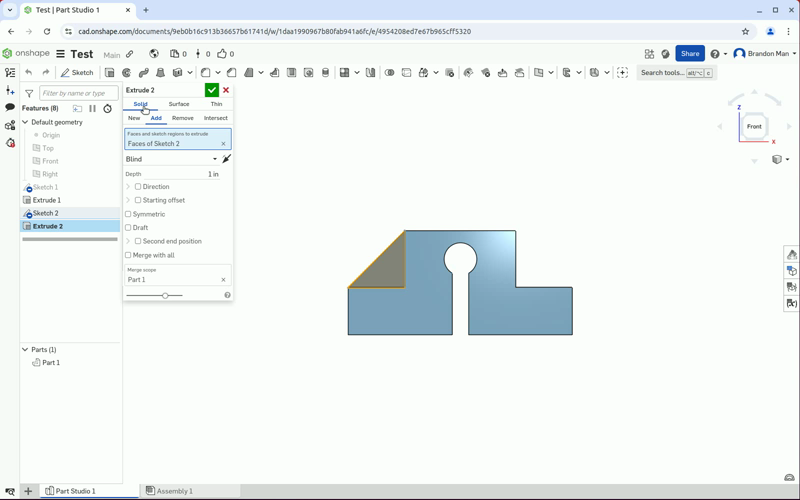
click(143, 106)
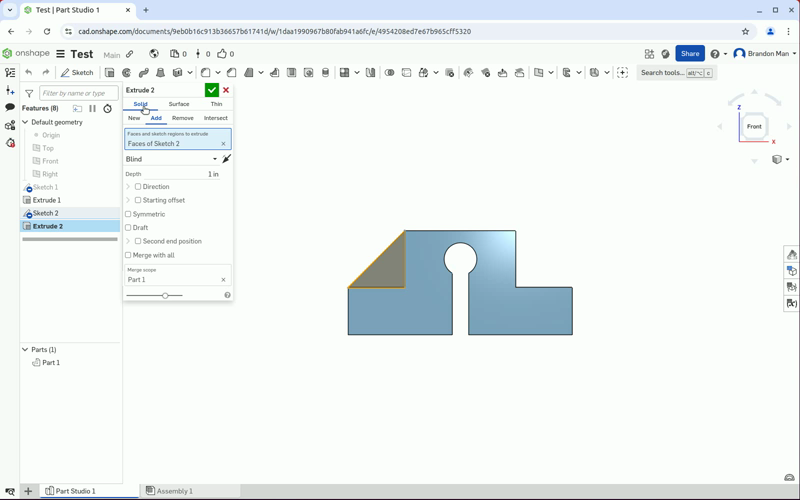
mouse_move(137, 120)
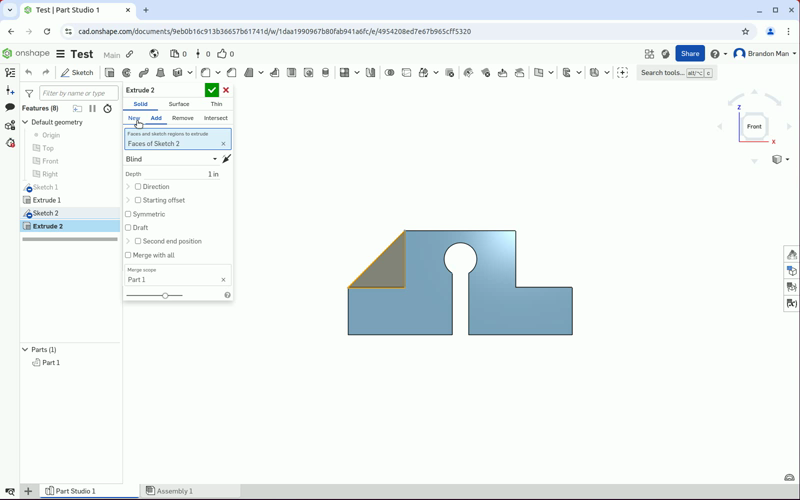
click(137, 120)
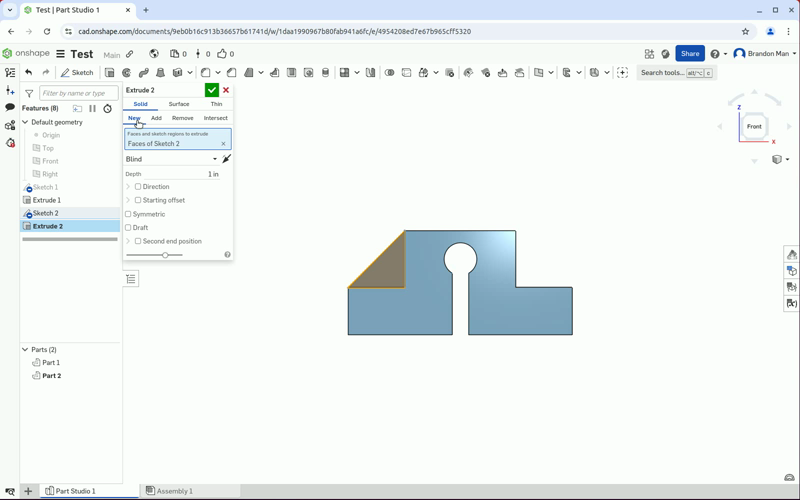
key(tab, 4)
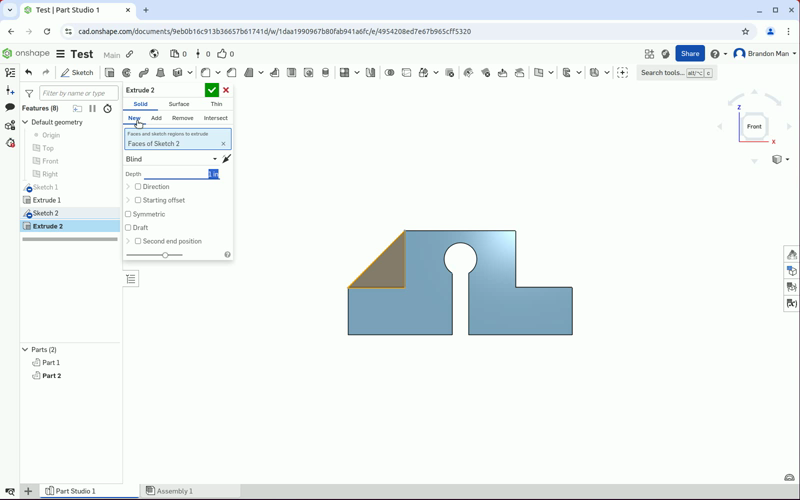
text(5.777)
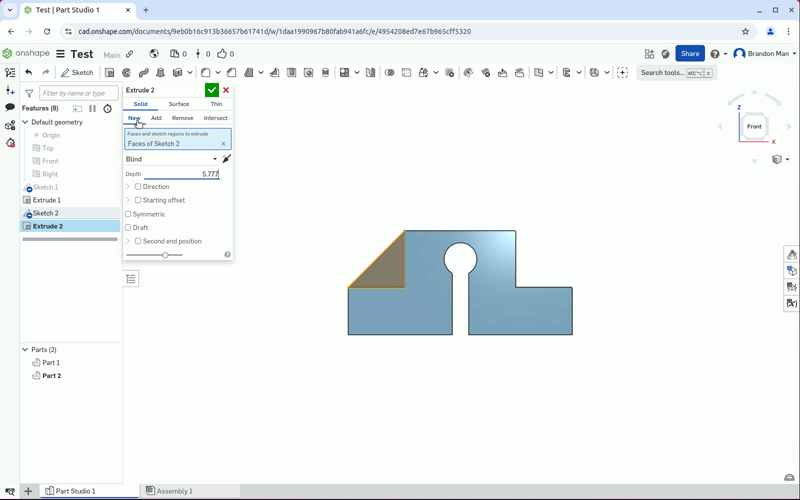
key(enter)
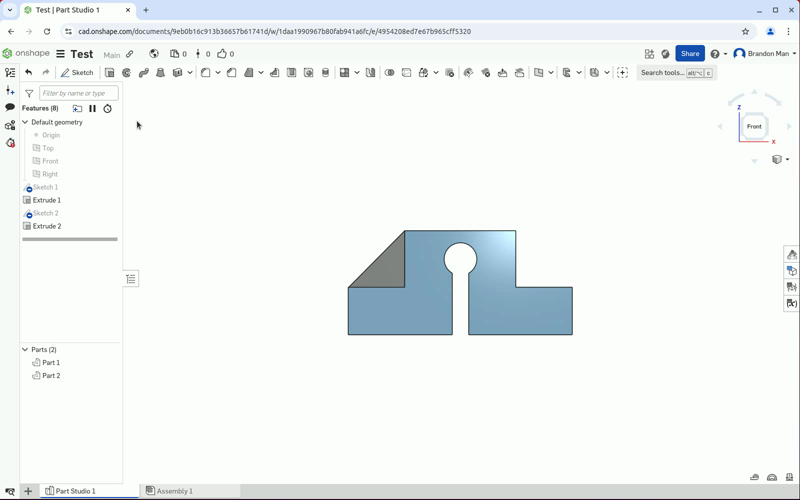
key(shift+h)
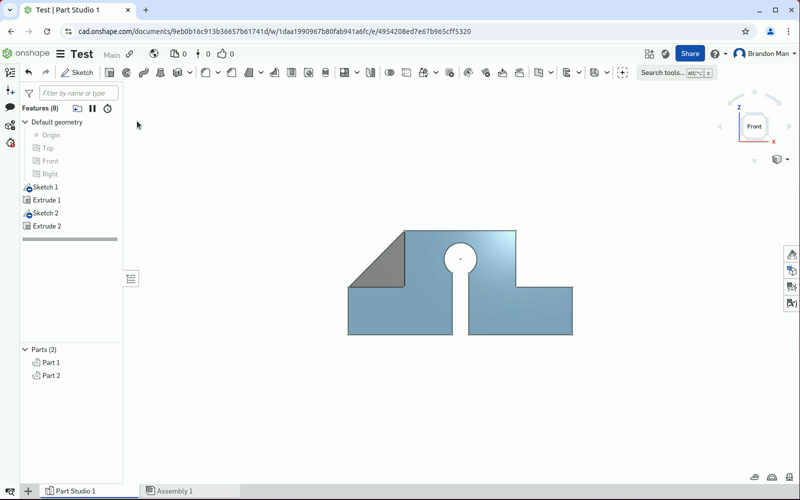
key(shift+h)
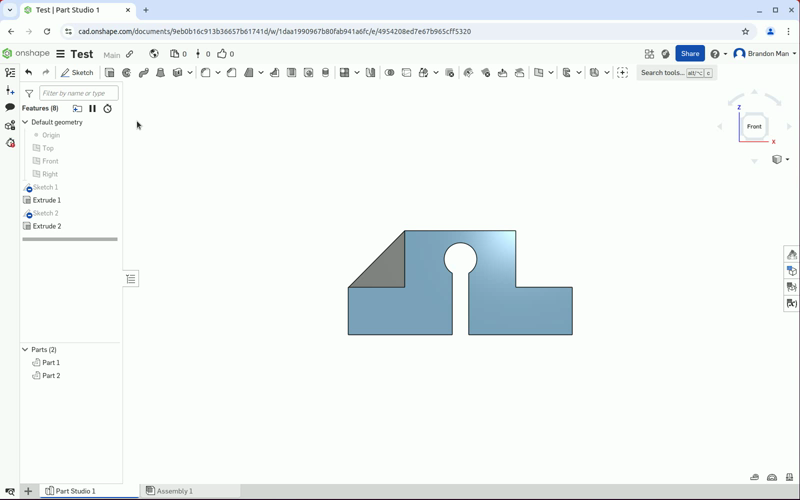
mouse_move(73, 189)
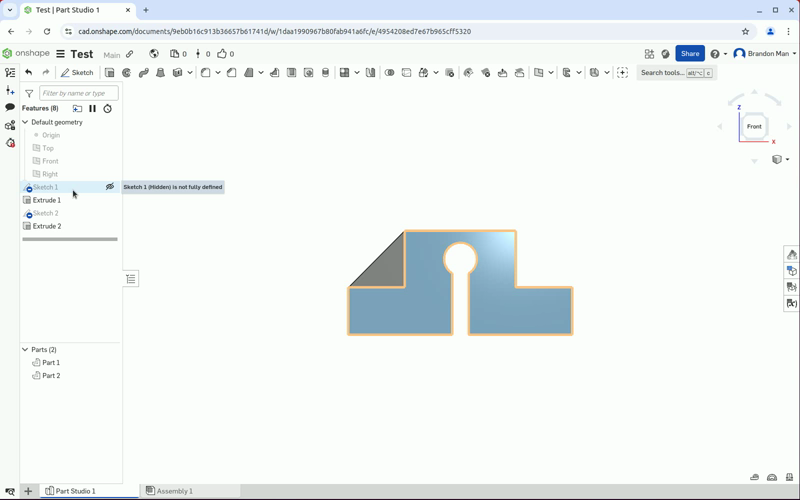
click(73, 189)
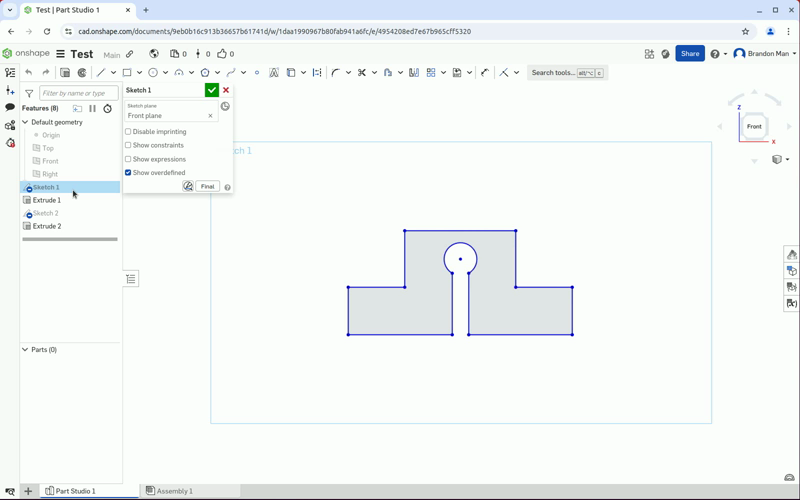
mouse_move(229, 92)
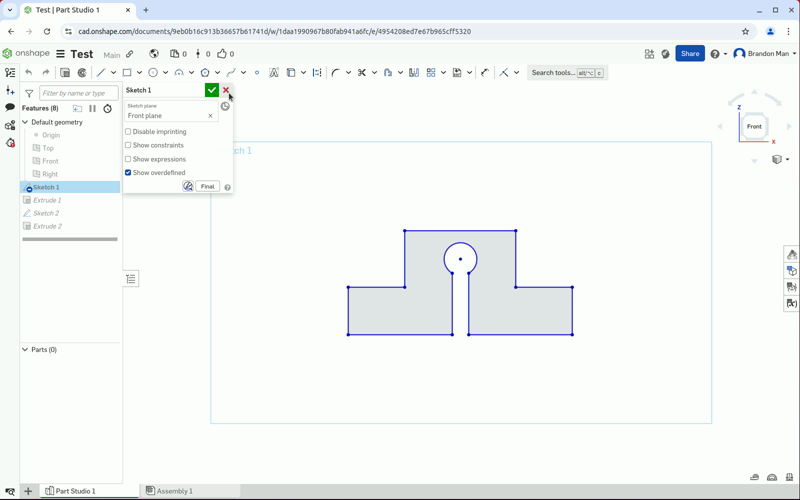
click(229, 92)
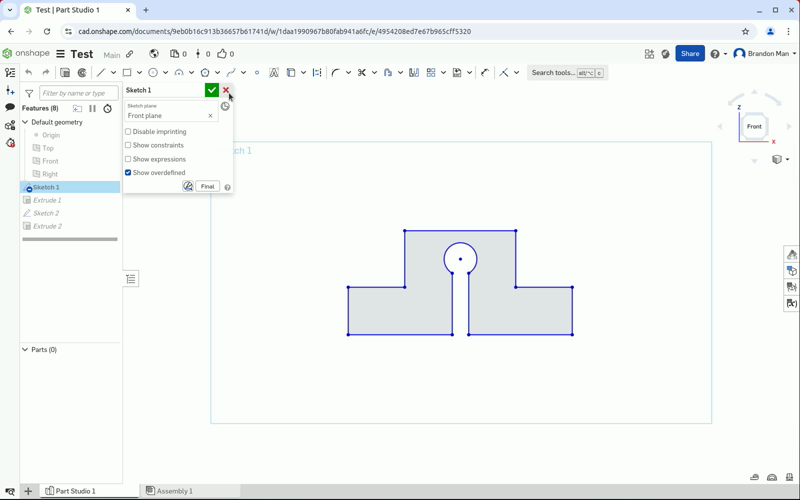
key(shift+s)
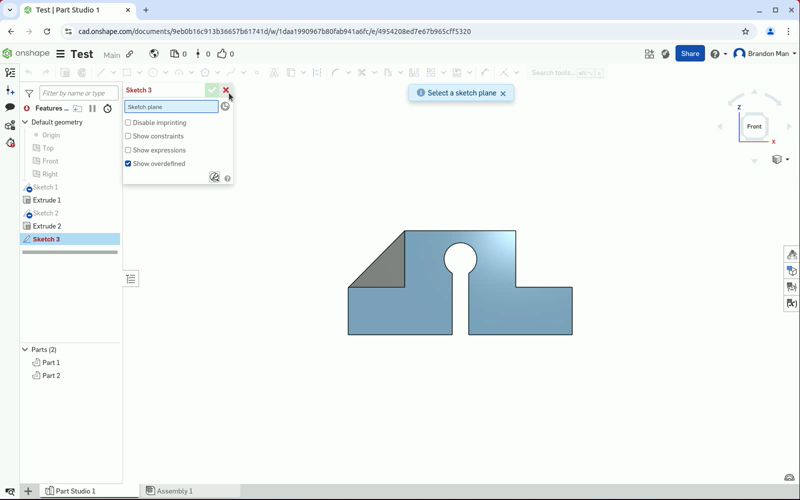
mouse_move(73, 163)
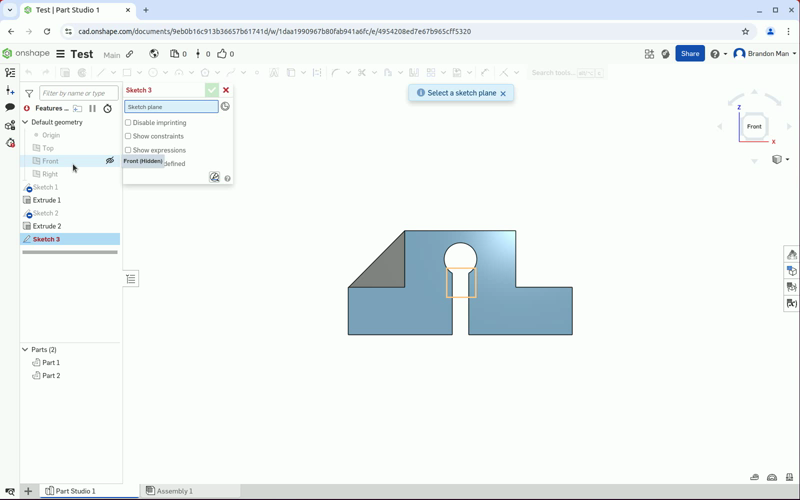
click(73, 163)
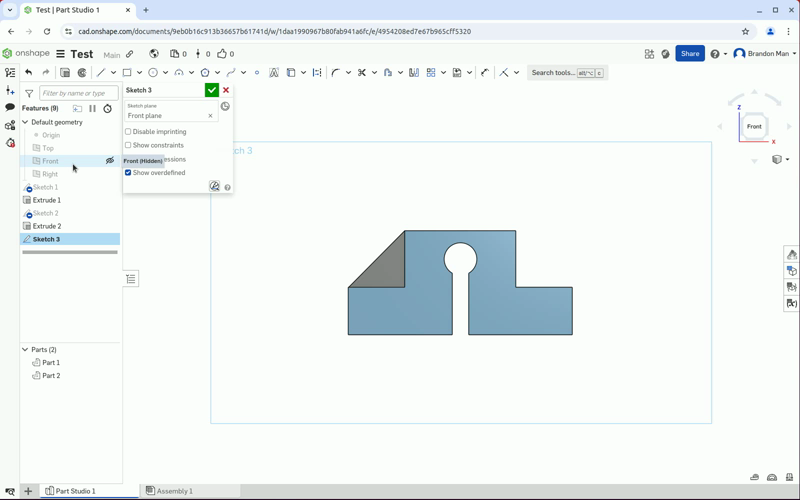
mouse_move(73, 352)
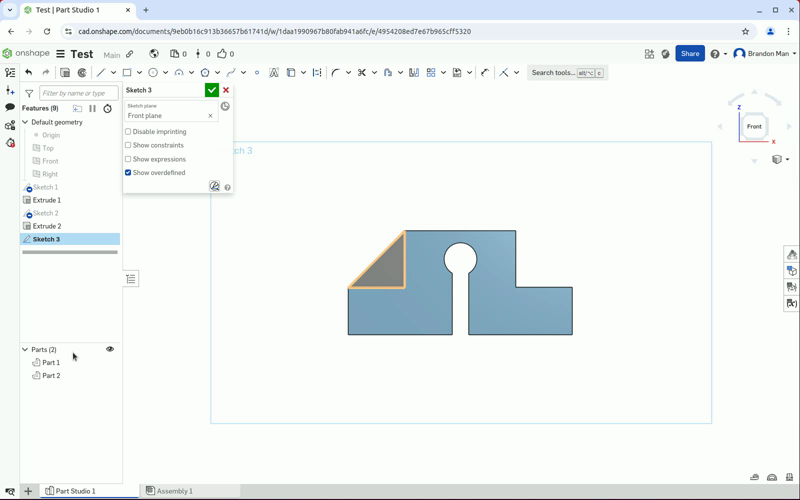
key(y)
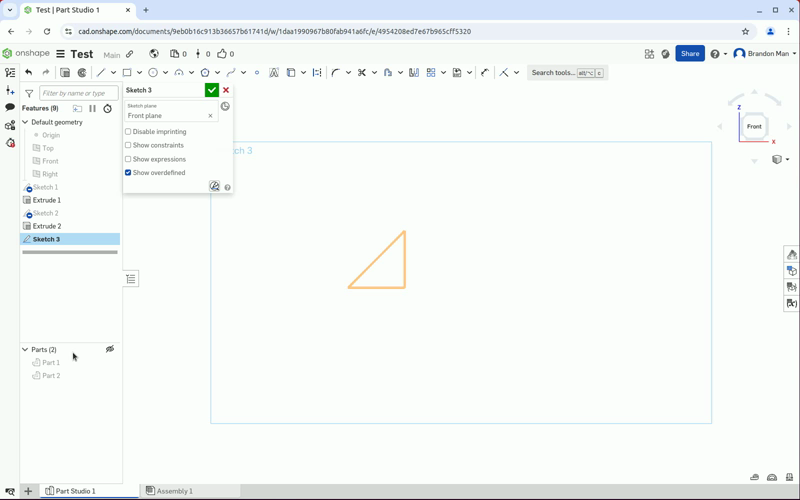
key(l)
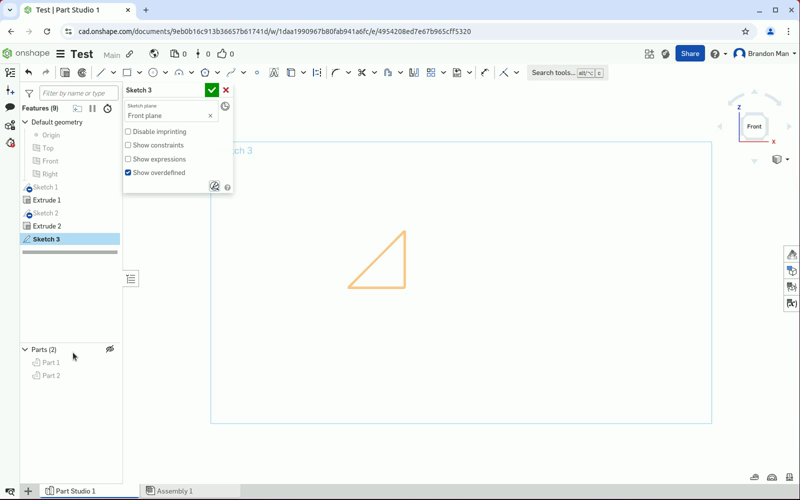
key_down(shift)
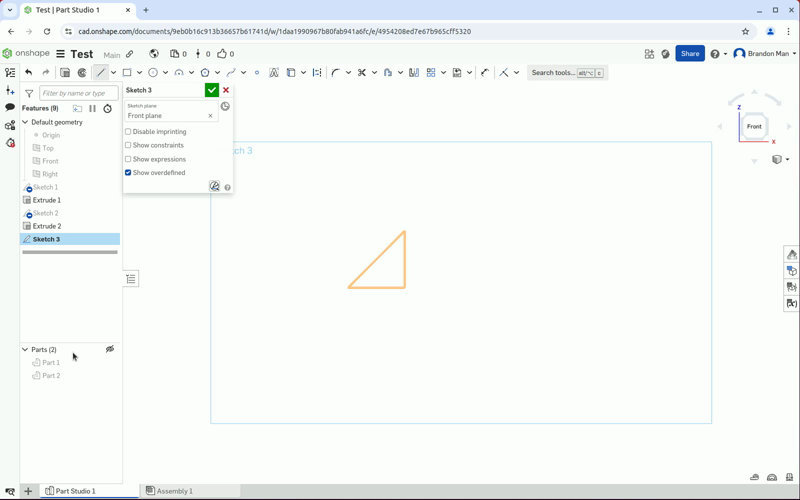
mouse_move(516, 287)
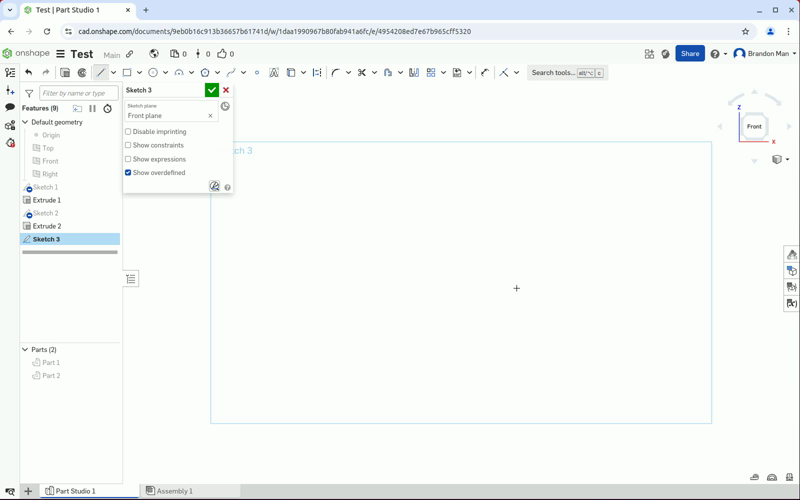
click(516, 287)
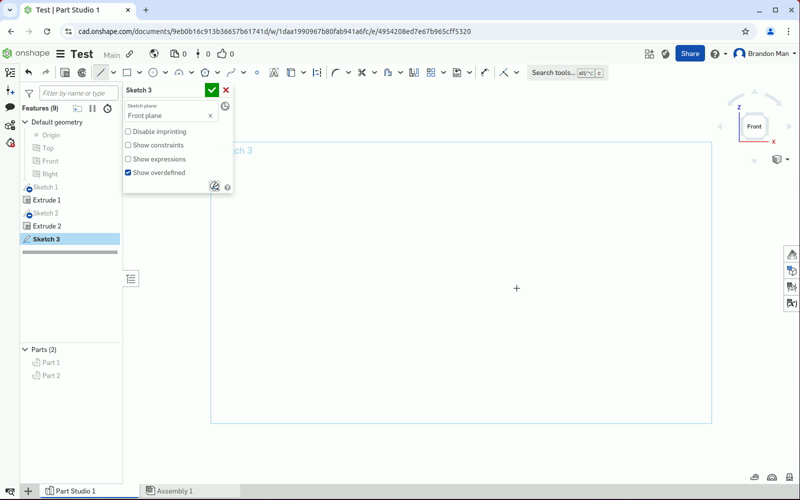
key_up(shift)
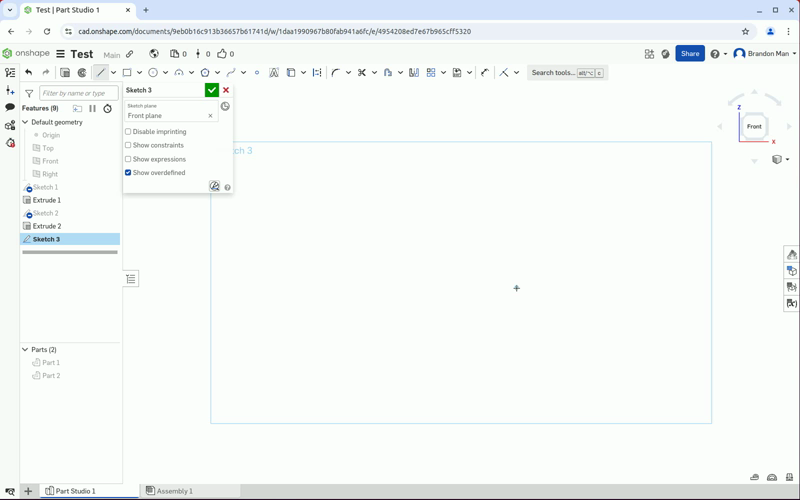
key_down(shift)
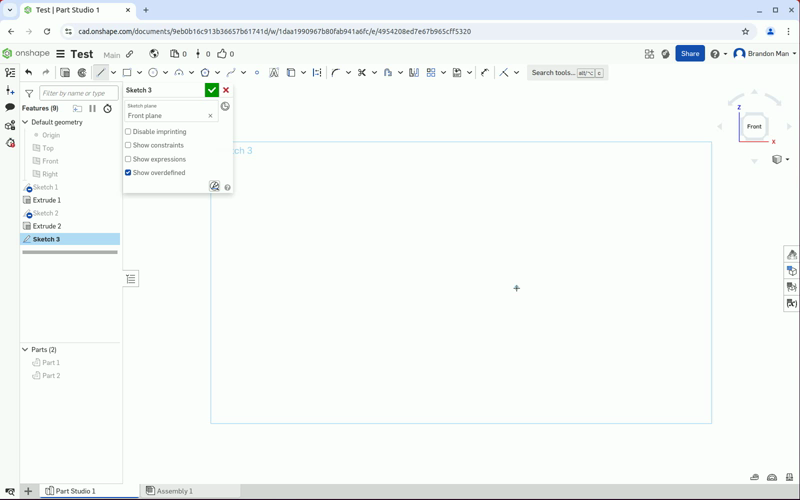
mouse_move(546, 287)
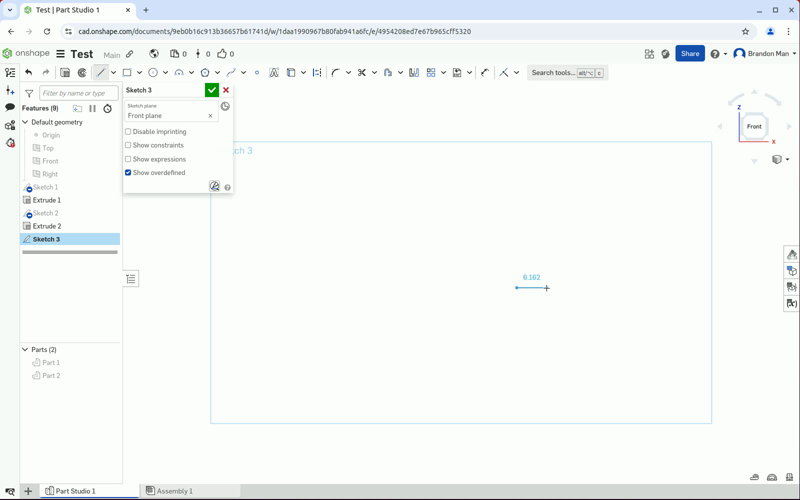
mouse_move(573, 287)
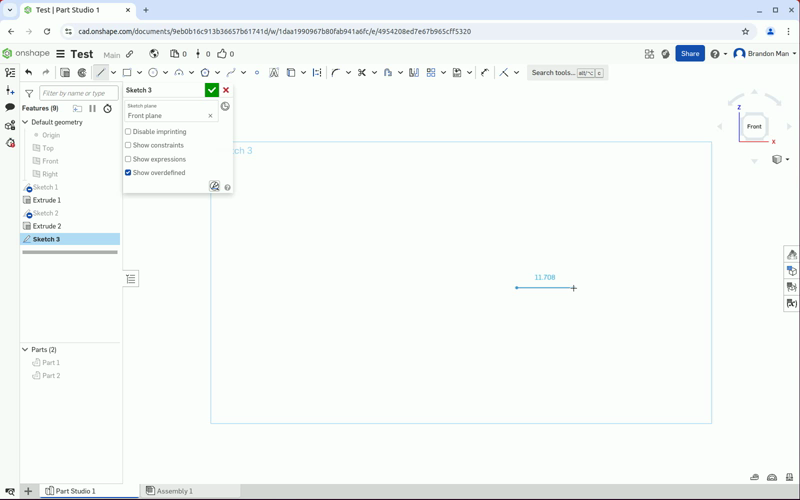
click(573, 287)
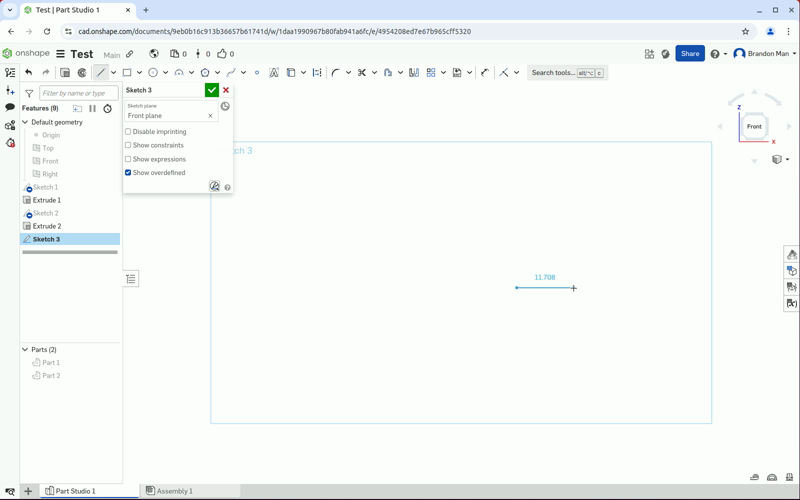
key_up(shift)
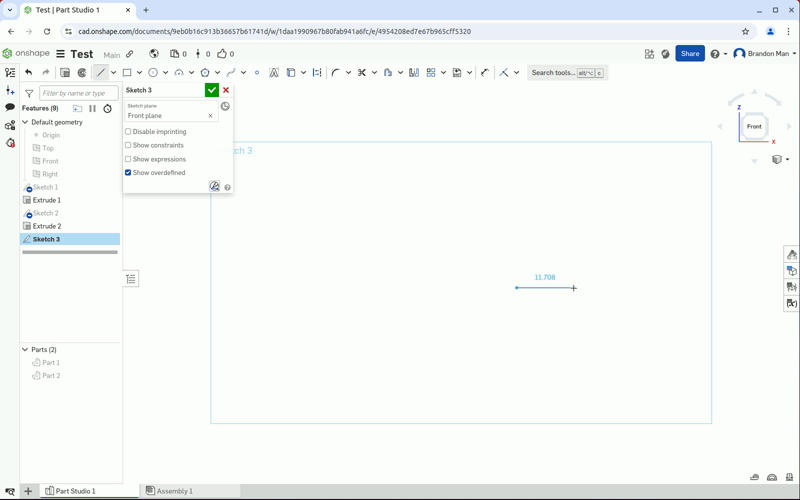
key_down(shift)
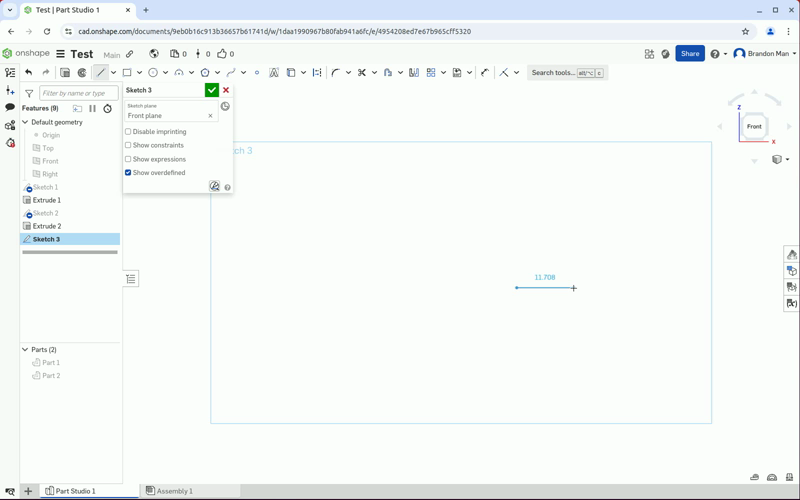
mouse_move(516, 230)
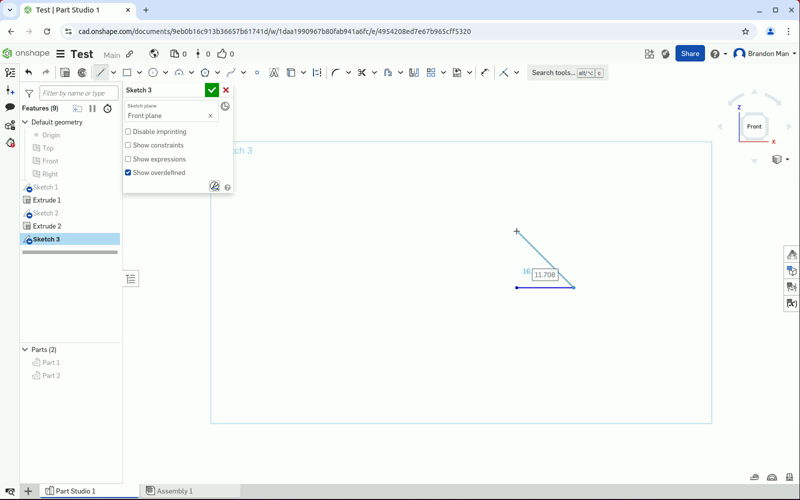
click(516, 230)
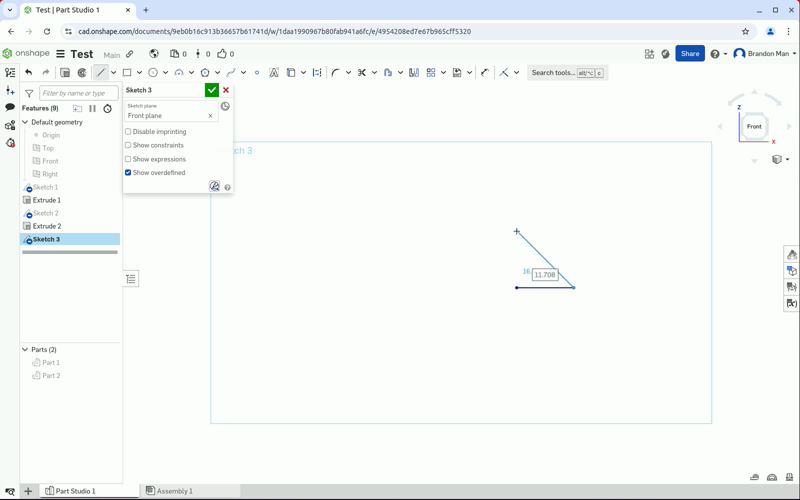
key_up(shift)
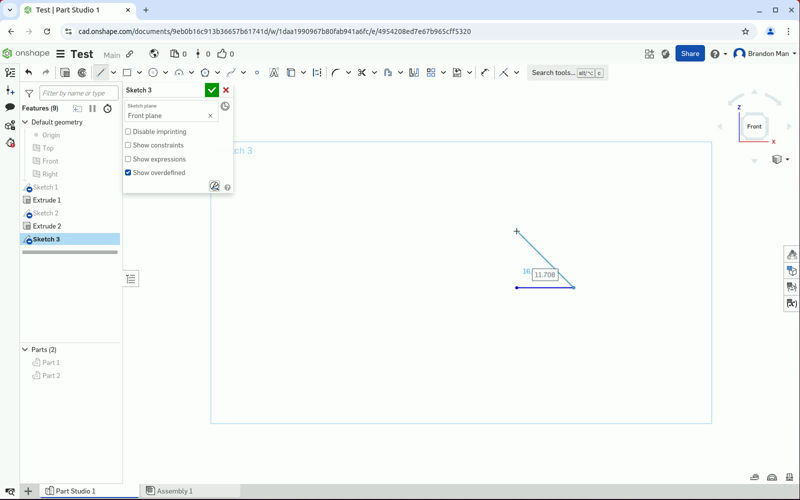
mouse_move(546, 230)
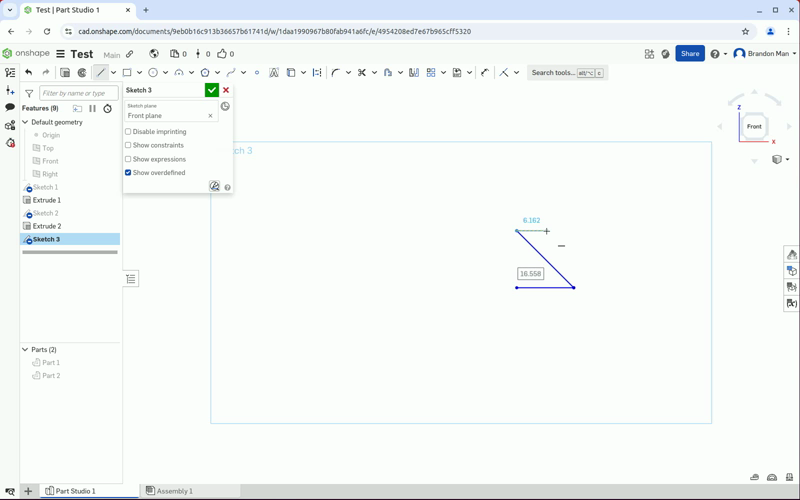
key_down(shift)
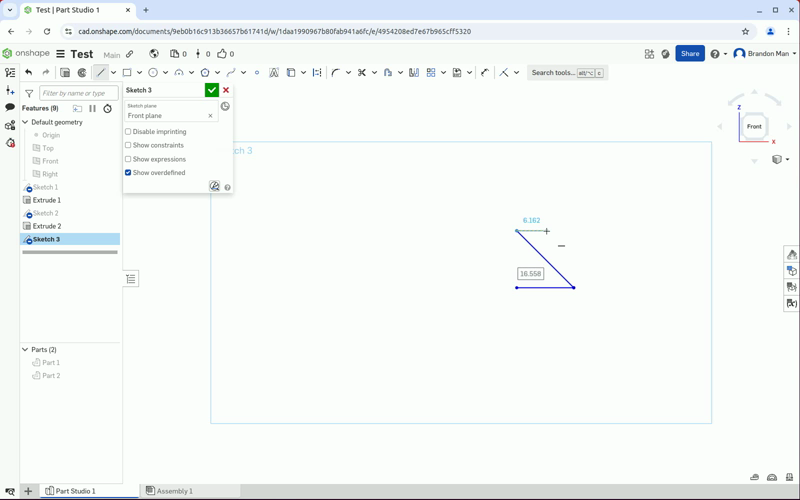
mouse_move(516, 287)
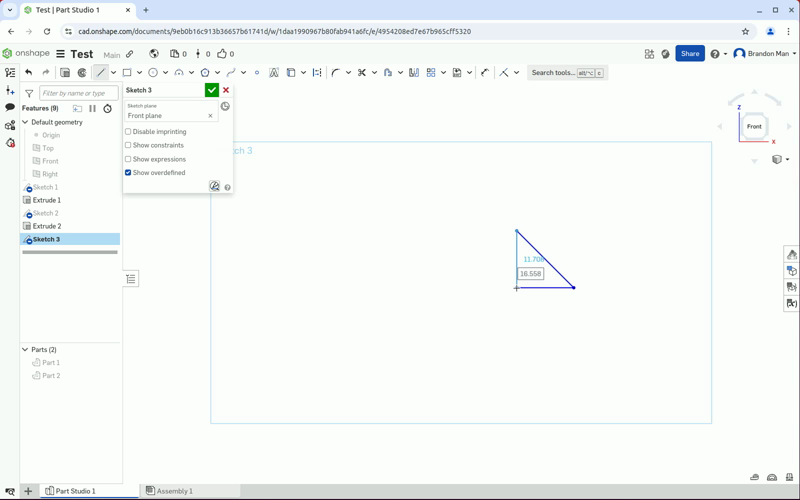
key_up(shift)
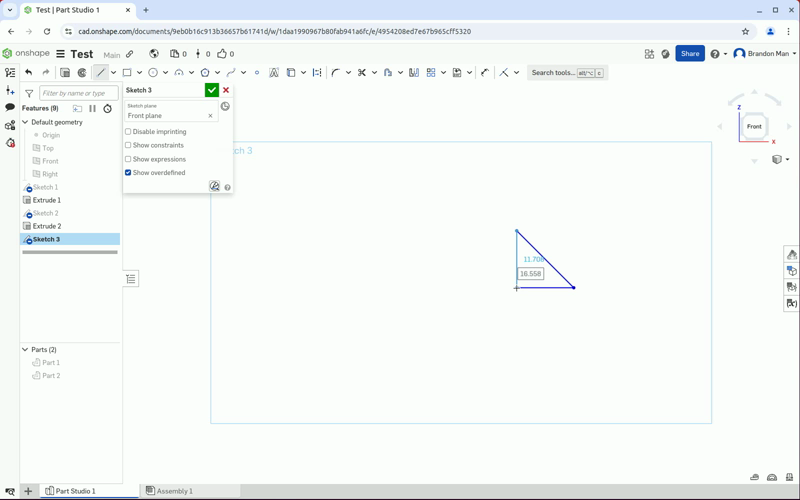
click(516, 287)
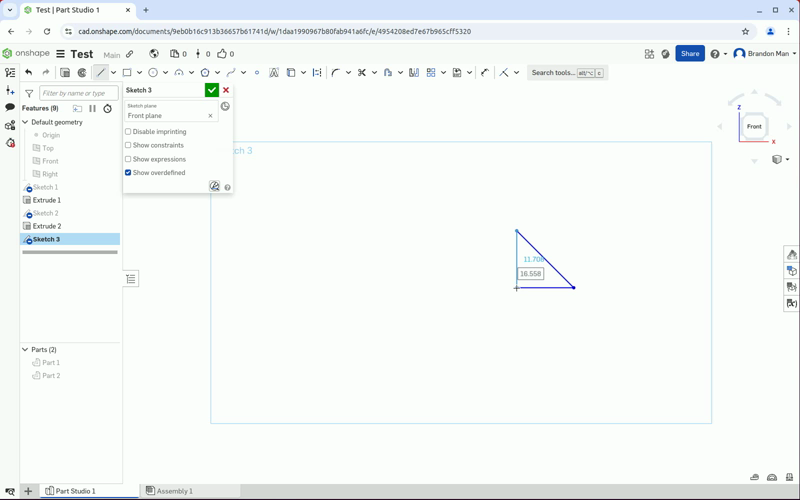
key(esc)
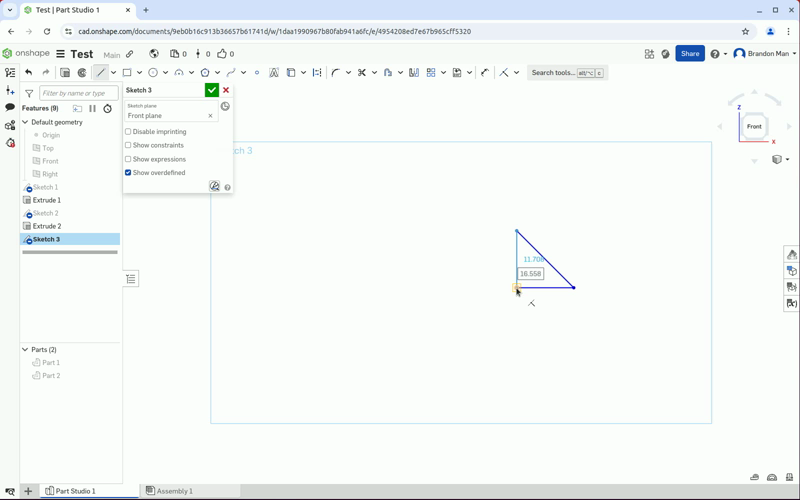
mouse_move(523, 284)
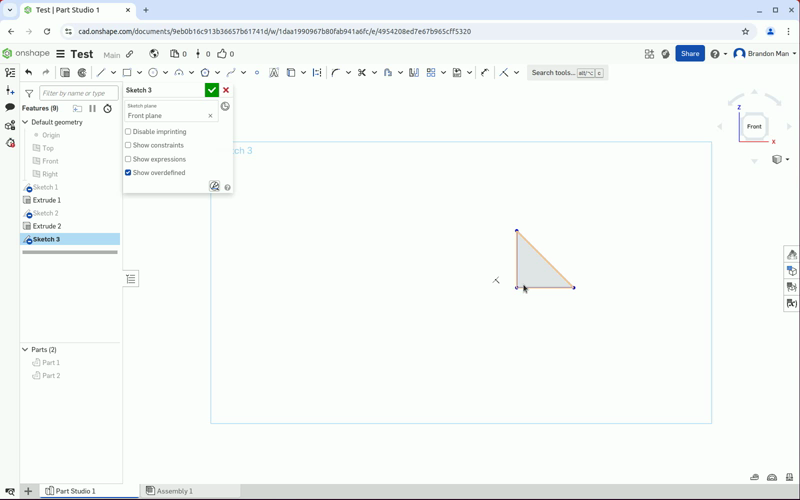
scroll(6)
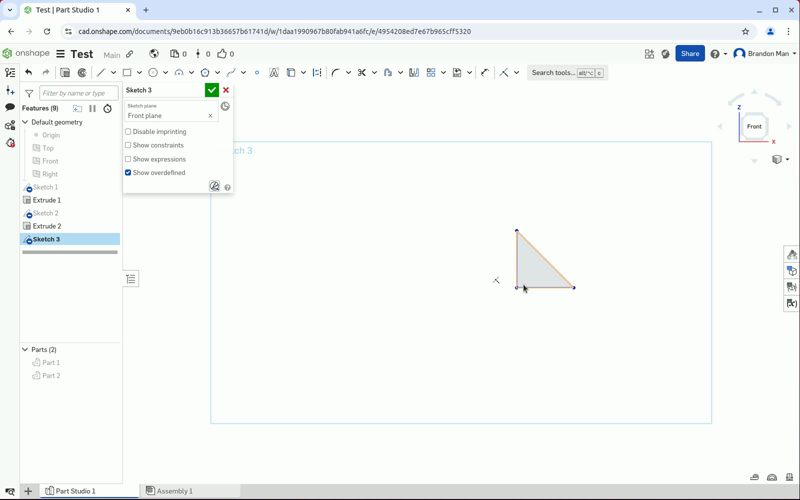
scroll(6)
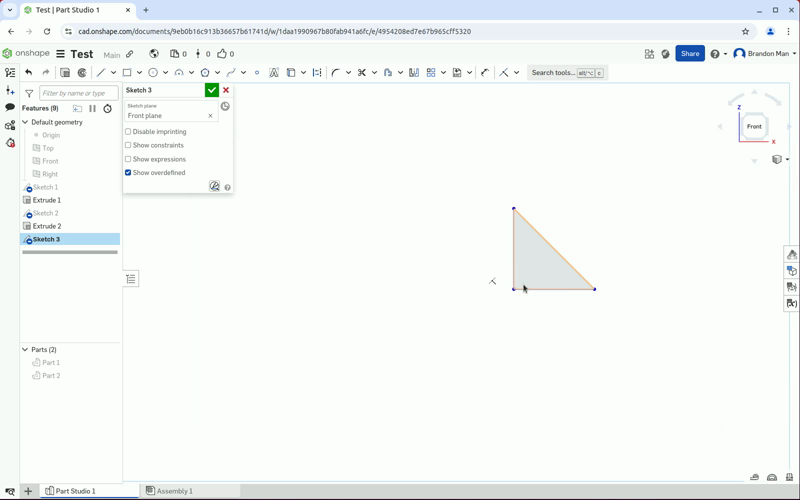
scroll(6)
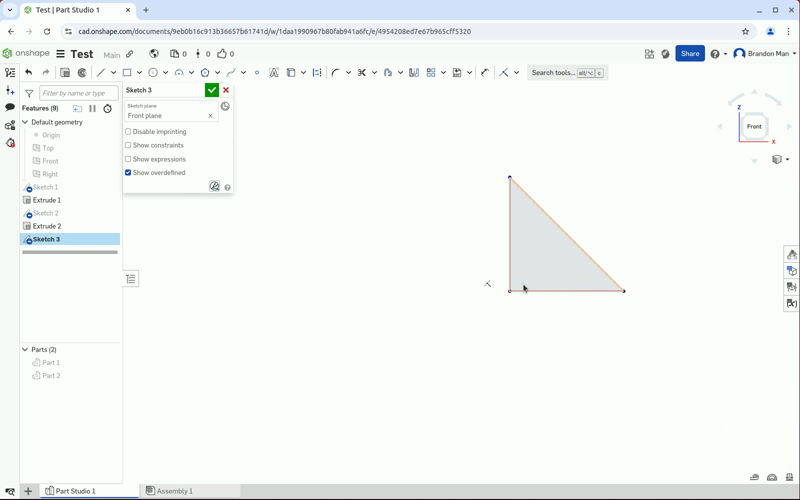
scroll(6)
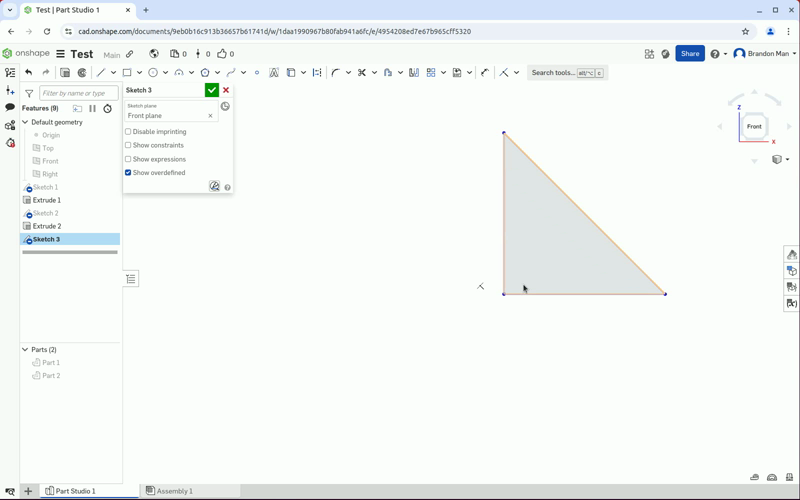
scroll(6)
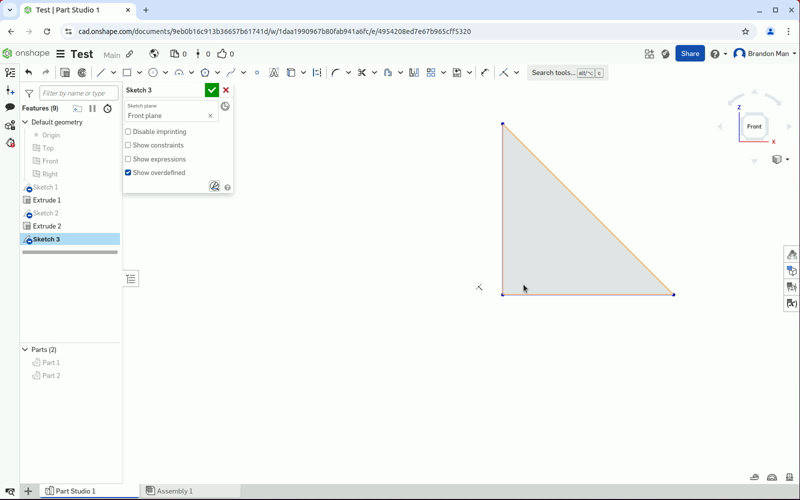
scroll(6)
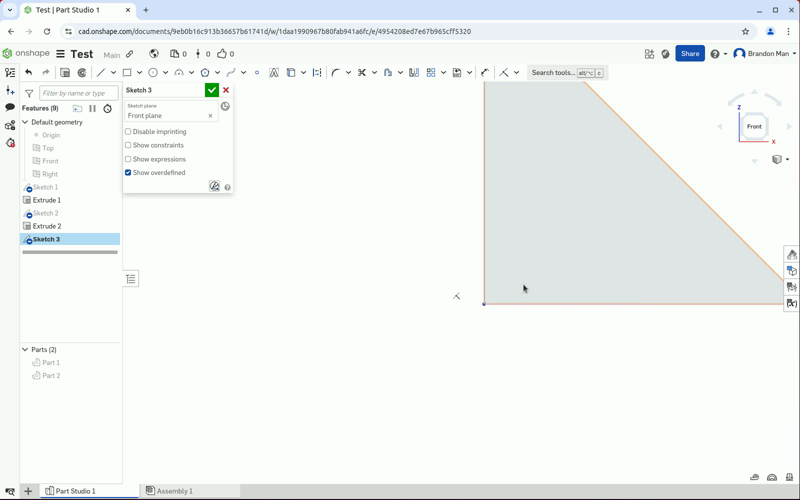
scroll(6)
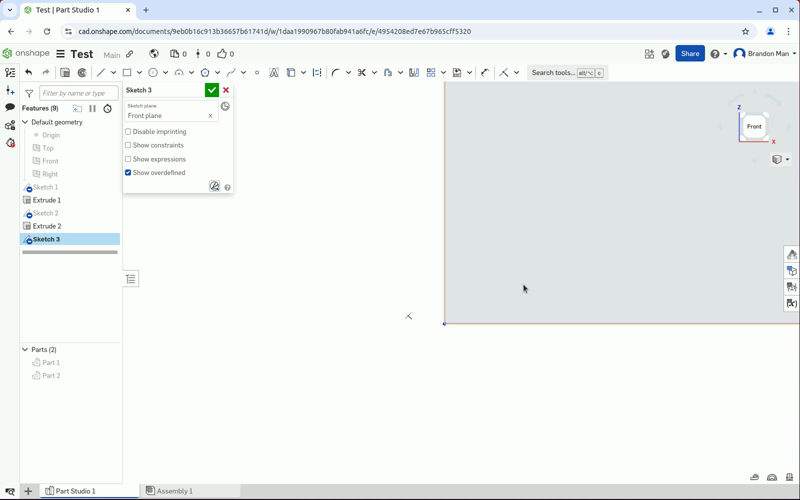
click(523, 284)
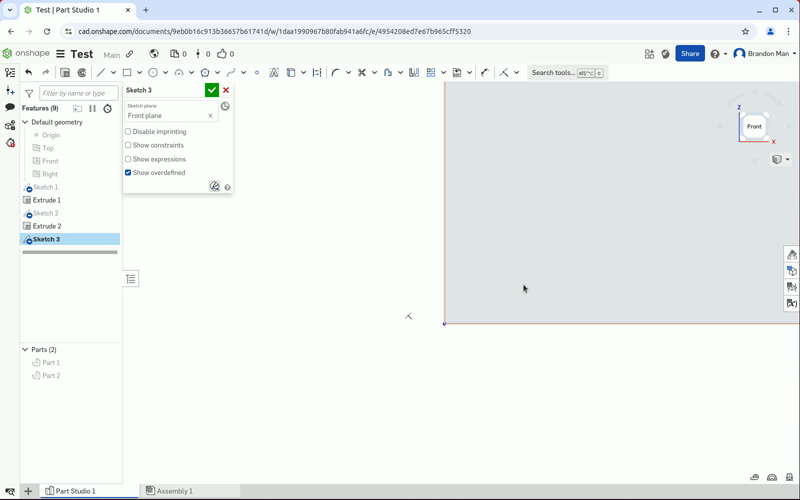
scroll(-6)
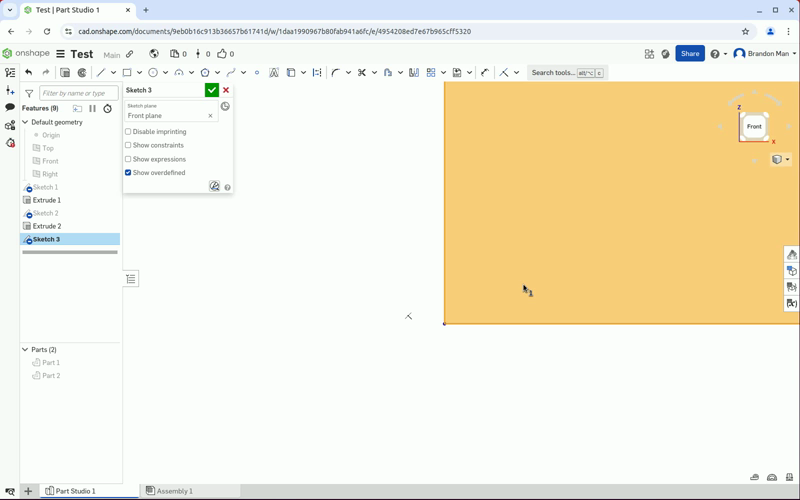
scroll(-6)
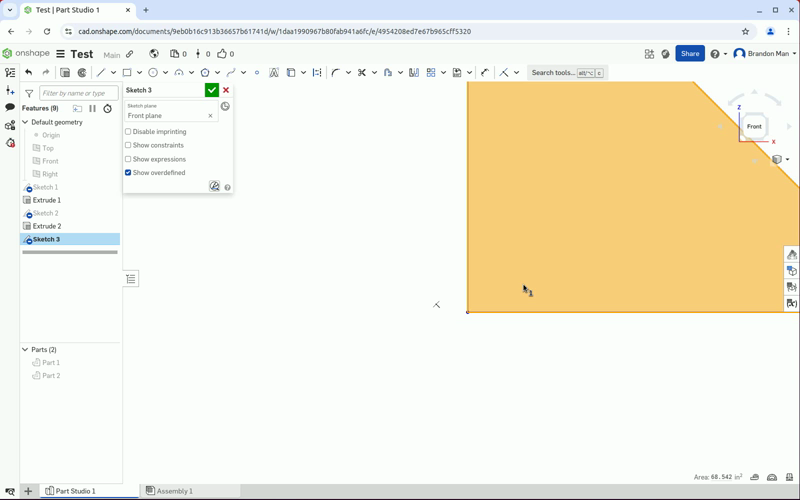
scroll(-6)
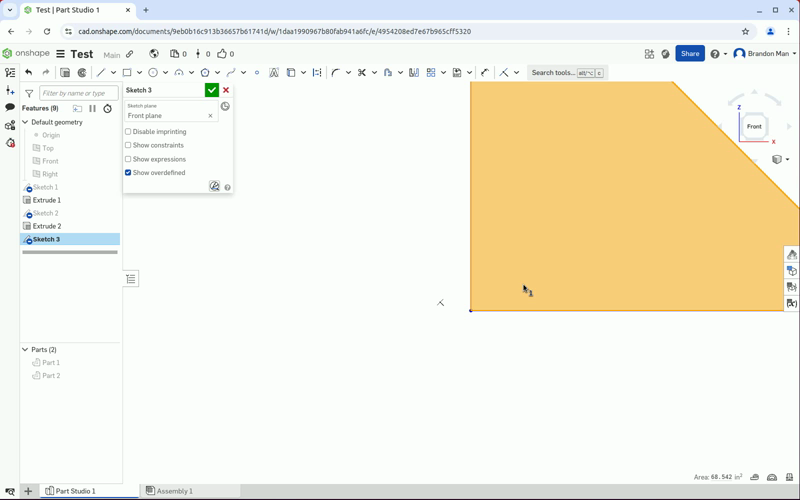
scroll(-6)
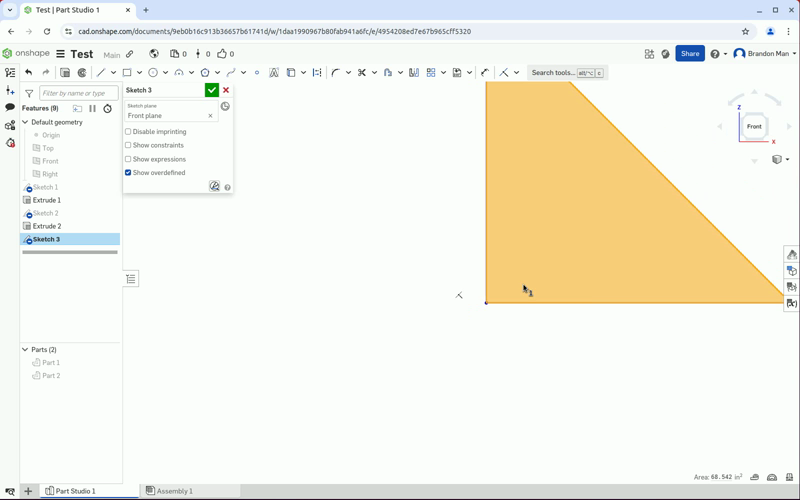
scroll(-6)
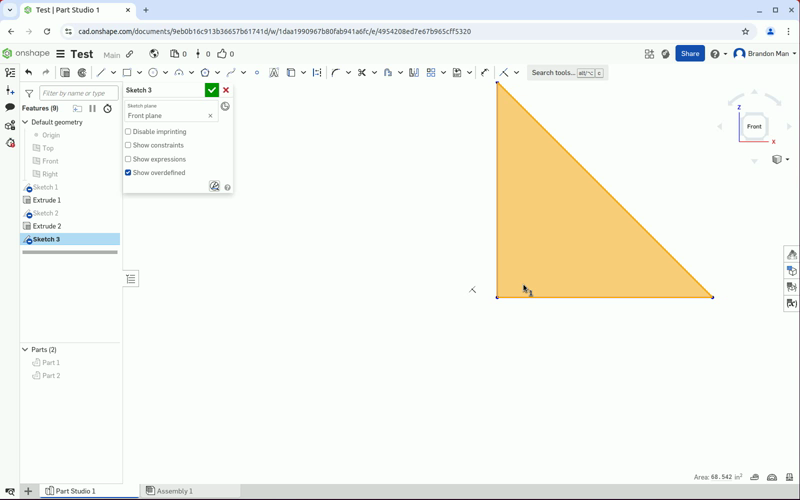
scroll(-6)
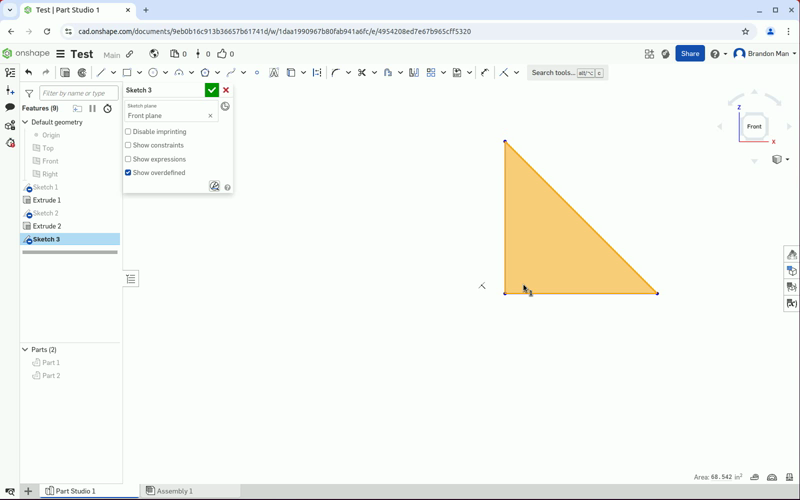
scroll(-6)
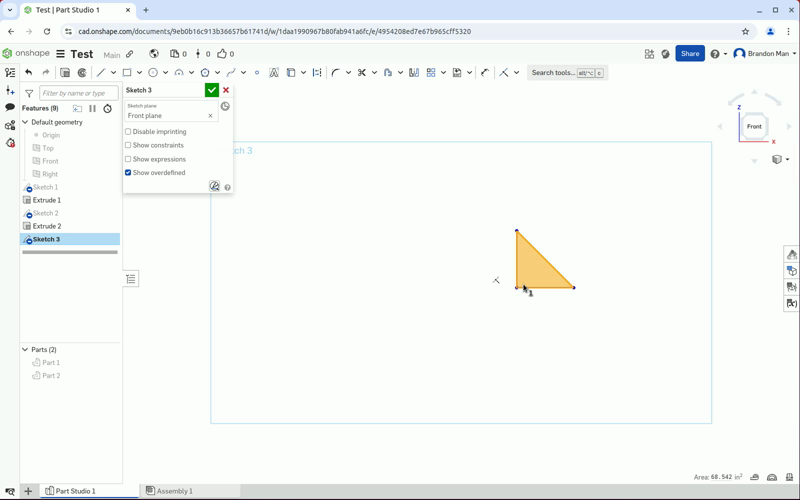
mouse_move(73, 352)
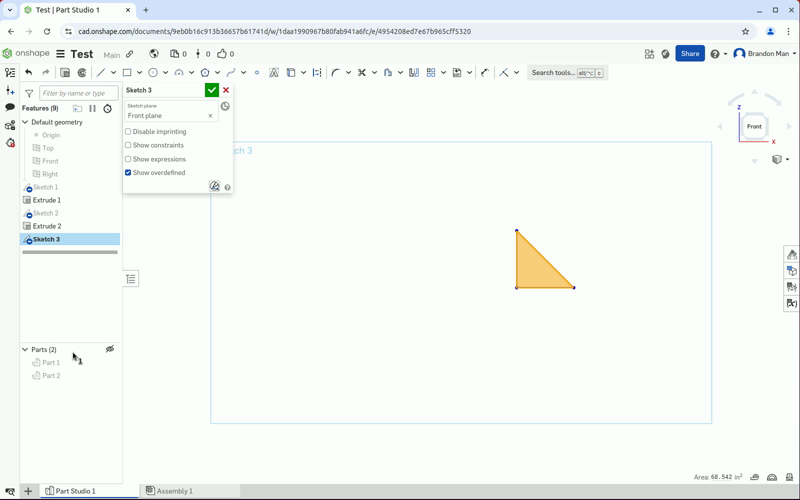
key(shift+y)
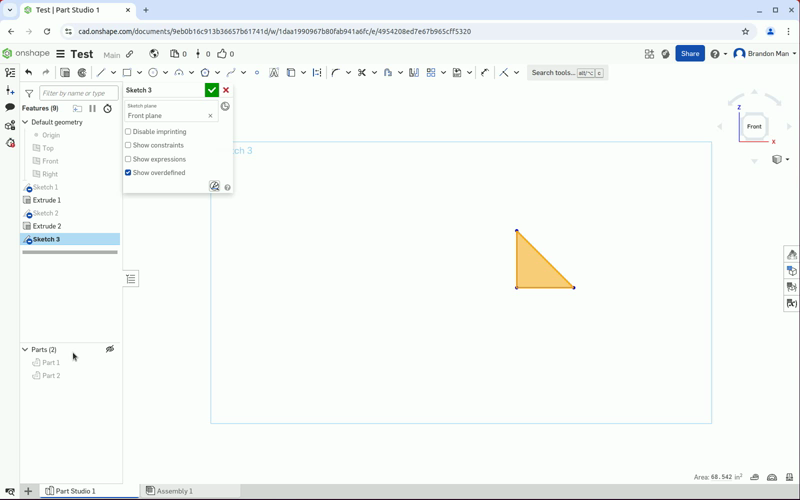
key(shift+e)
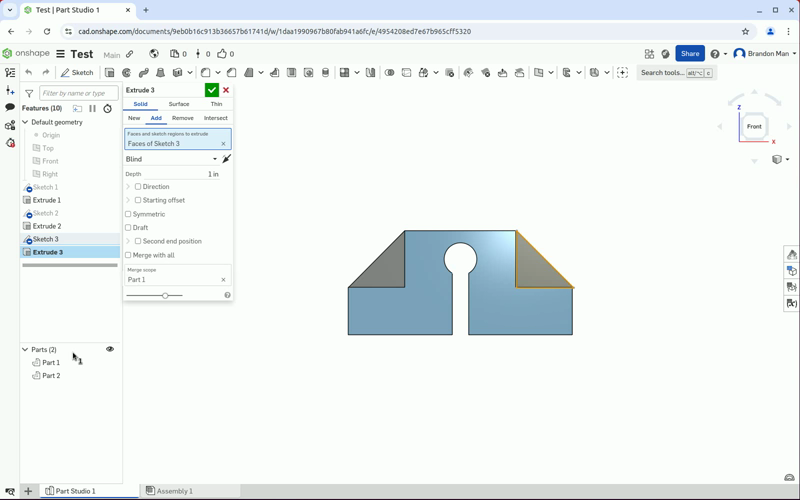
mouse_move(143, 106)
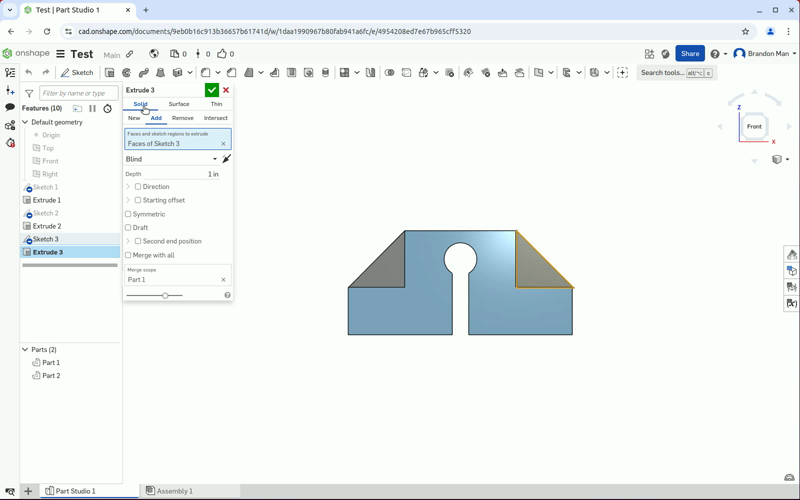
click(143, 106)
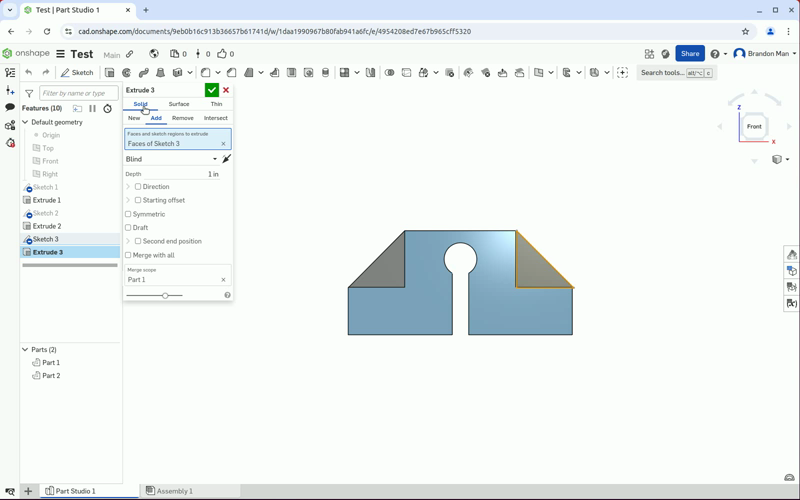
mouse_move(137, 120)
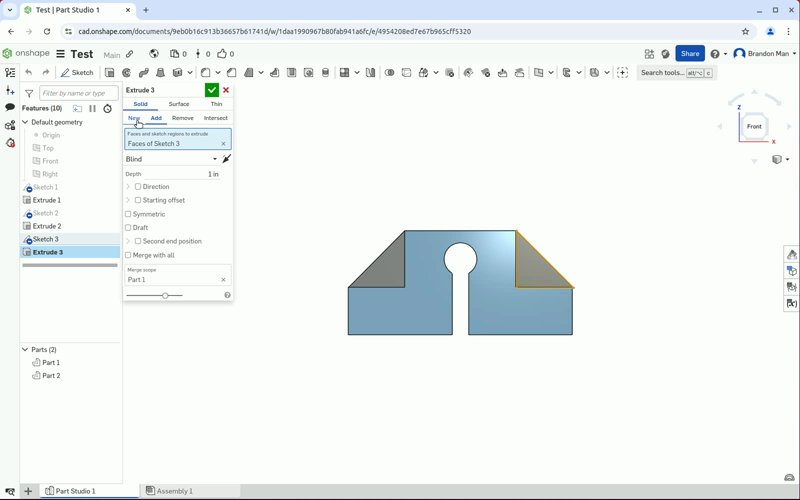
click(137, 120)
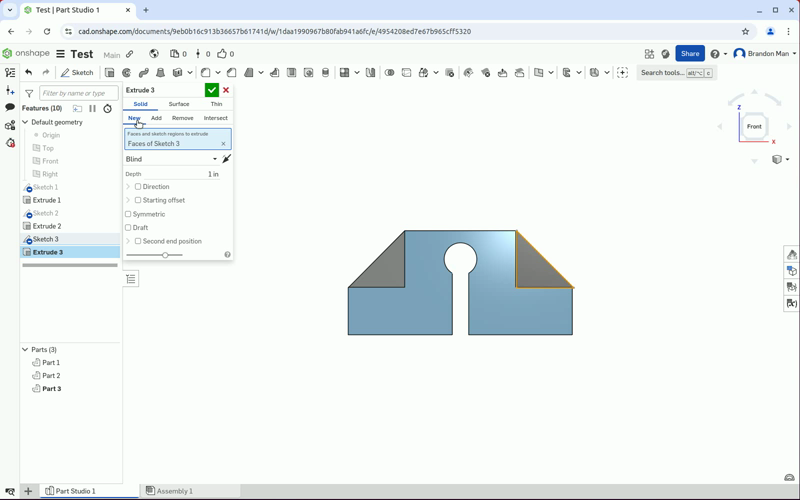
key(tab, 4)
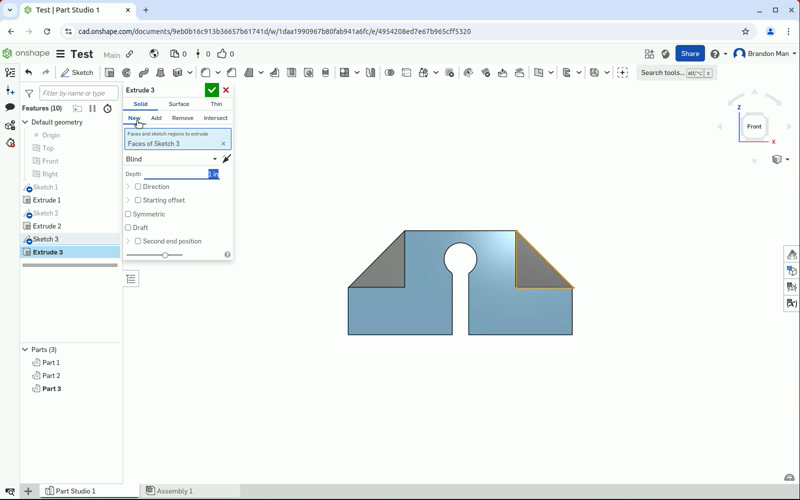
text(5.777)
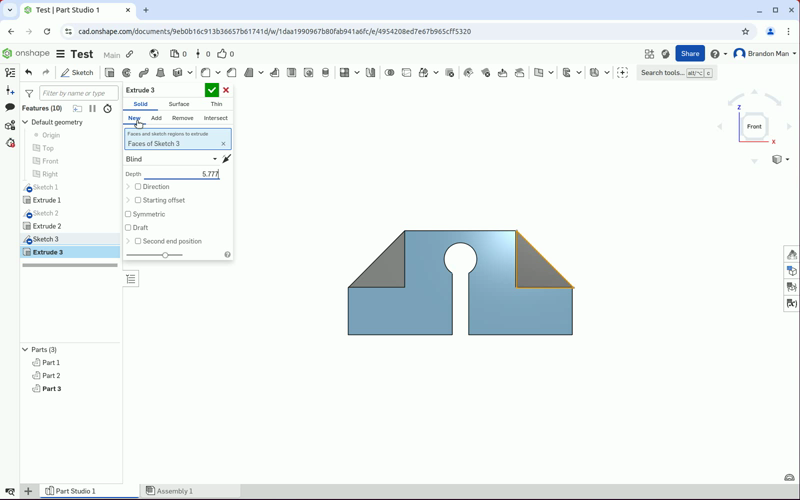
key(enter)
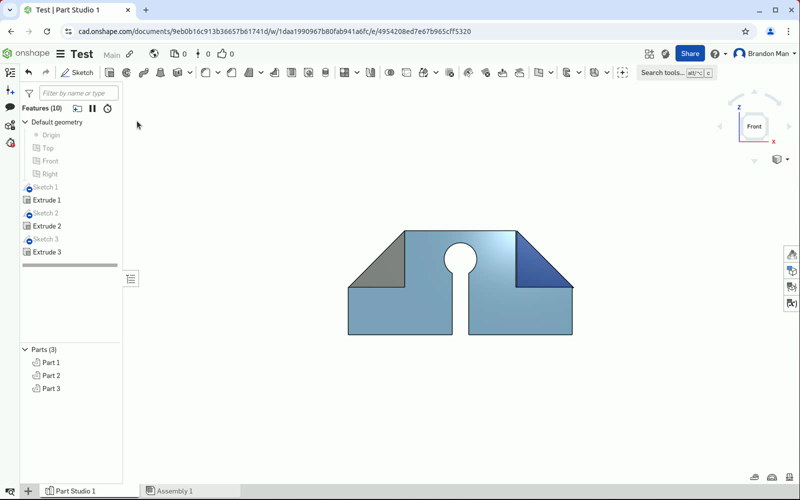
key(shift+h)
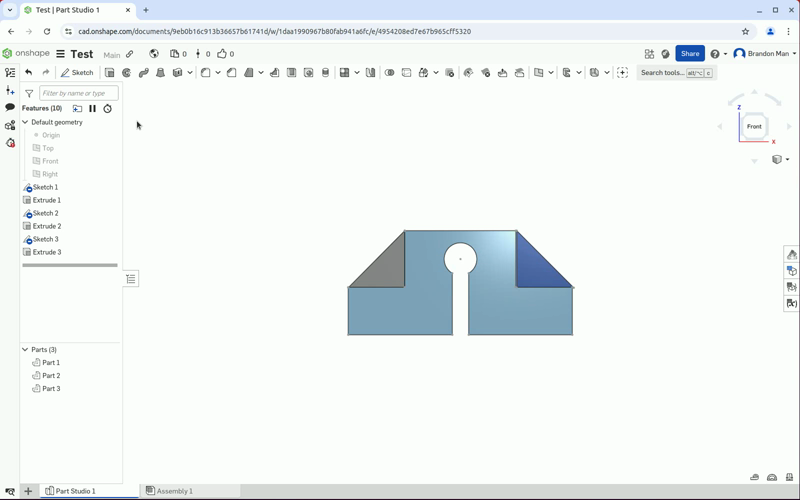
key(shift+h)
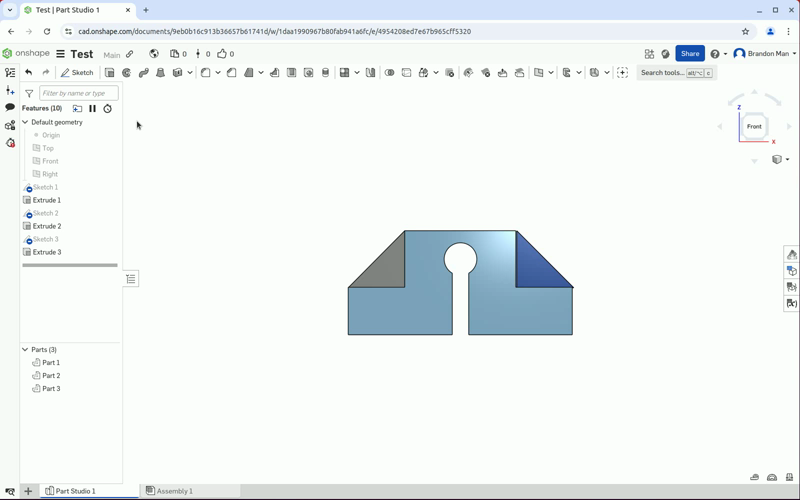
mouse_move(73, 189)
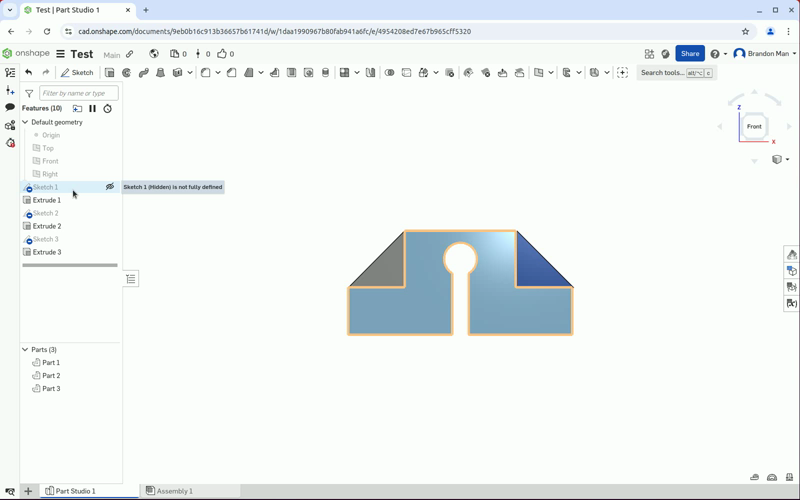
click(73, 189)
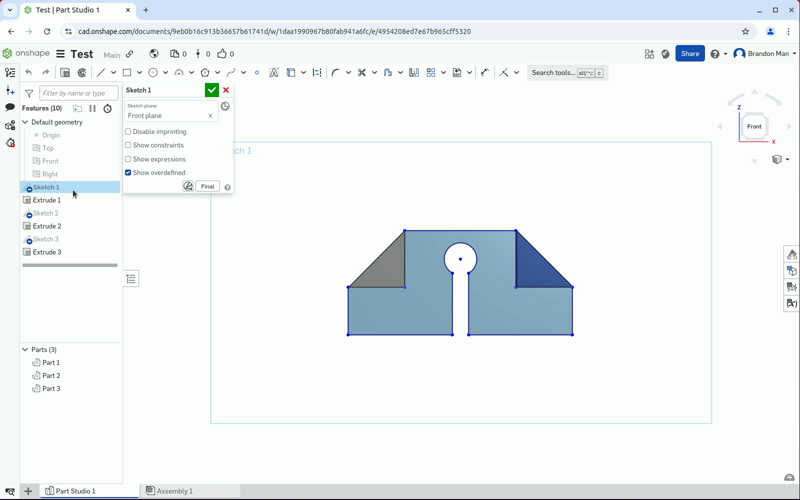
mouse_move(229, 92)
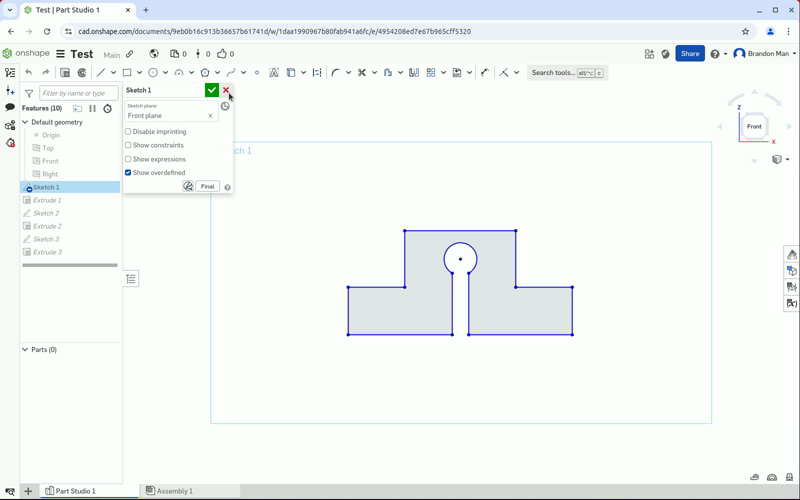
click(229, 92)
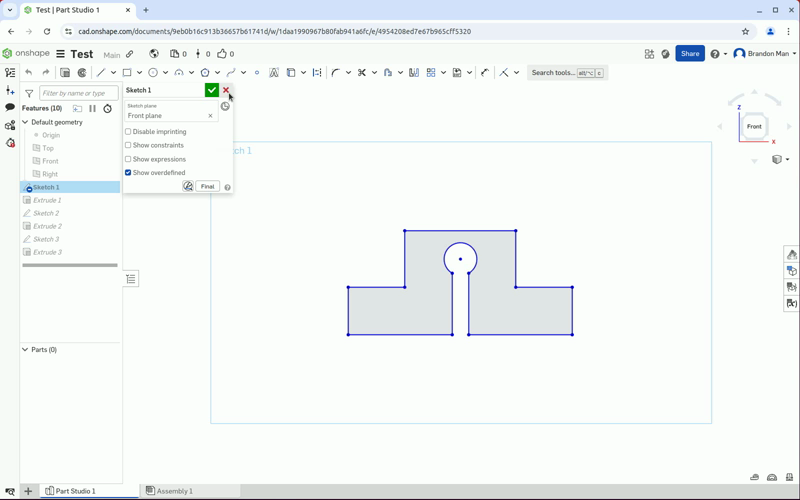
key(shift+s)
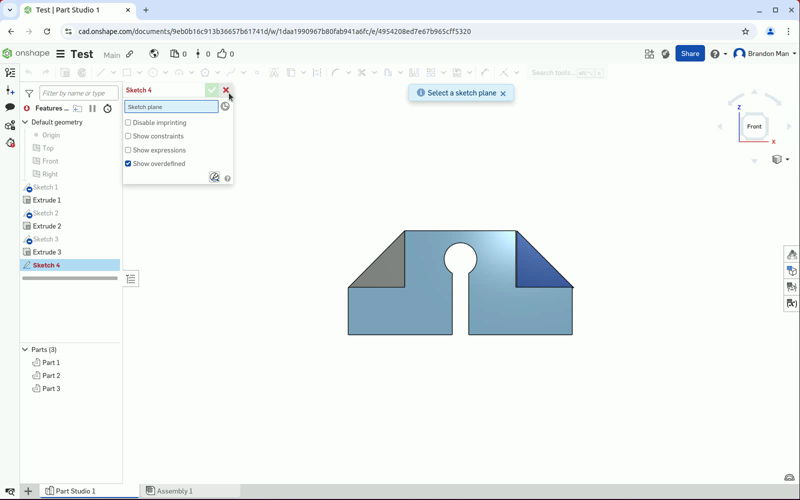
mouse_move(73, 163)
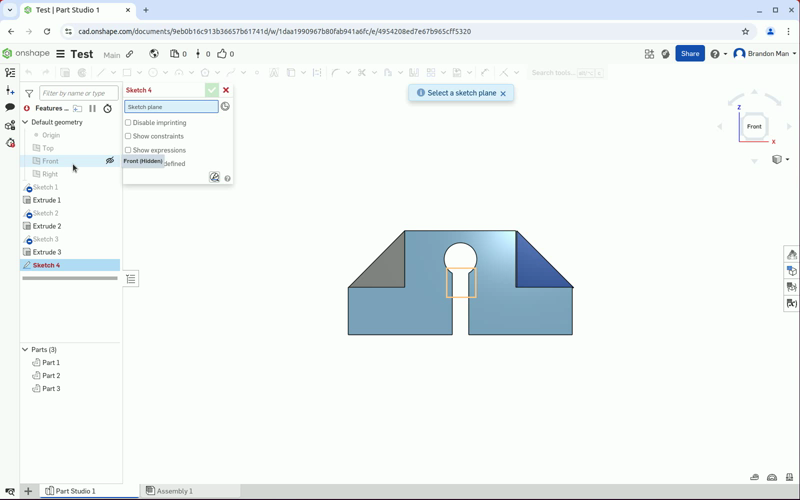
click(73, 163)
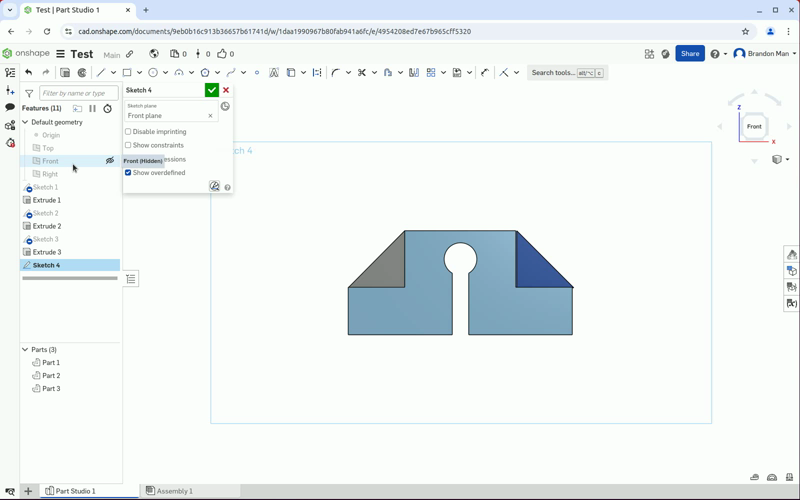
mouse_move(73, 352)
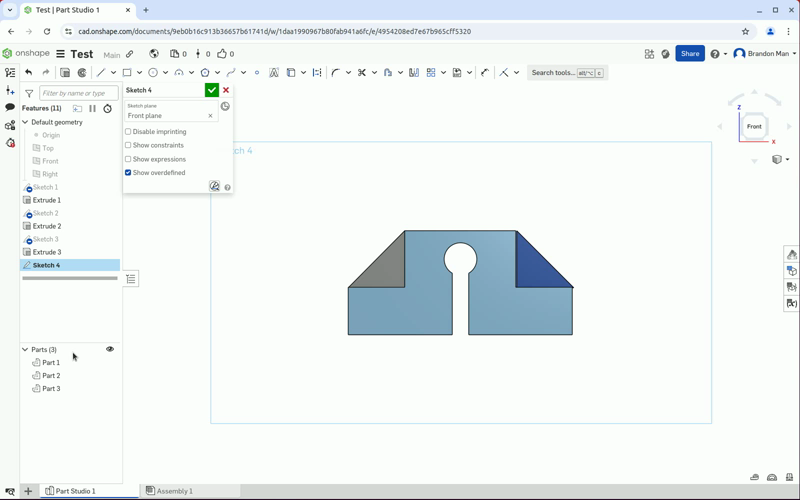
key(y)
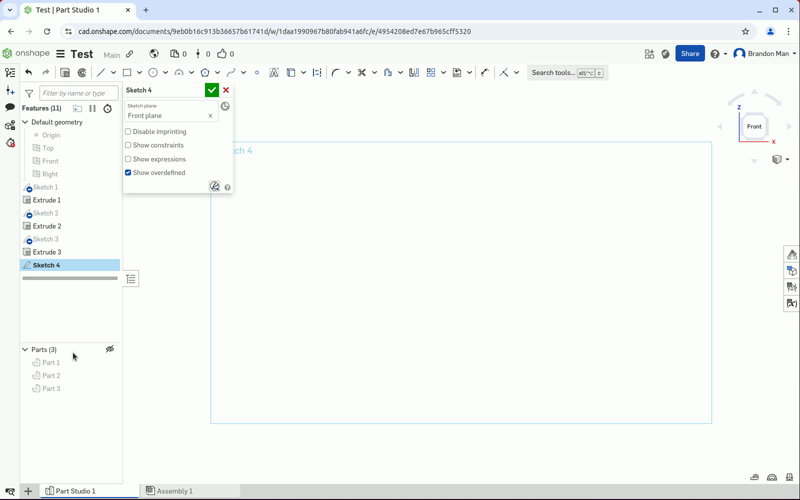
key(l)
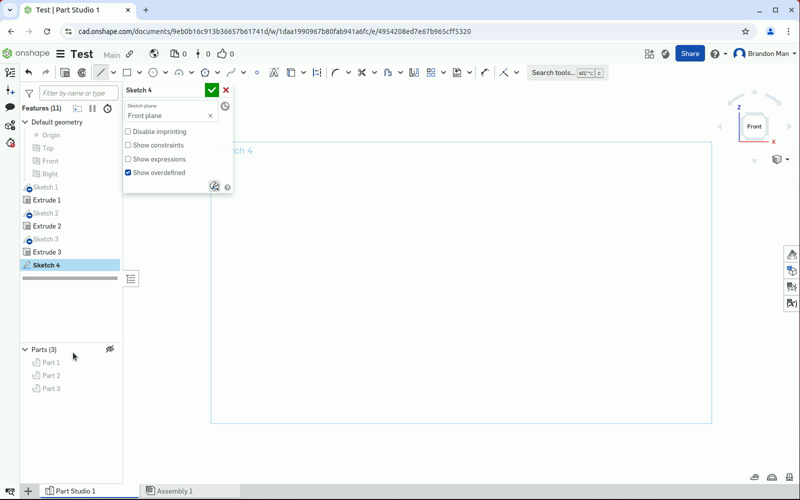
key_down(shift)
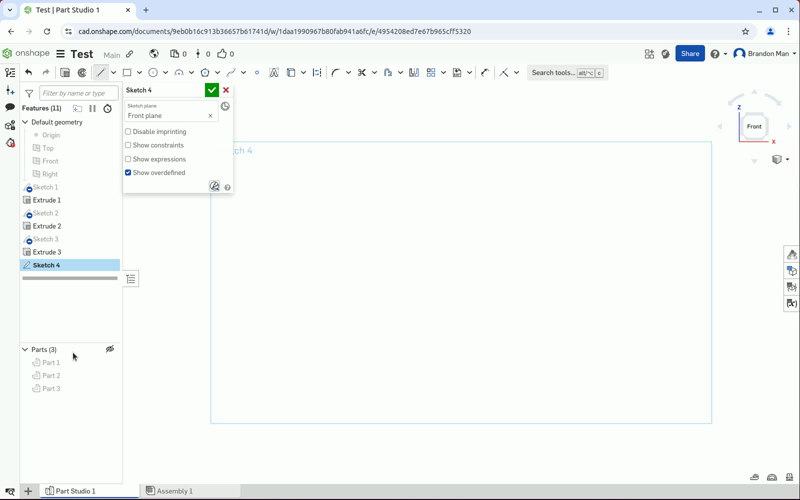
mouse_move(348, 334)
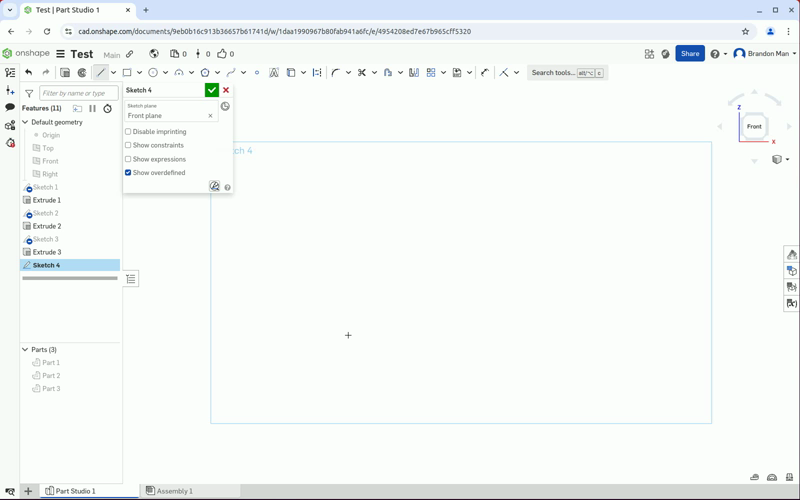
click(348, 334)
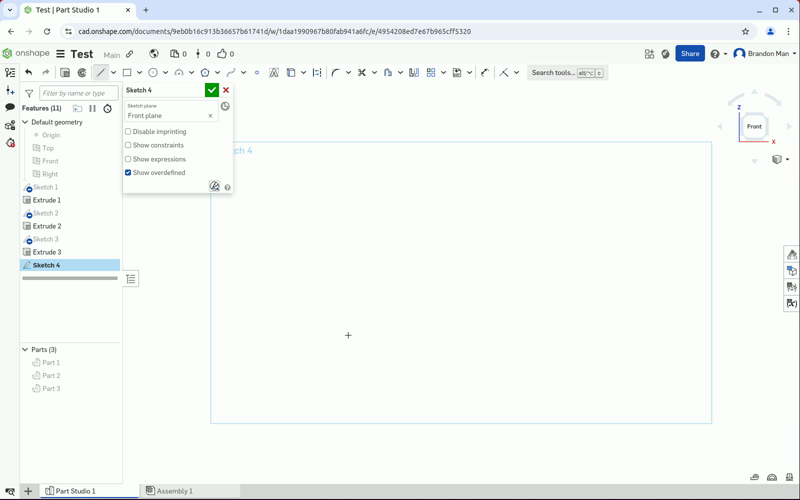
key_up(shift)
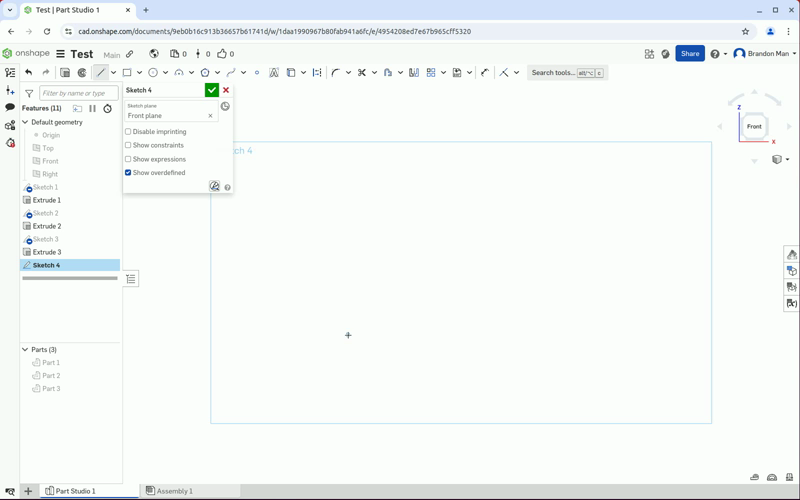
key_down(shift)
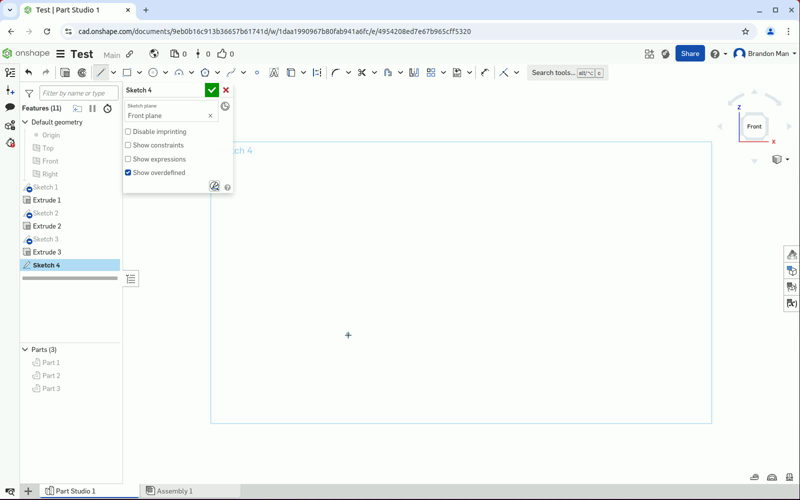
mouse_move(452, 334)
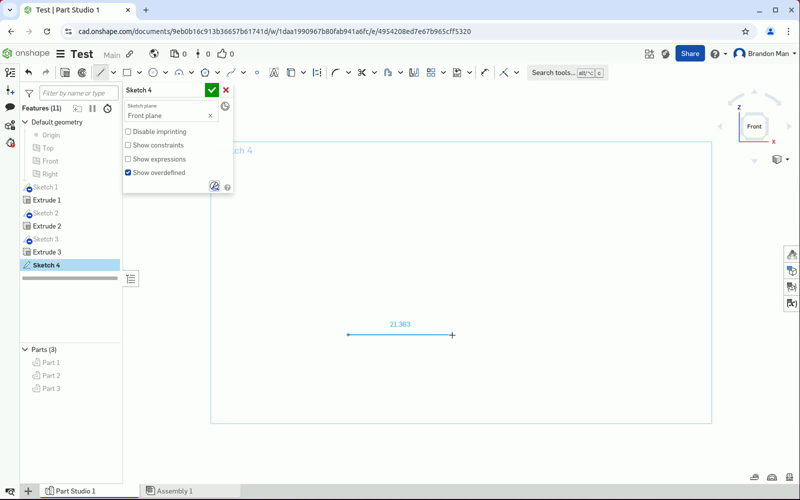
click(452, 334)
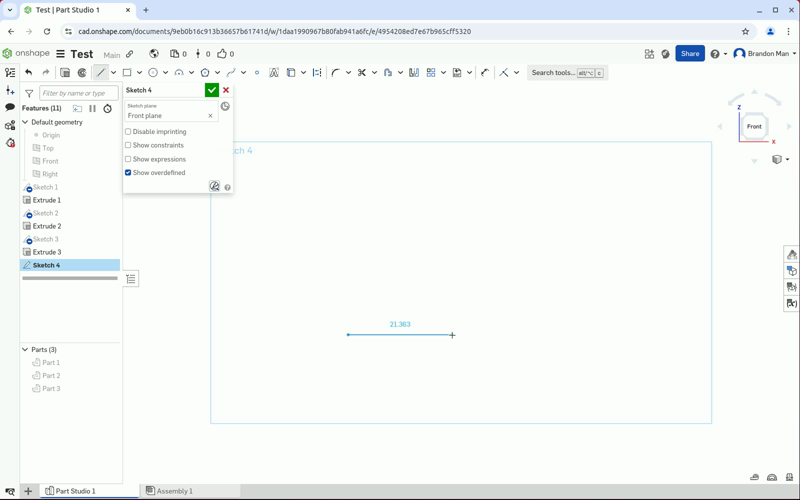
key_up(shift)
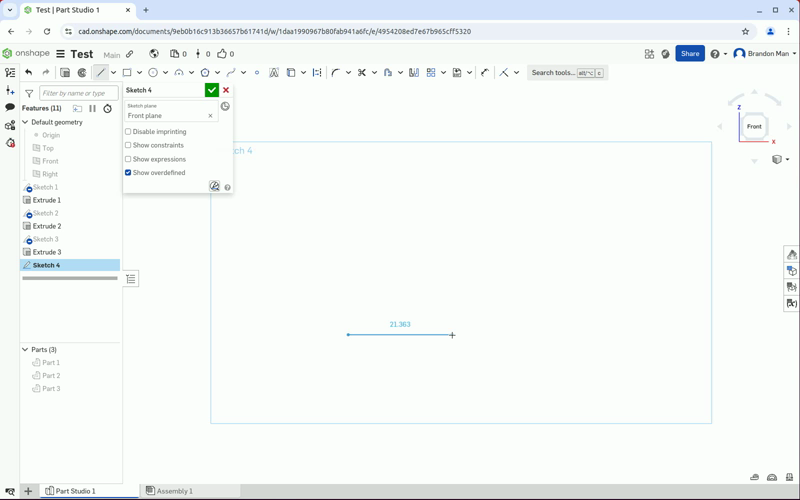
key_down(shift)
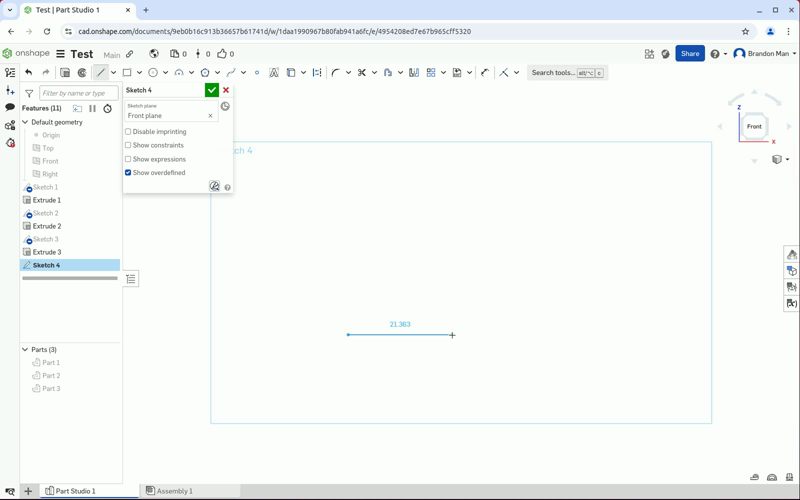
mouse_move(452, 273)
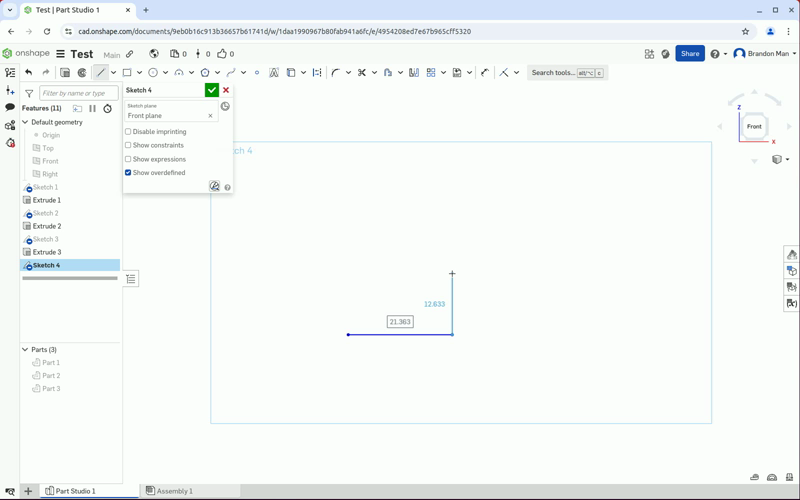
click(452, 273)
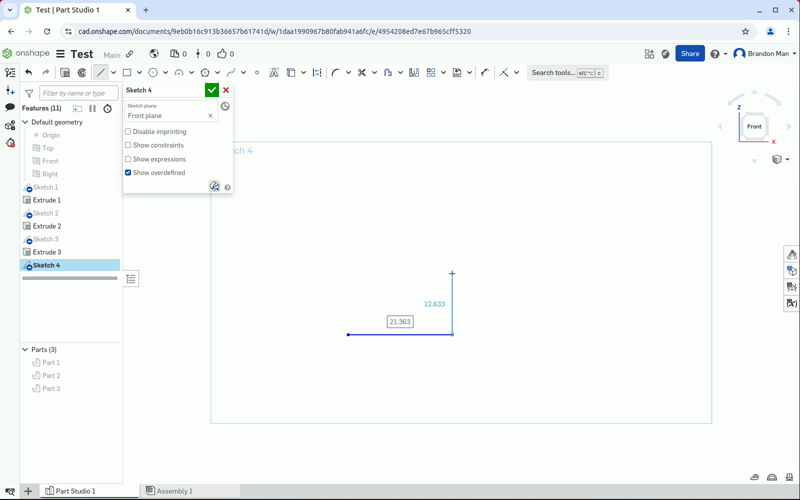
key_up(shift)
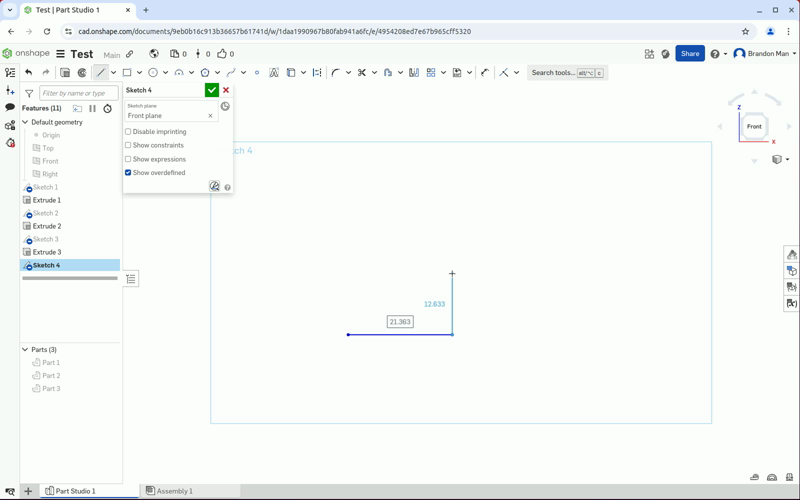
key(esc)
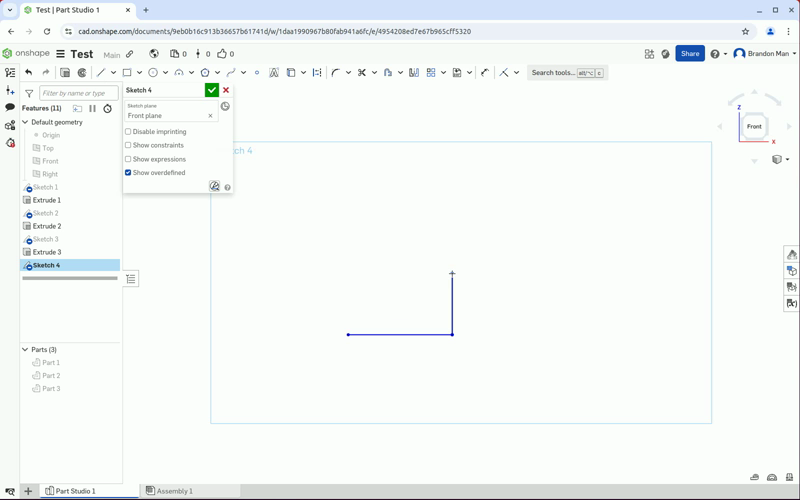
key(a)
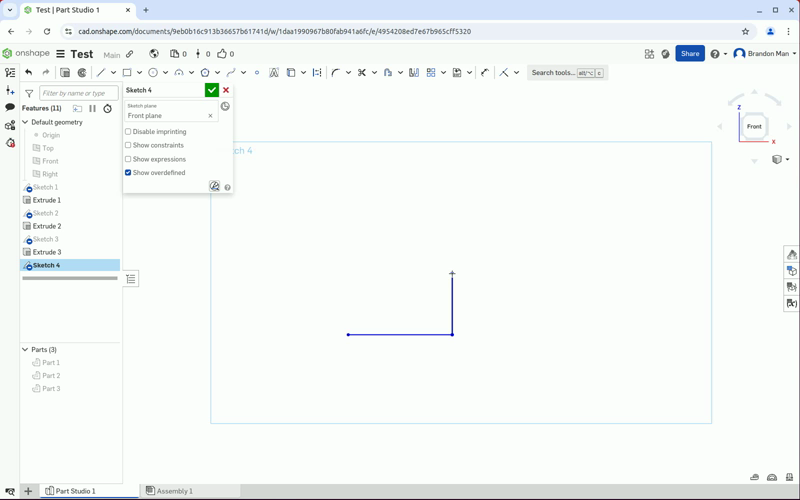
mouse_move(452, 273)
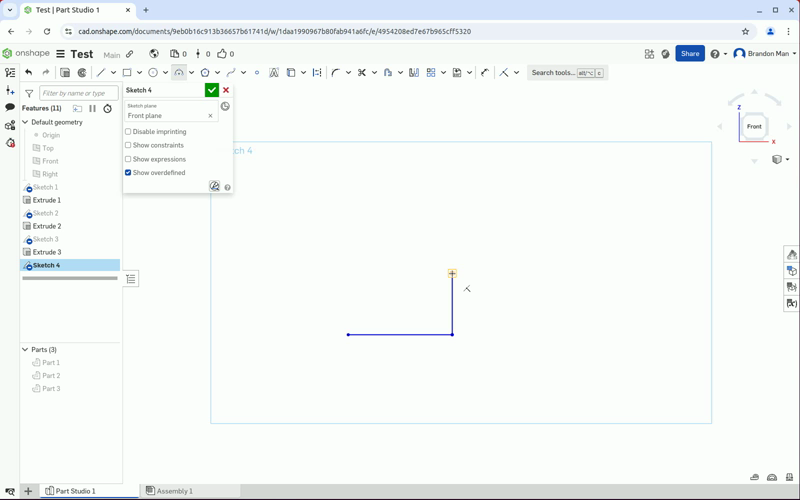
click(452, 273)
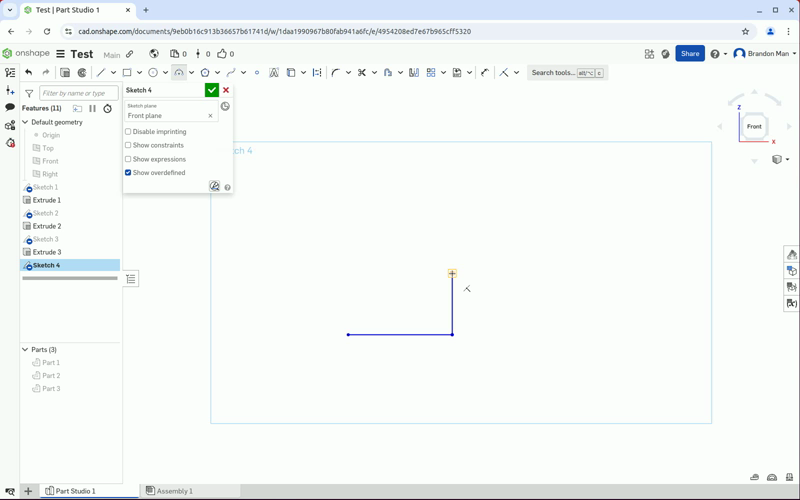
key_down(shift)
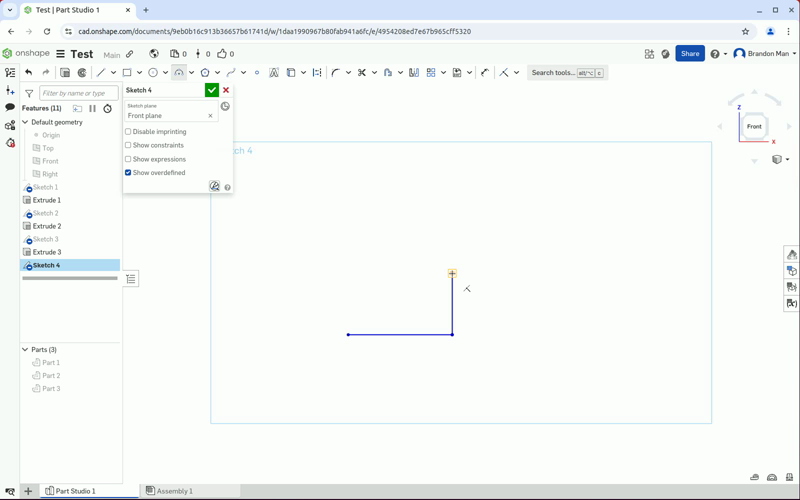
mouse_move(468, 273)
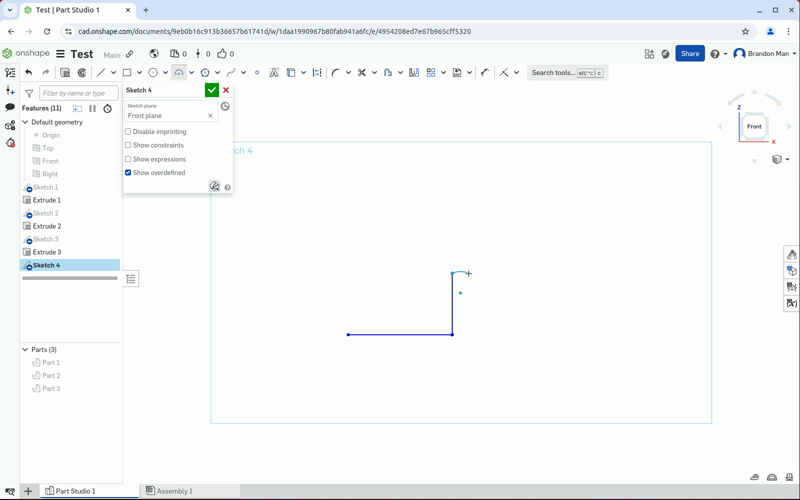
click(468, 273)
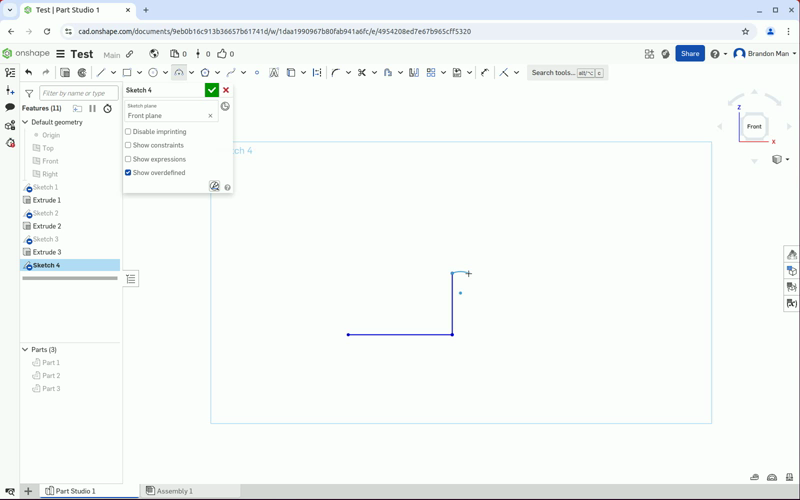
mouse_move(460, 242)
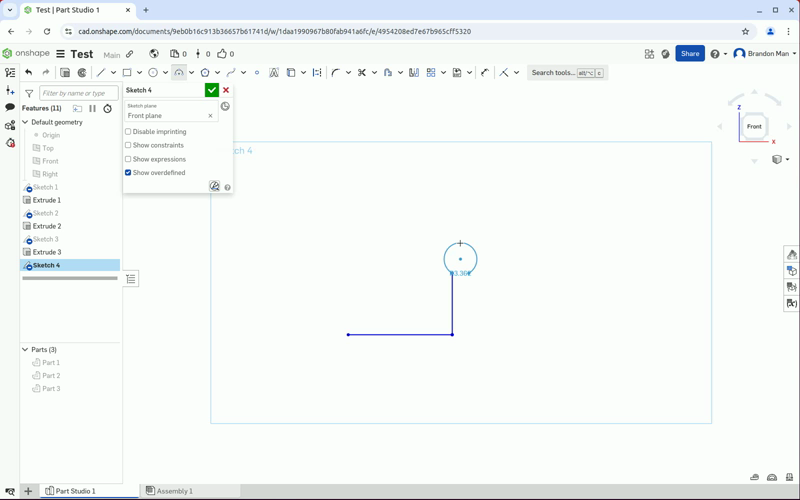
click(460, 242)
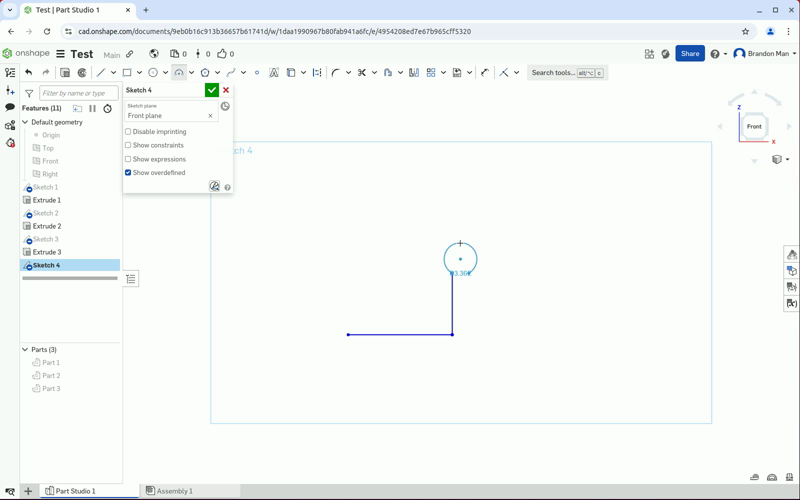
key_up(shift)
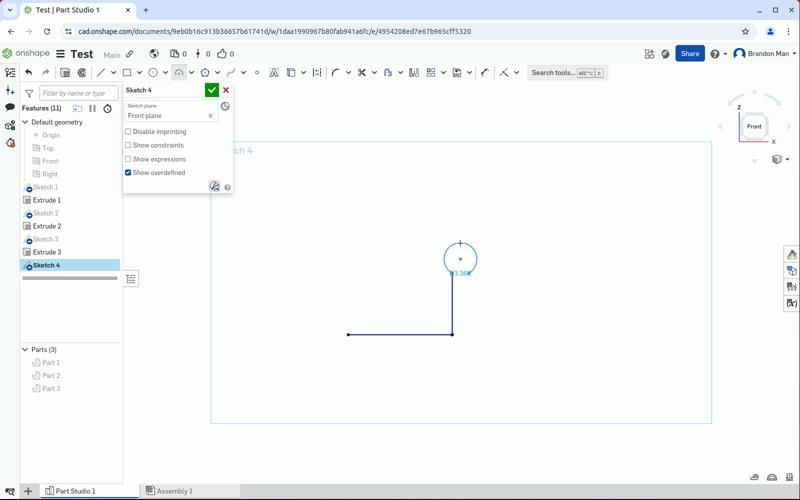
key(esc)
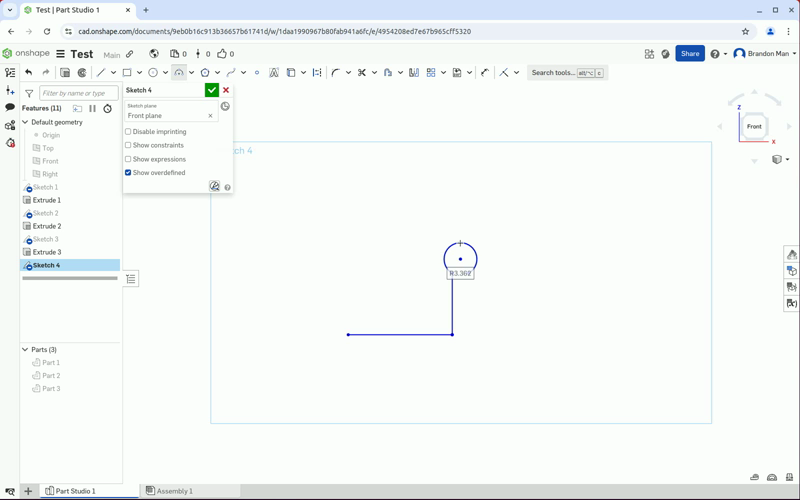
key(l)
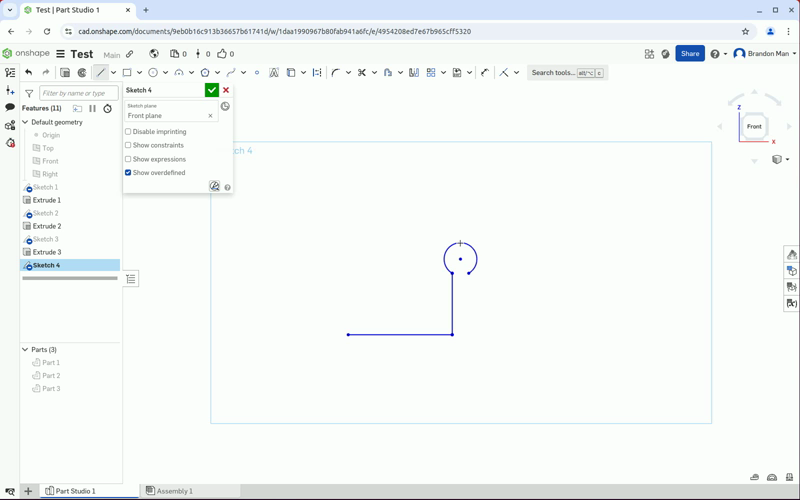
mouse_move(468, 273)
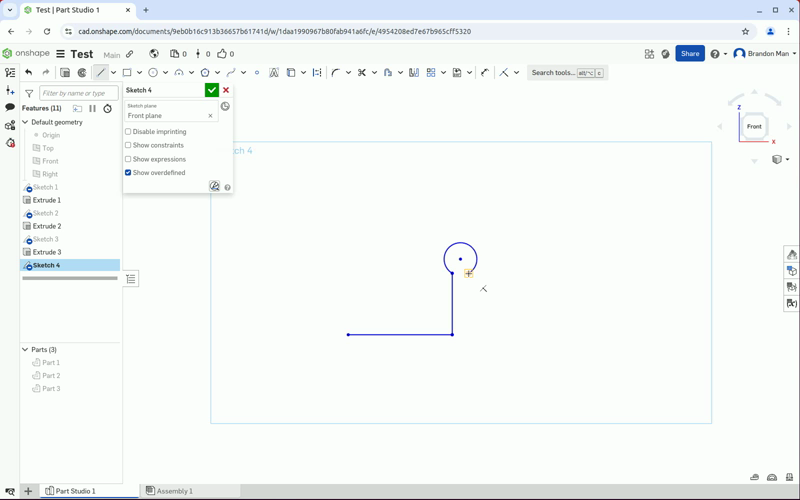
click(468, 273)
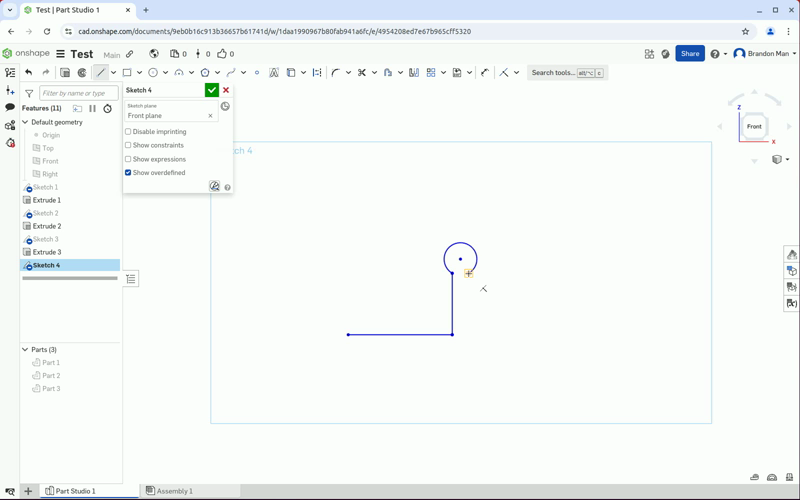
key_down(shift)
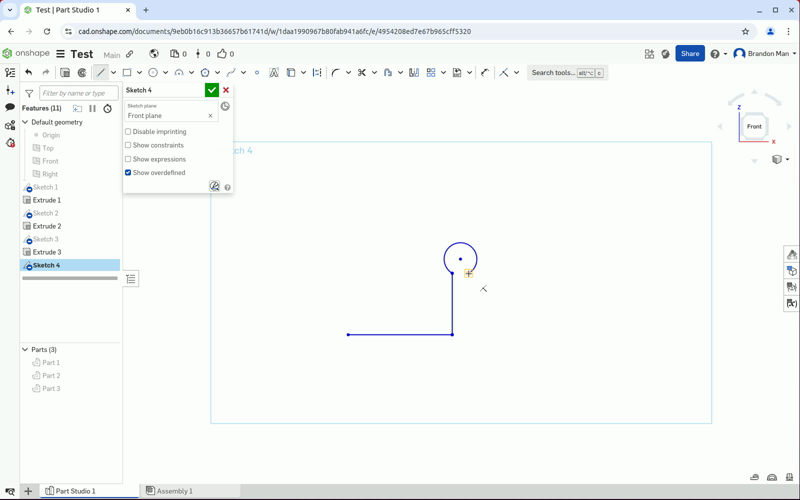
mouse_move(468, 334)
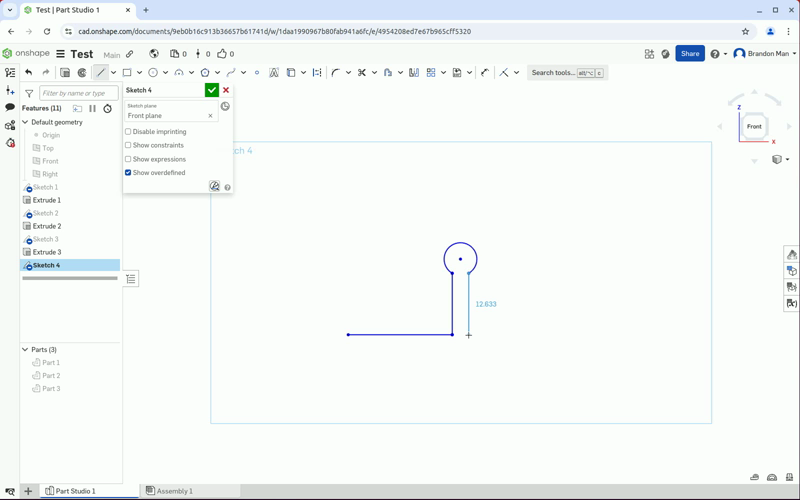
click(468, 334)
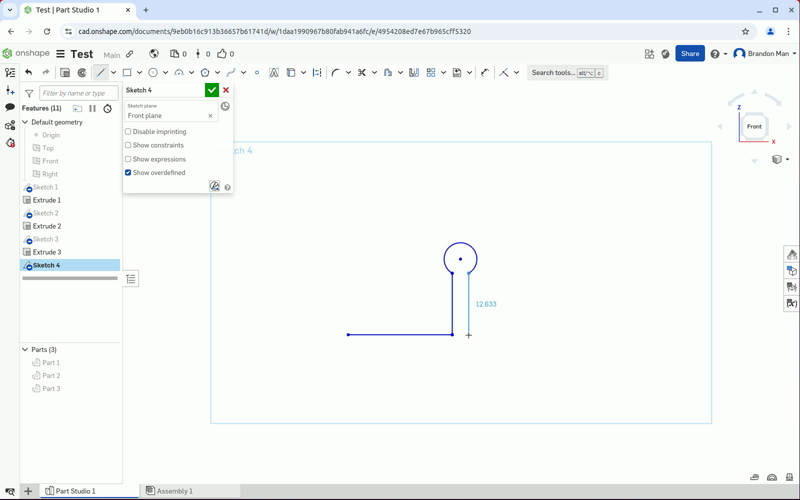
key_up(shift)
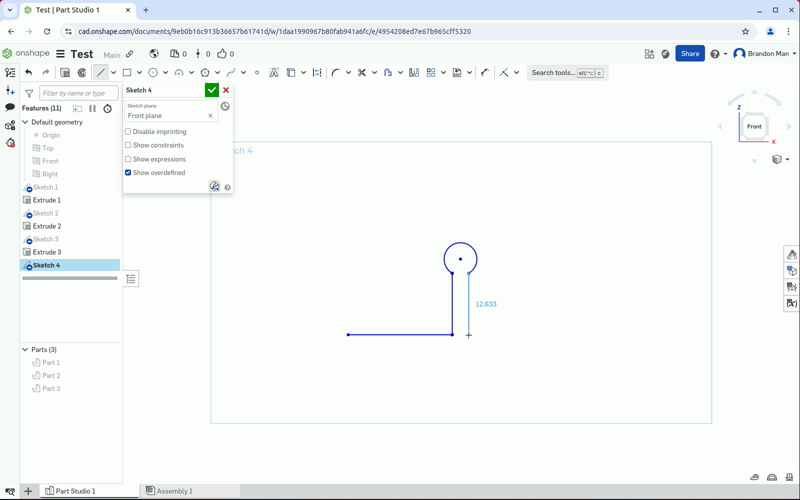
key_down(shift)
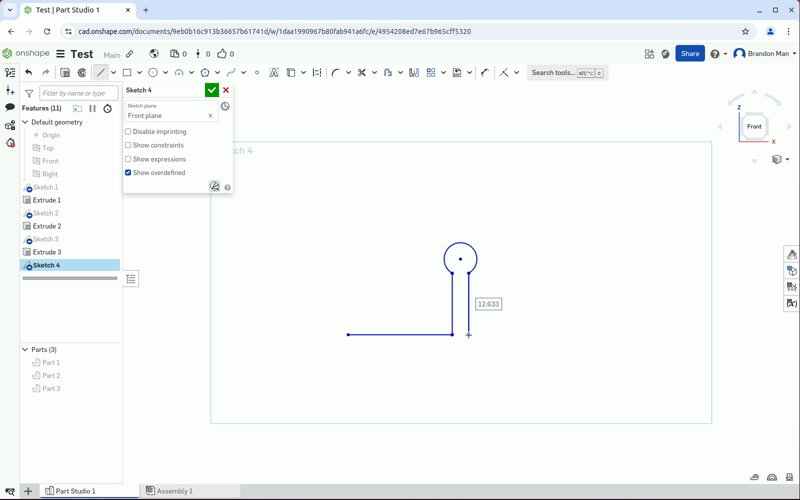
mouse_move(572, 334)
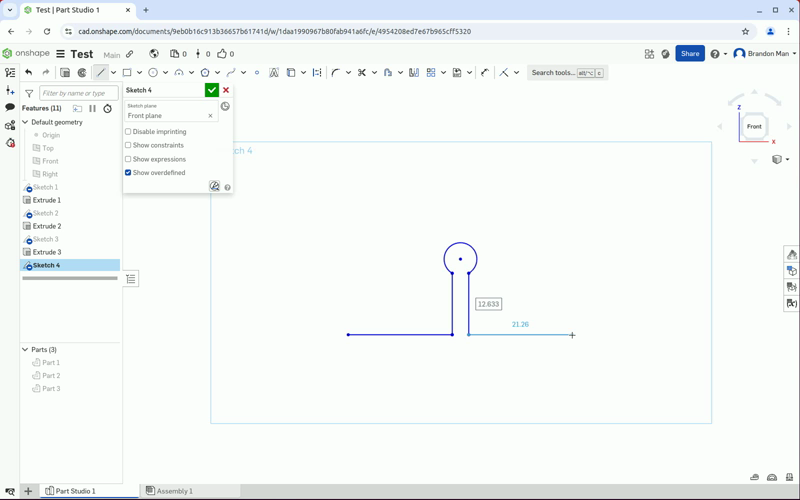
click(572, 334)
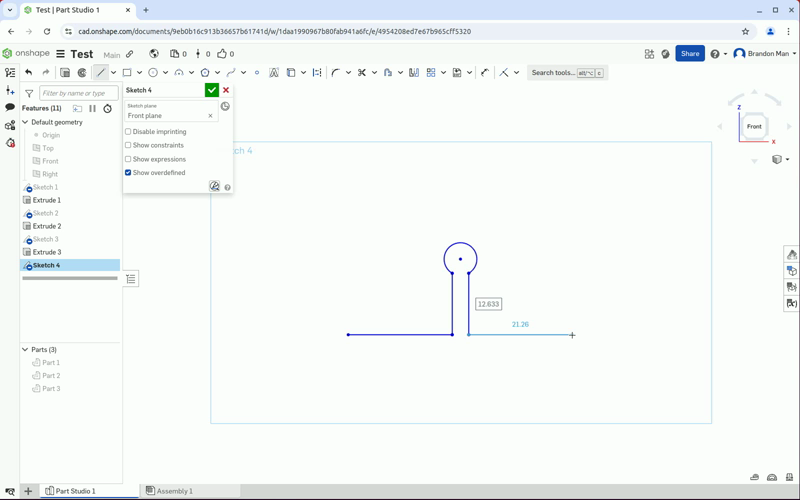
key_up(shift)
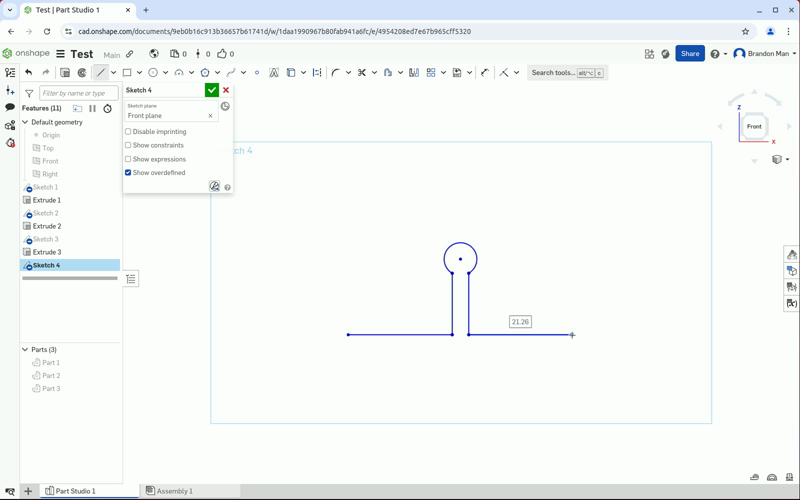
key_down(shift)
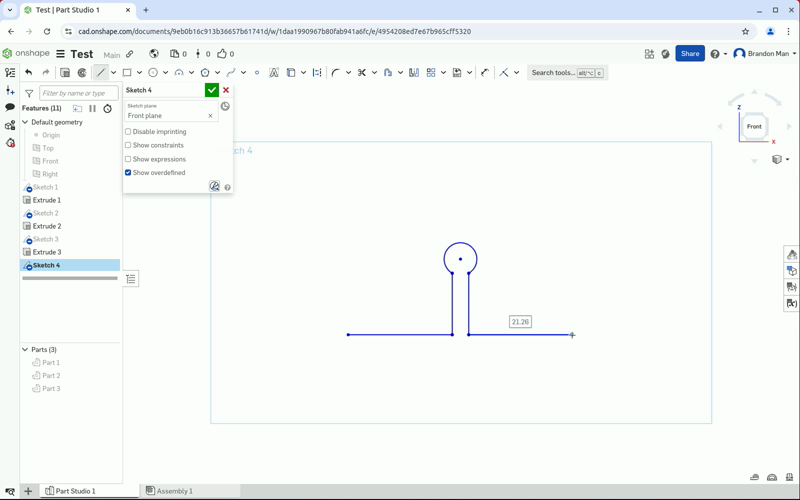
mouse_move(589, 334)
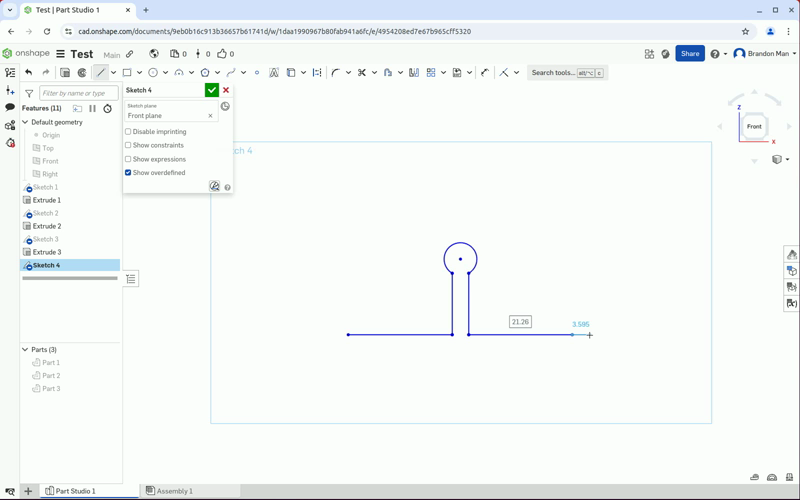
mouse_move(572, 287)
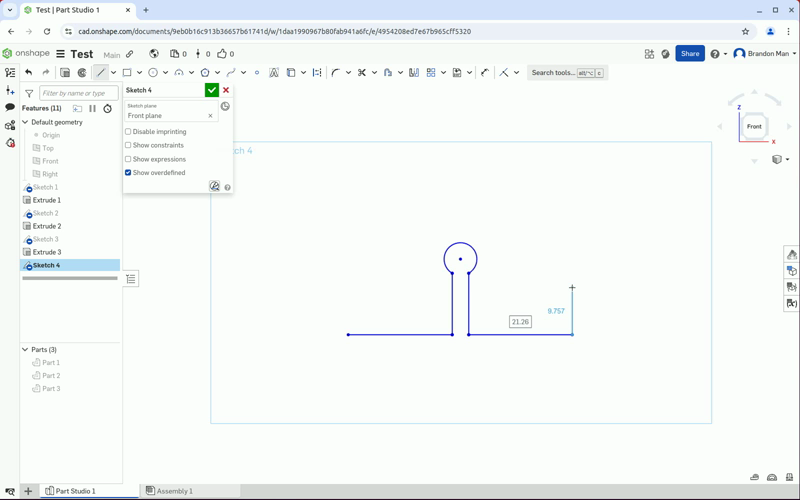
click(572, 287)
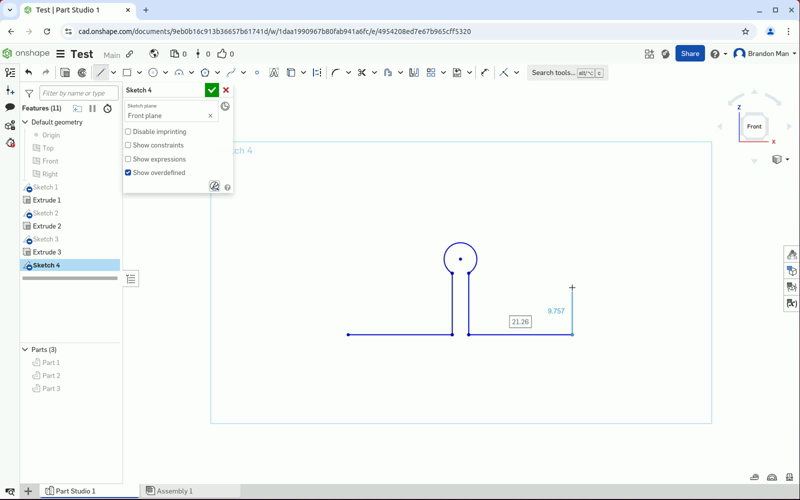
key_up(shift)
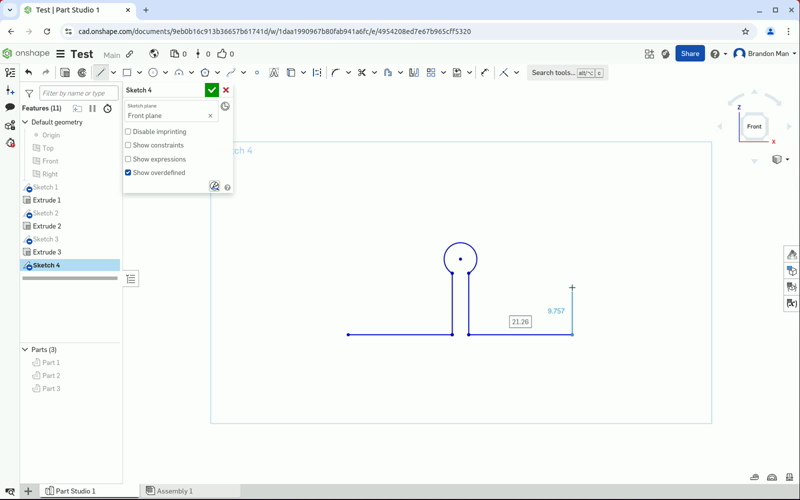
key_down(shift)
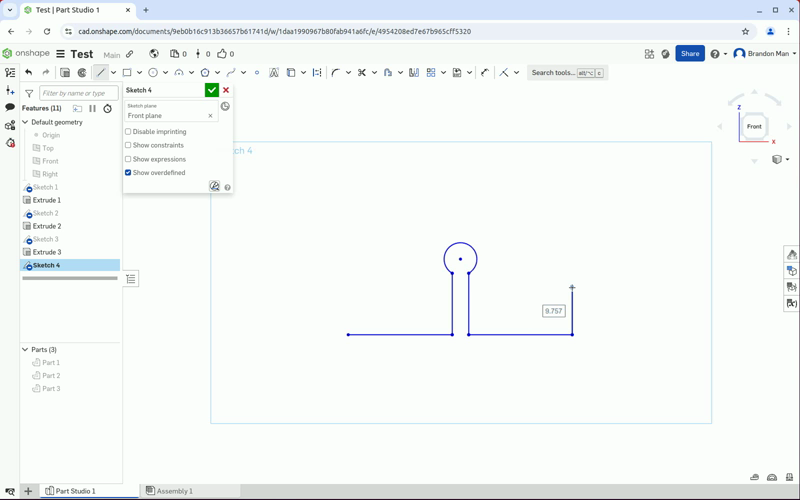
mouse_move(589, 287)
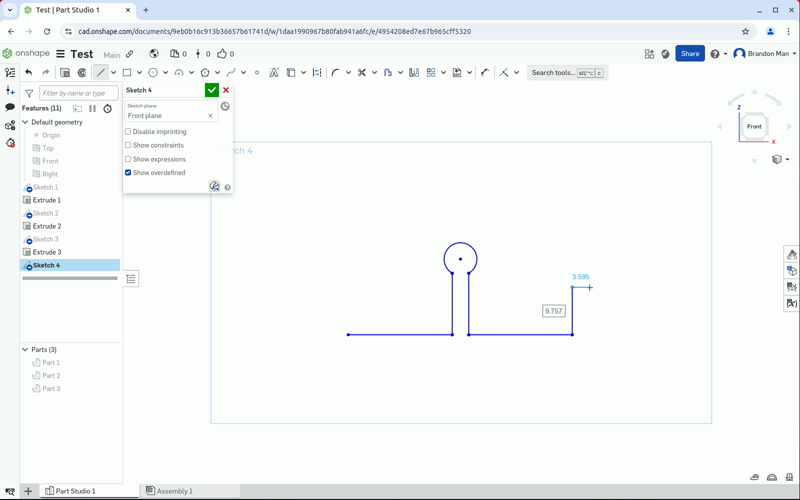
mouse_move(515, 287)
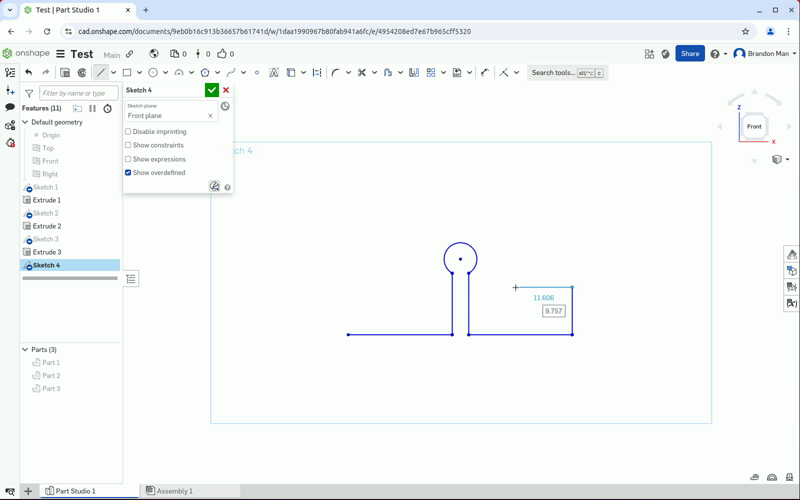
click(515, 287)
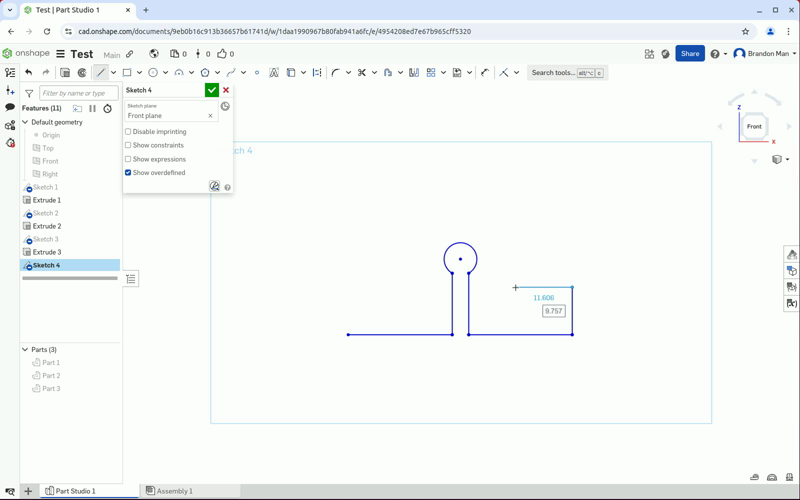
key_up(shift)
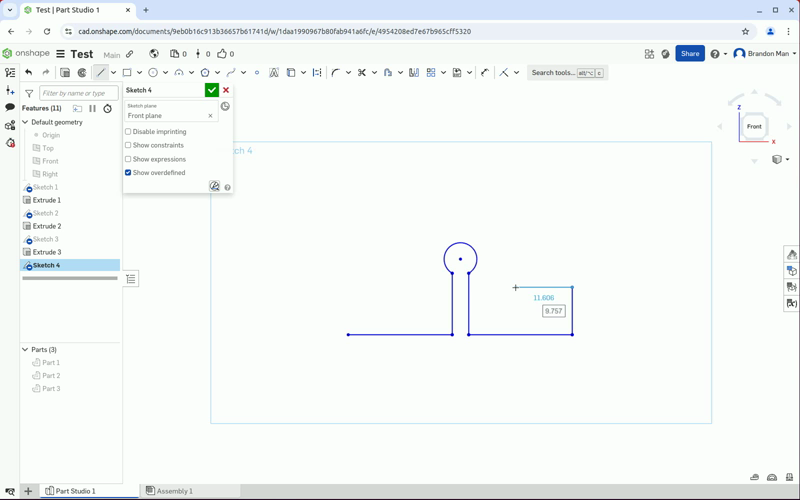
key_down(shift)
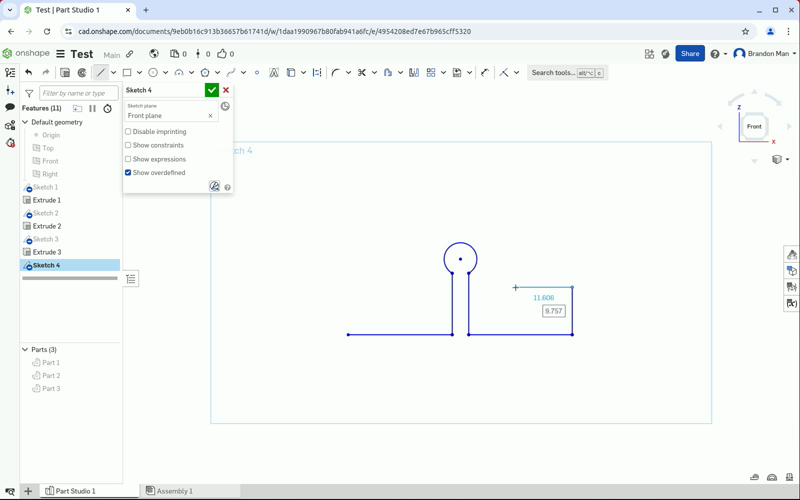
mouse_move(545, 287)
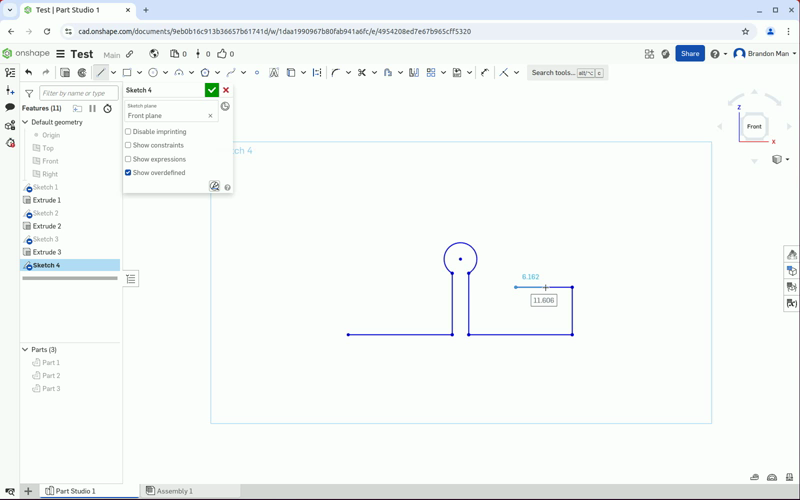
mouse_move(515, 230)
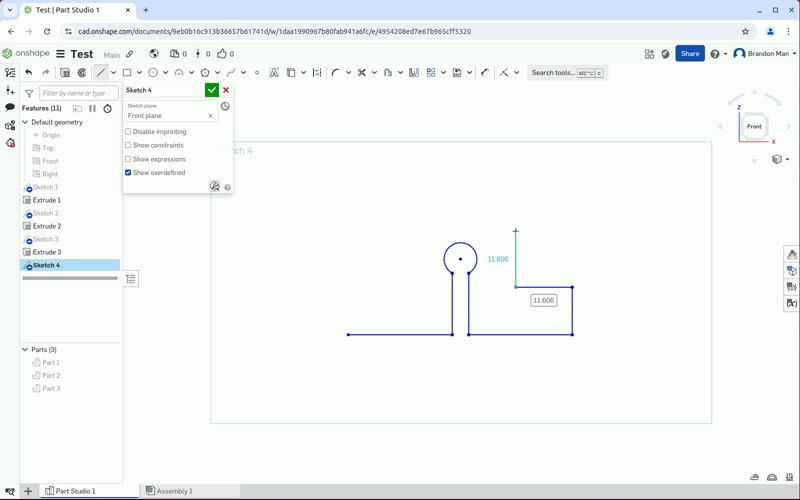
click(515, 230)
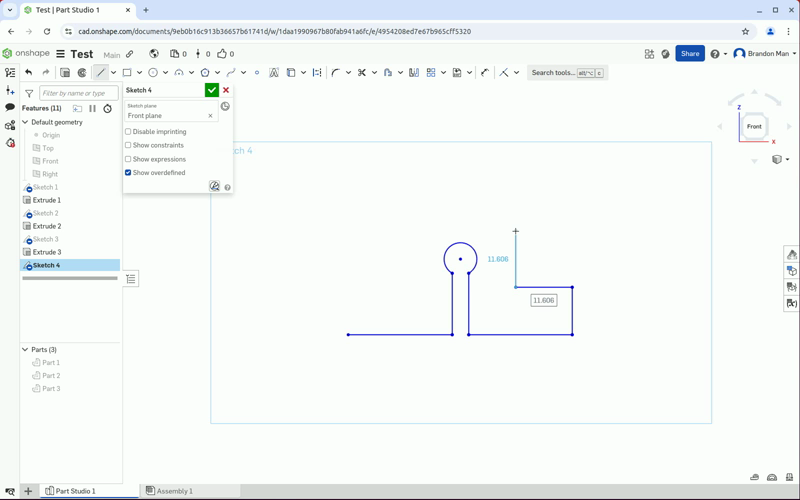
key_up(shift)
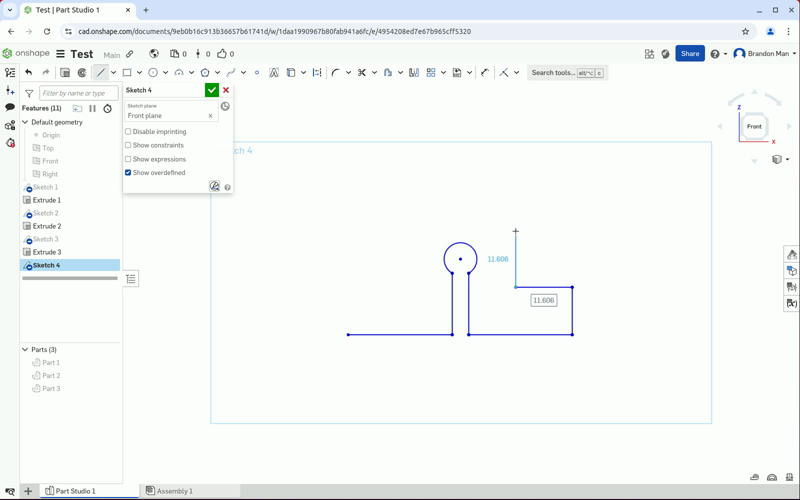
key_down(shift)
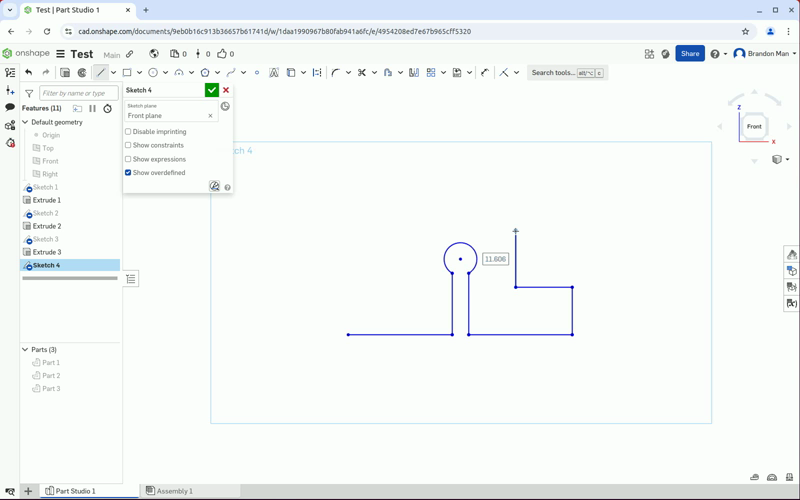
mouse_move(404, 230)
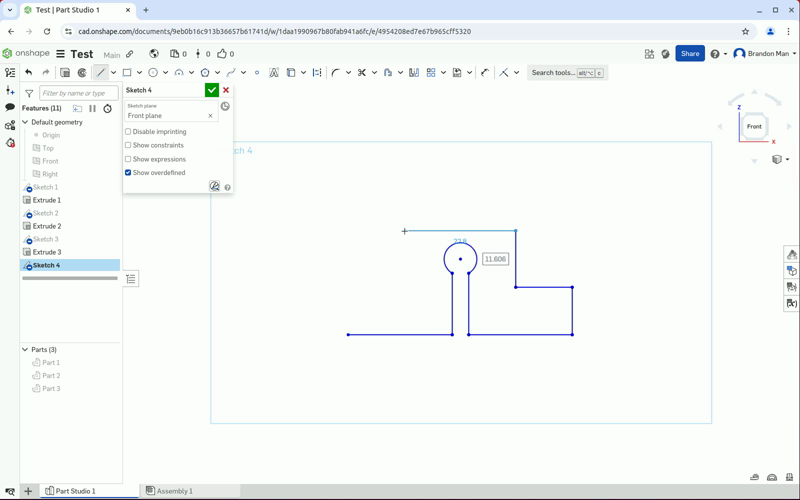
click(404, 230)
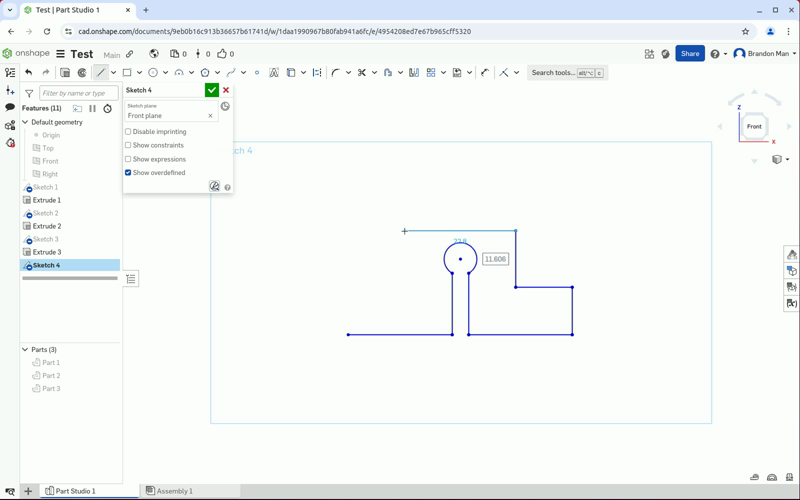
key_up(shift)
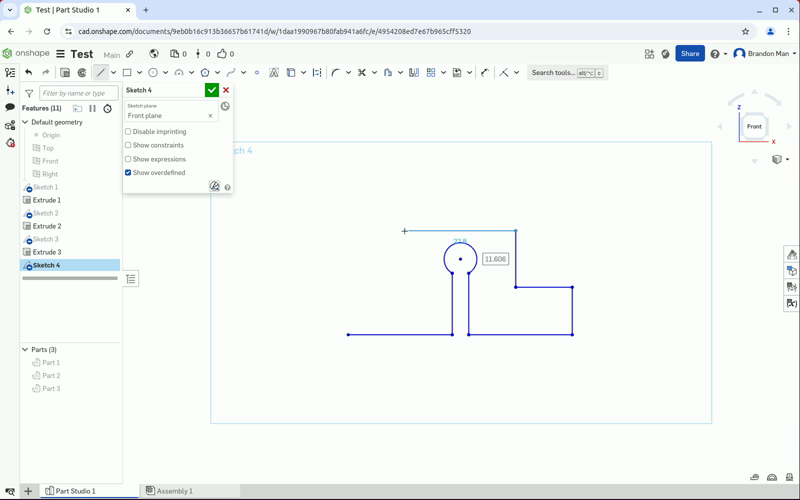
key_down(shift)
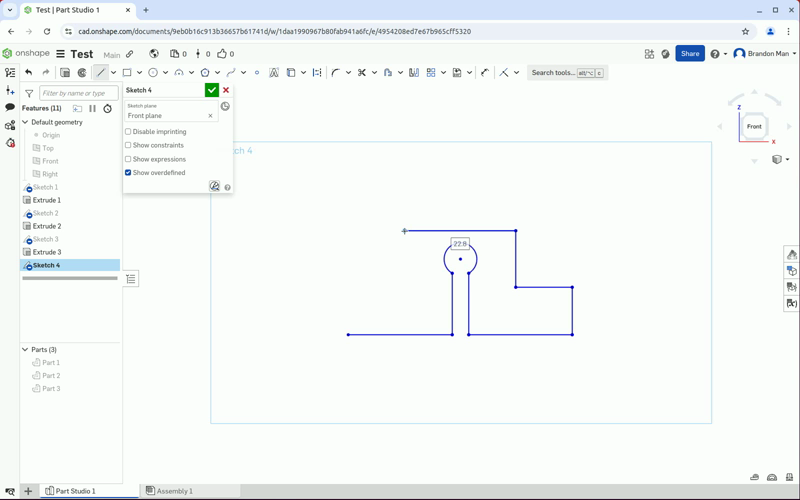
mouse_move(434, 230)
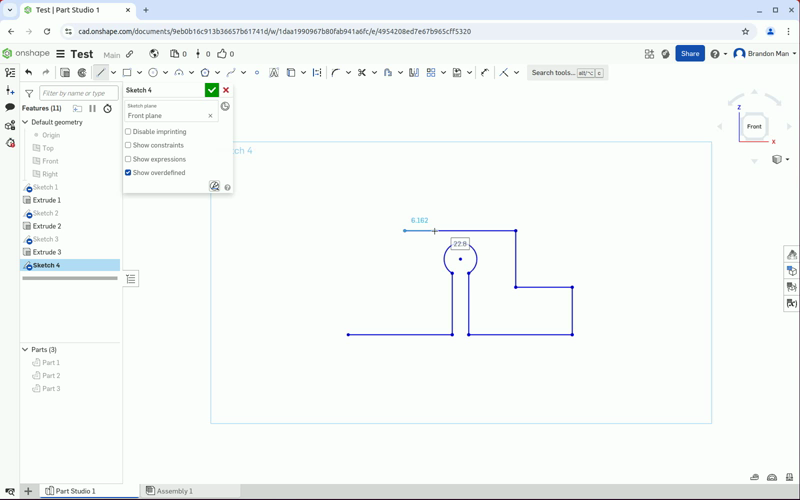
mouse_move(404, 287)
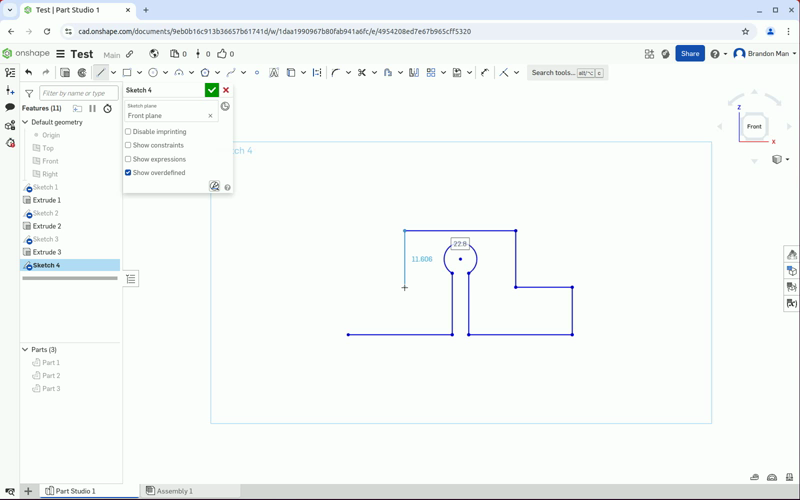
click(404, 287)
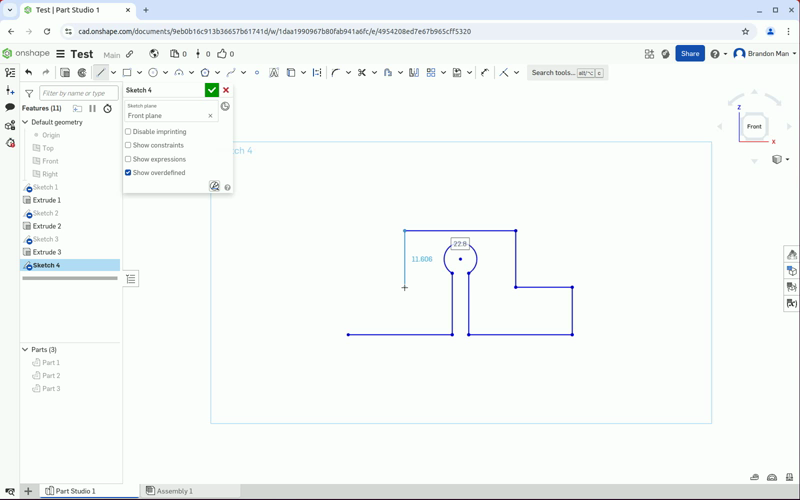
key_up(shift)
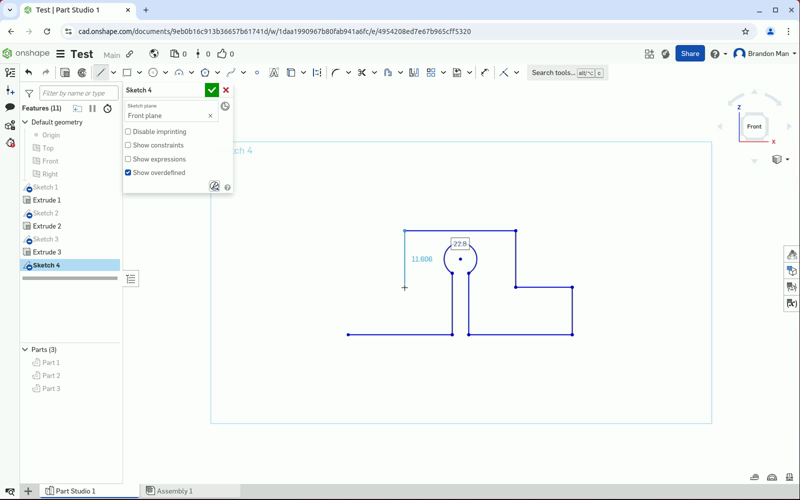
key_down(shift)
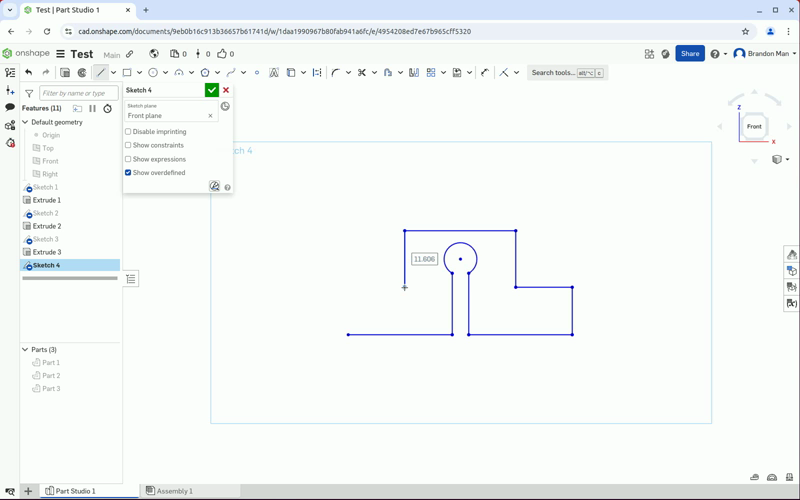
mouse_move(434, 287)
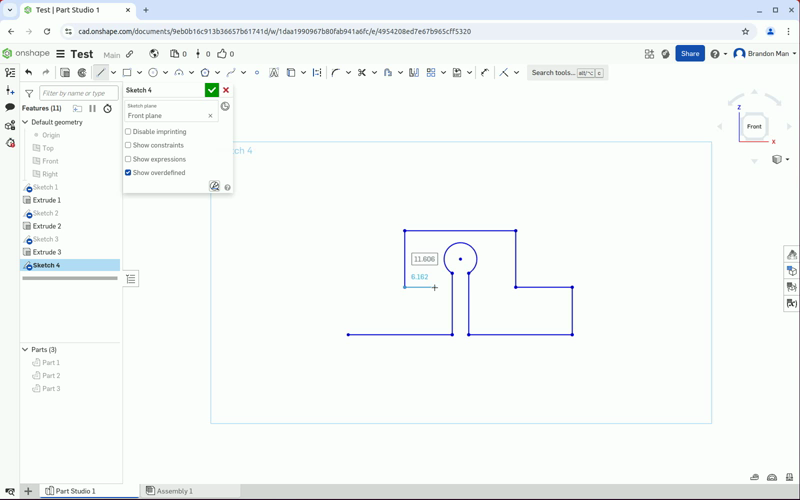
mouse_move(348, 287)
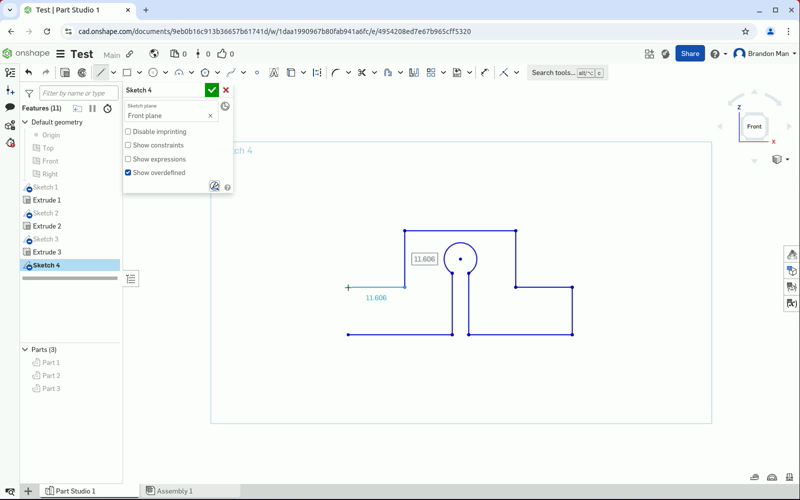
click(348, 287)
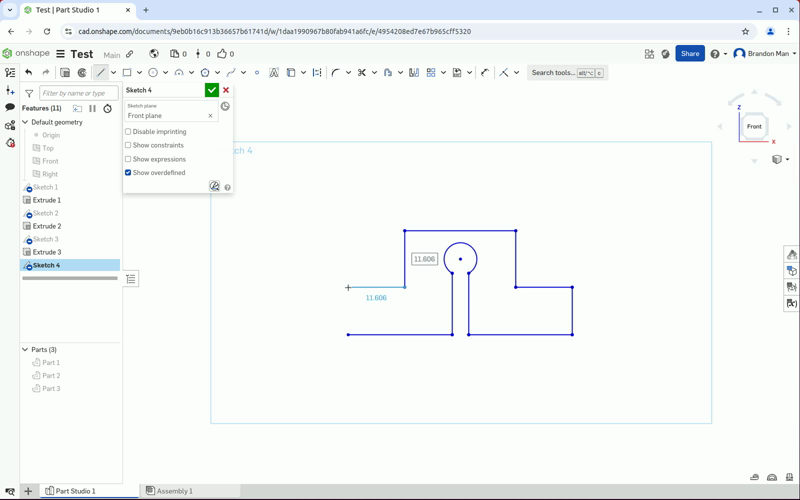
key_up(shift)
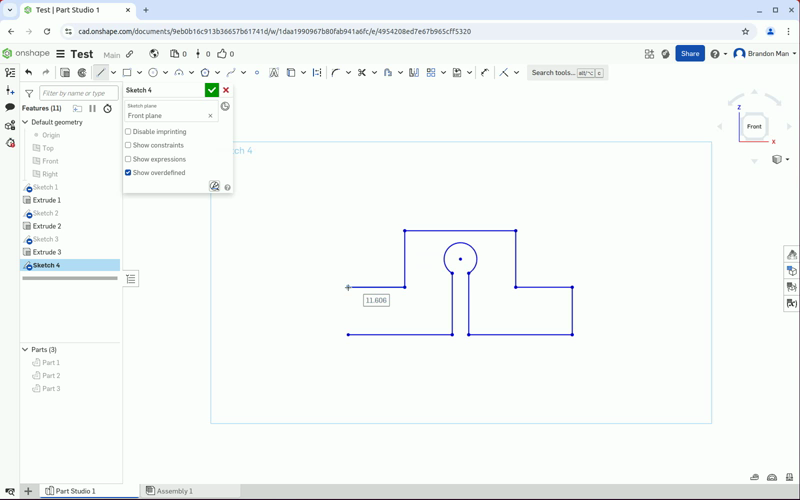
mouse_move(378, 287)
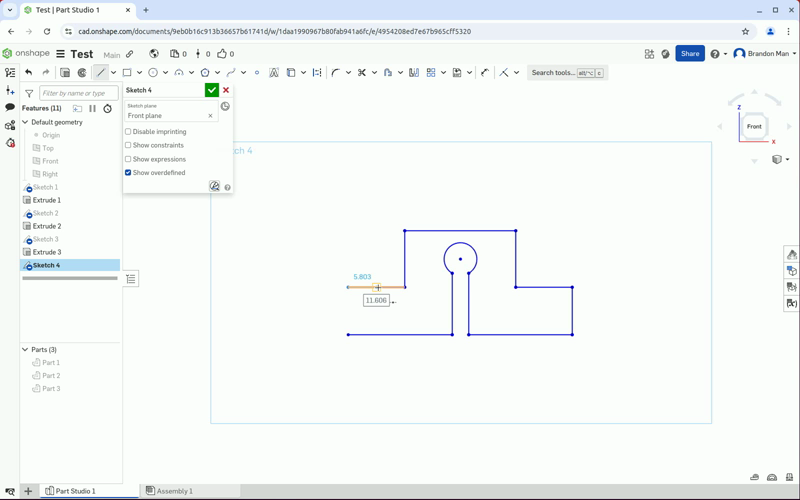
key_down(shift)
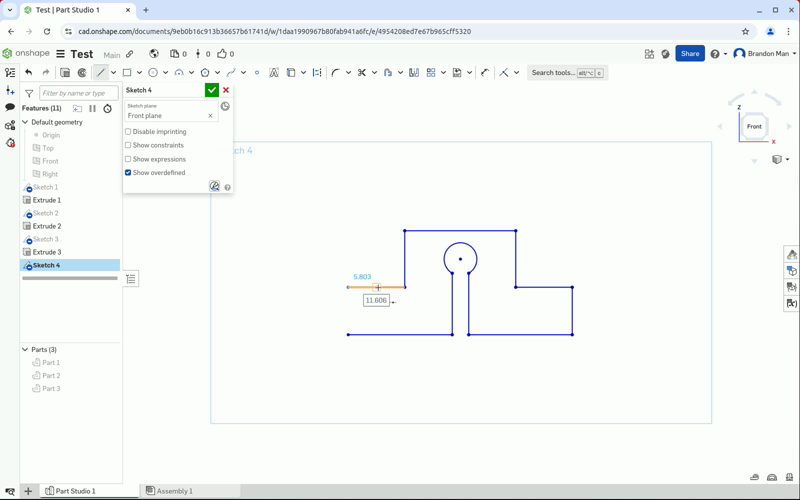
mouse_move(348, 334)
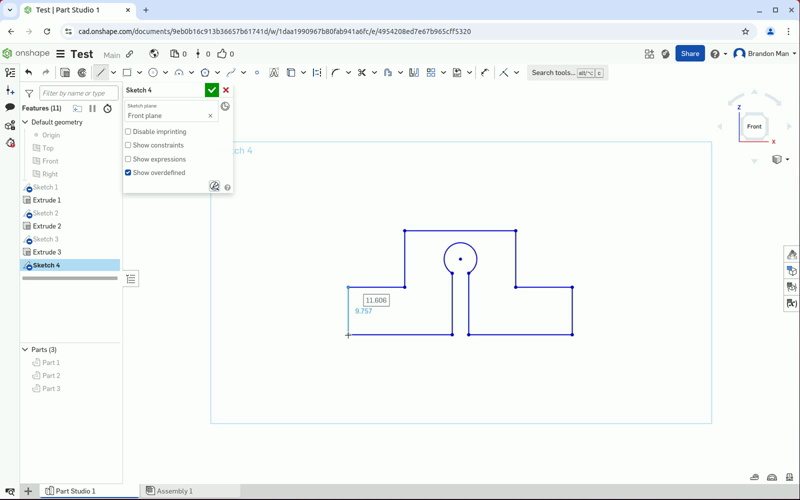
key_up(shift)
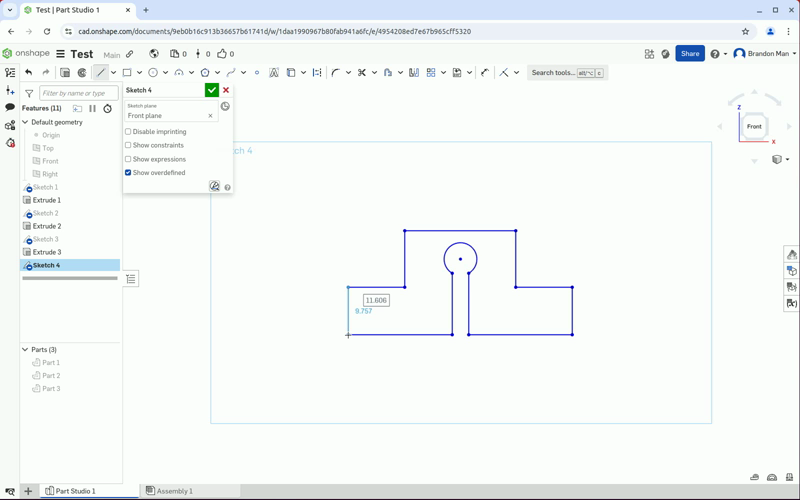
click(348, 334)
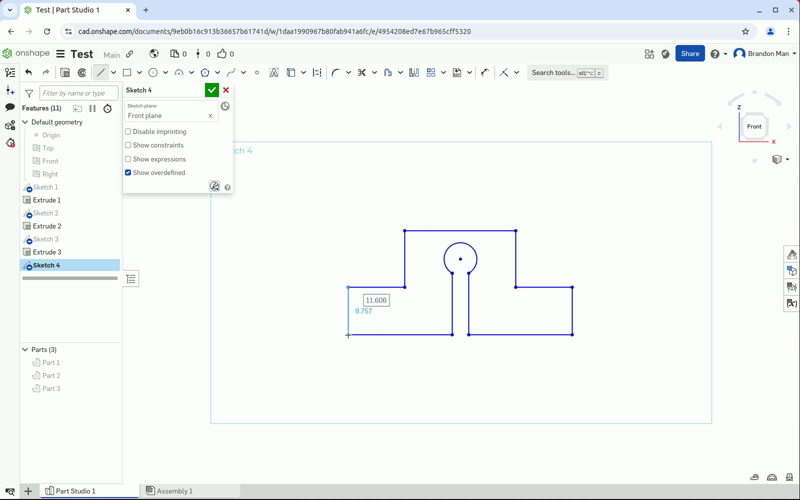
key(esc)
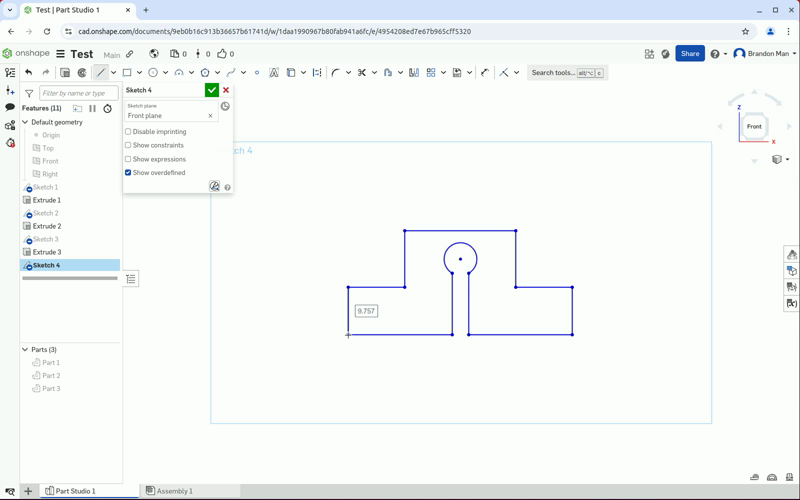
mouse_move(420, 276)
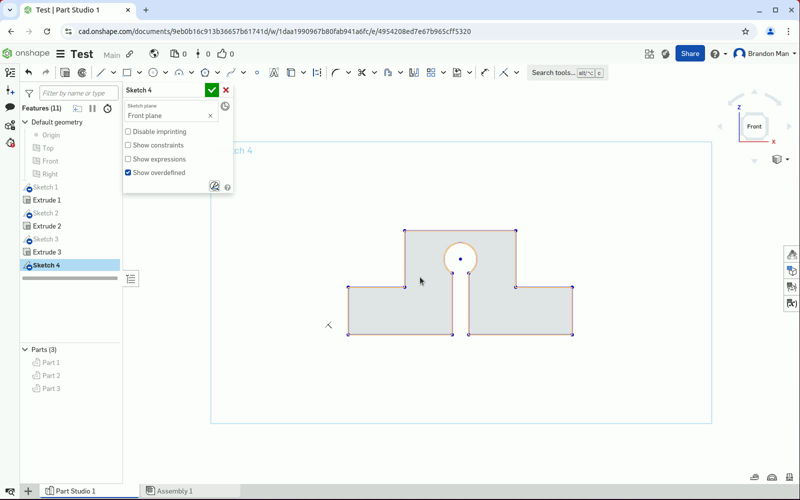
click(420, 276)
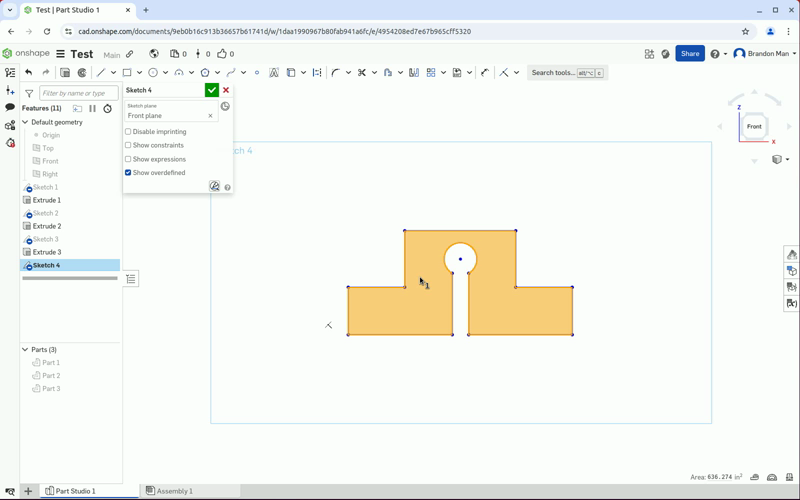
mouse_move(73, 352)
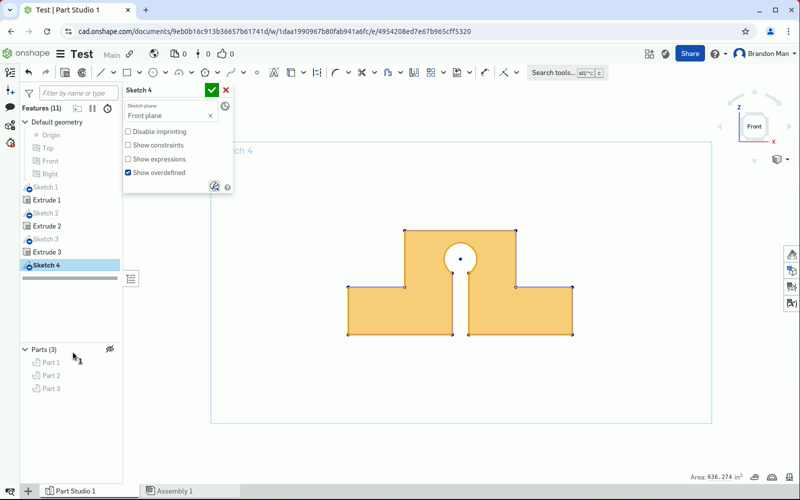
key(shift+y)
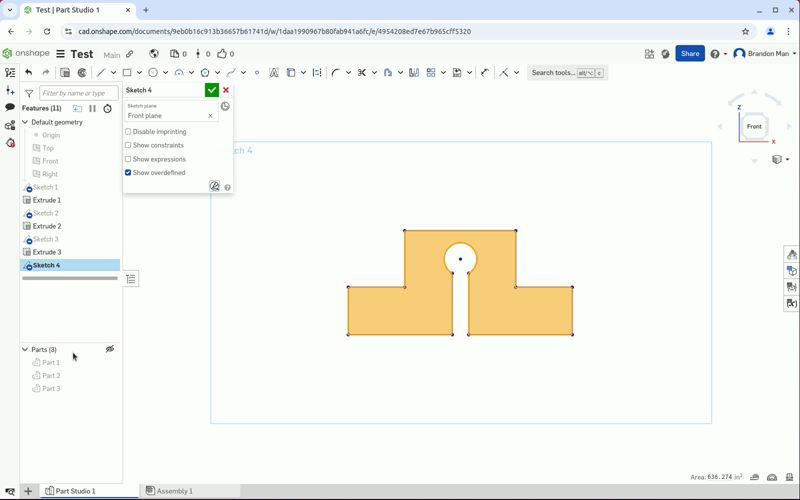
key(shift+e)
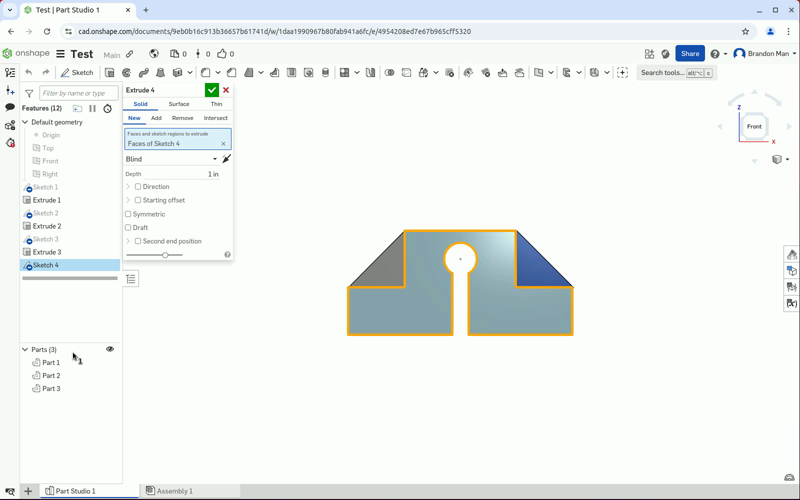
mouse_move(143, 106)
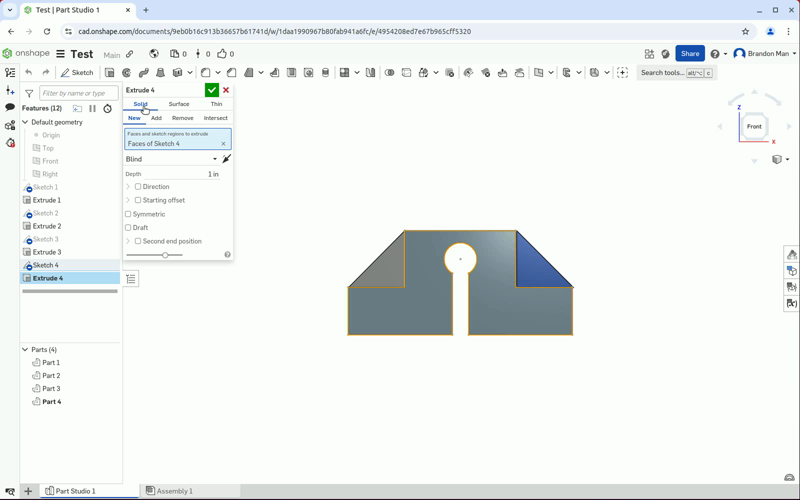
click(143, 106)
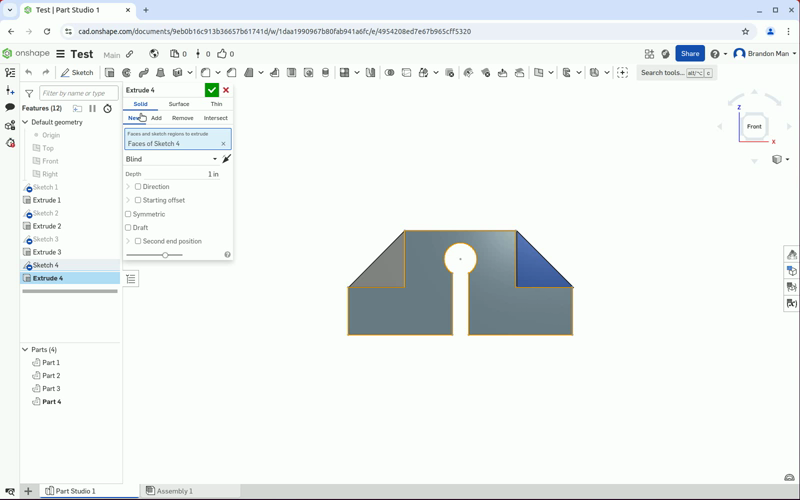
mouse_move(137, 120)
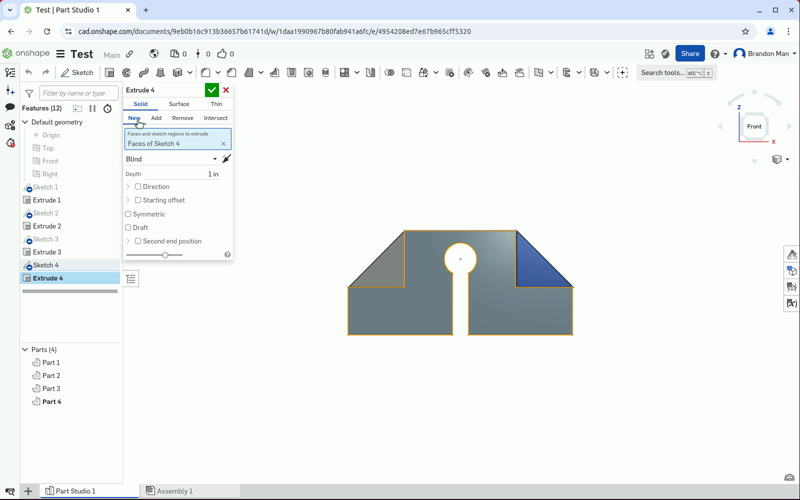
click(137, 120)
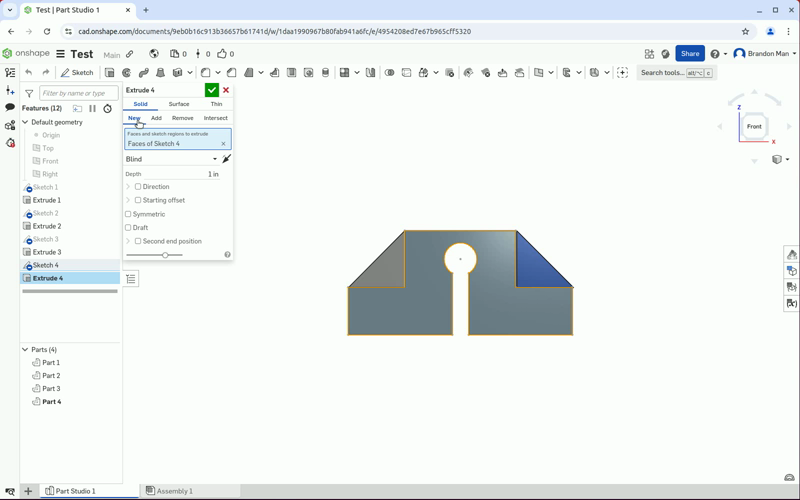
key(tab, 4)
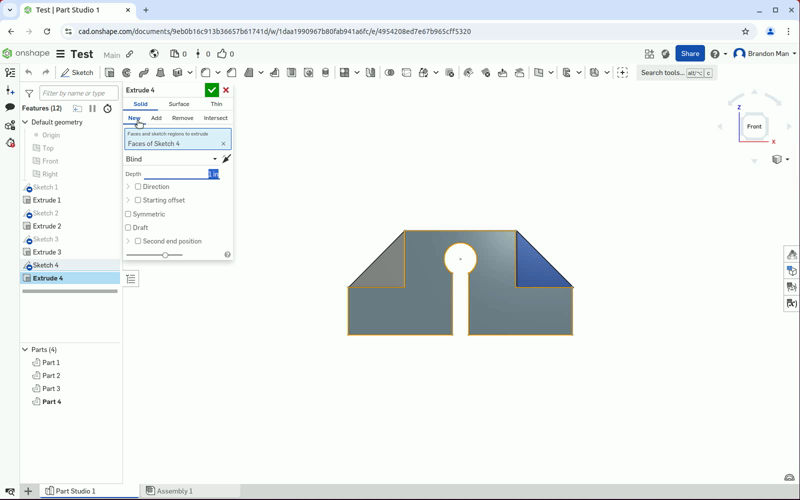
text(5.777)
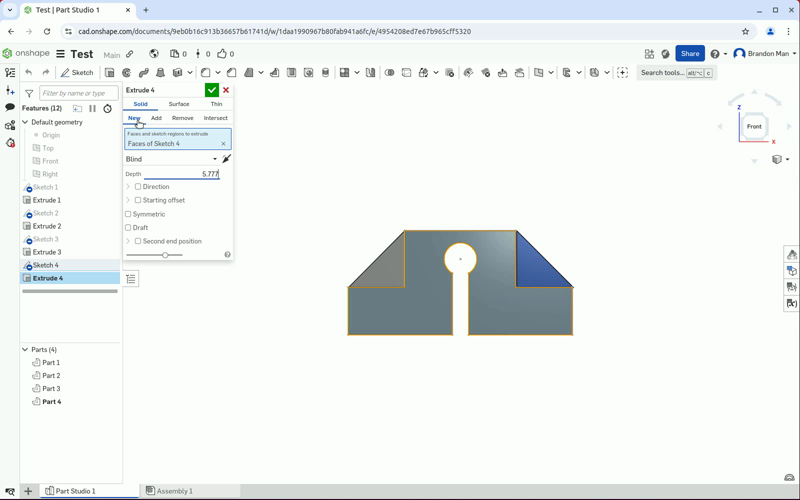
key(enter)
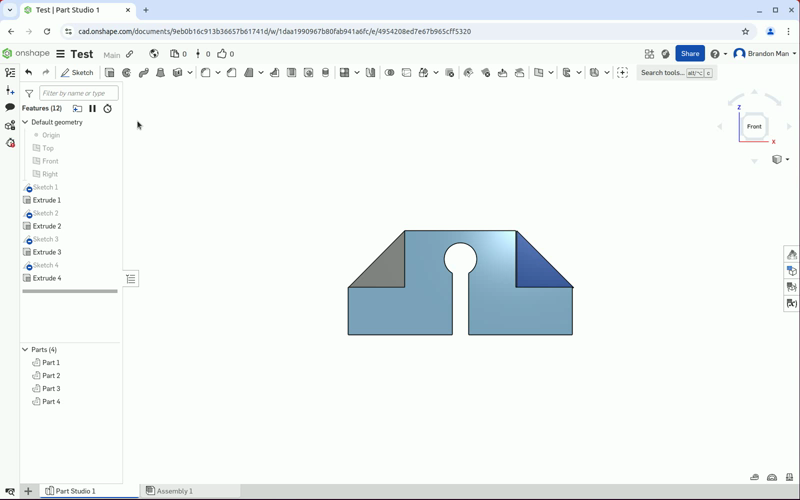
key(shift+h)
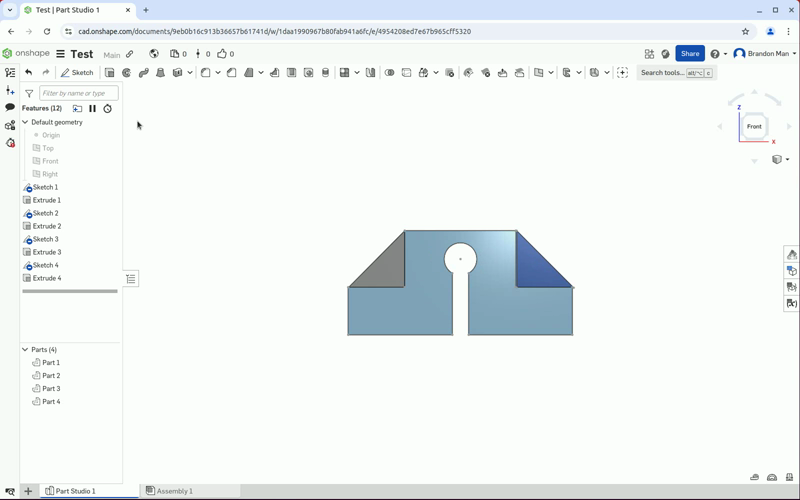
key(shift+h)
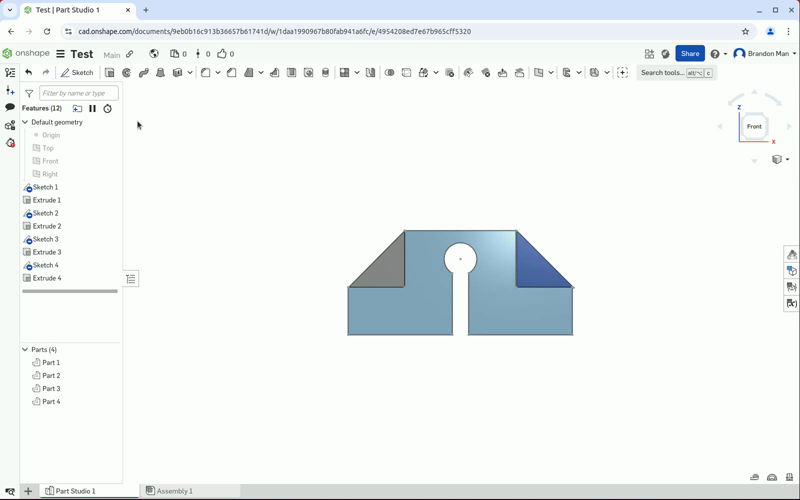
key(shift+7)
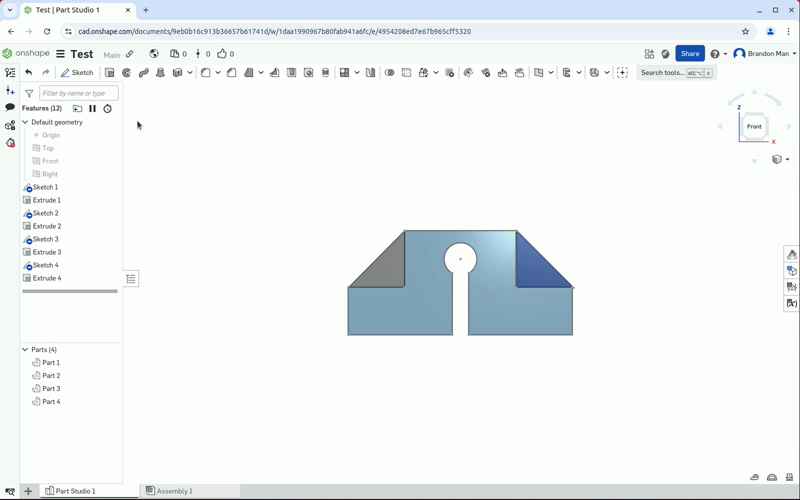
key(left, 2)
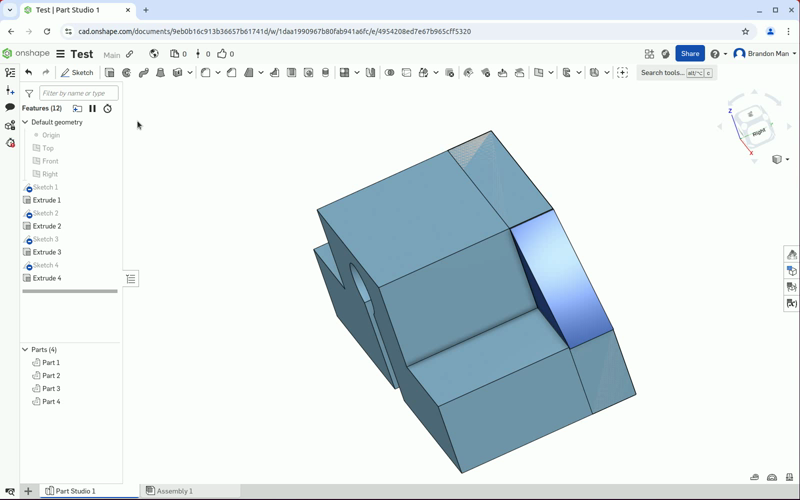
key(down, 2)
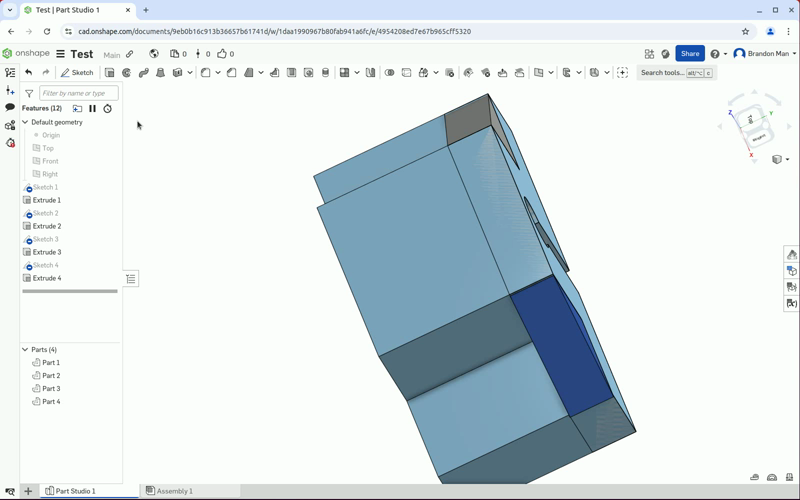
key(up, 2)
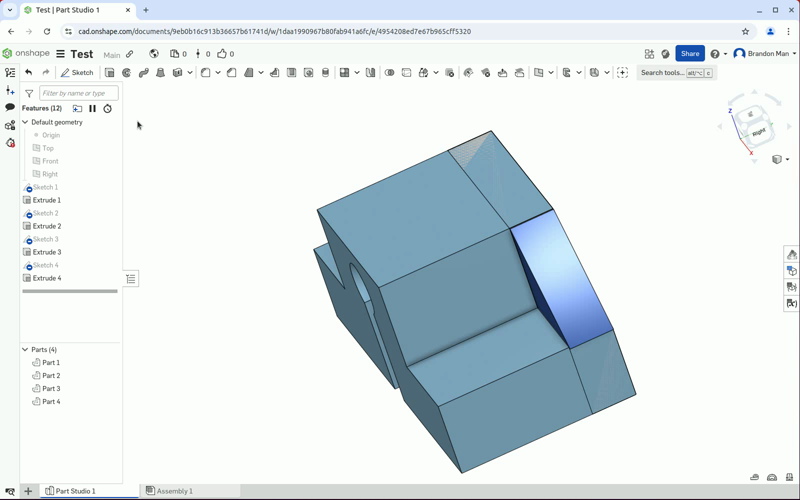
key(right, 2)
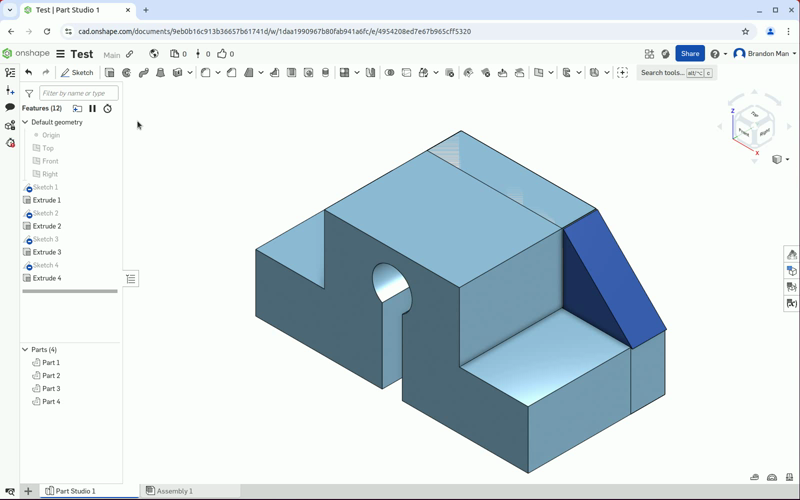
mouse_move(73, 189)
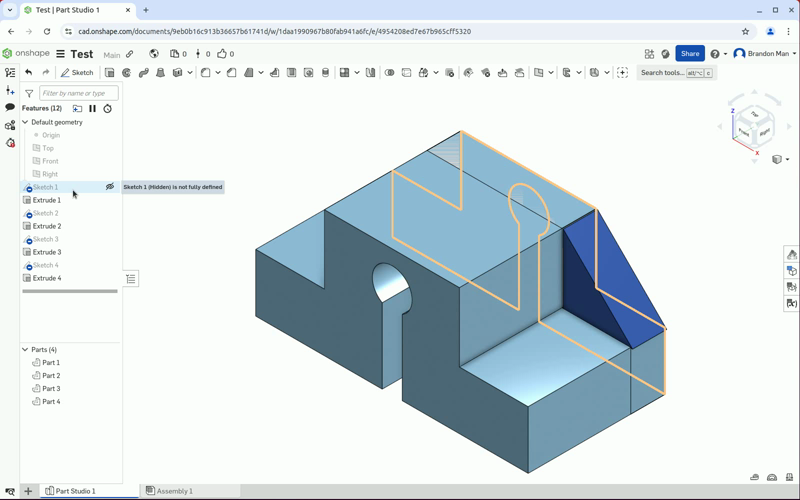
click(73, 189)